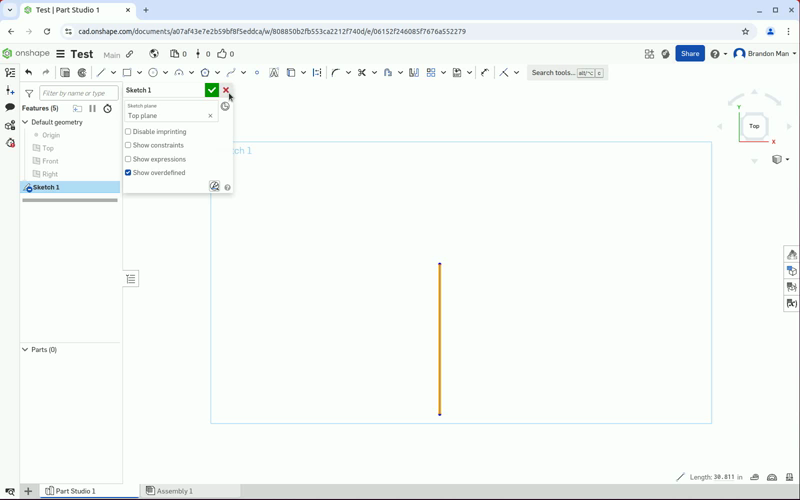
key(shift+h)
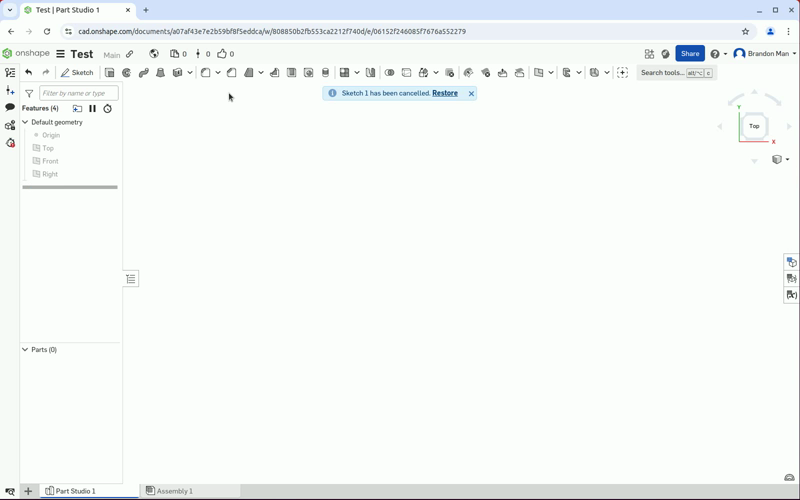
mouse_move(73, 352)
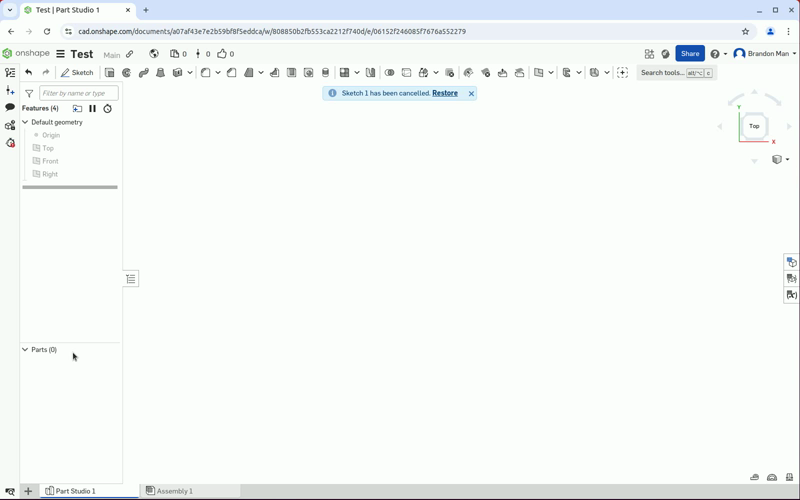
key(y)
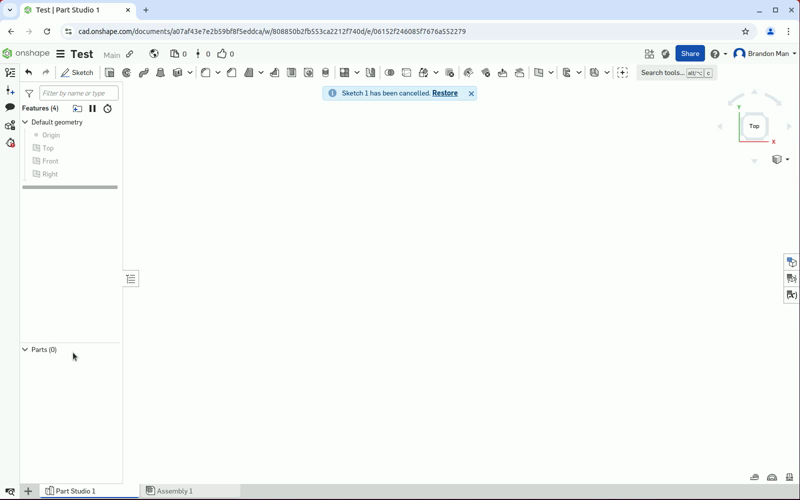
key(shift+p)
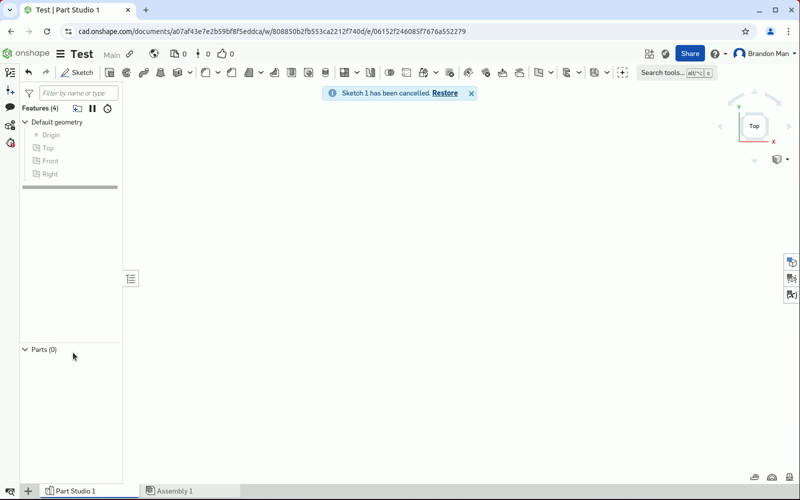
key(space)
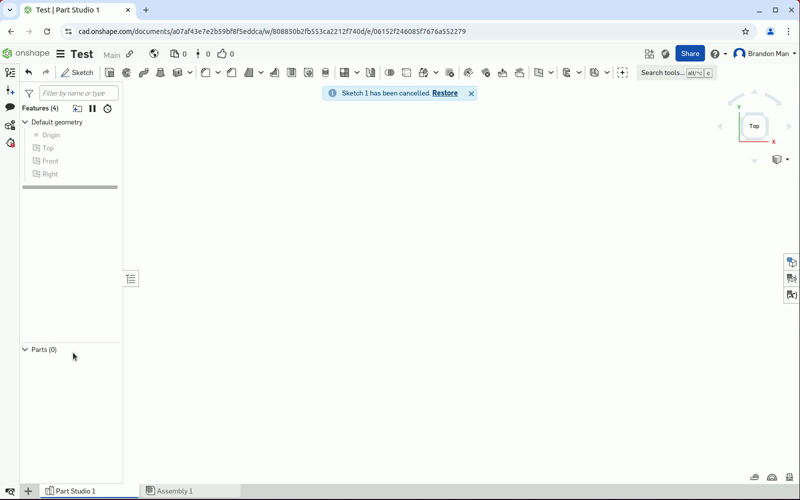
key_down(shift)
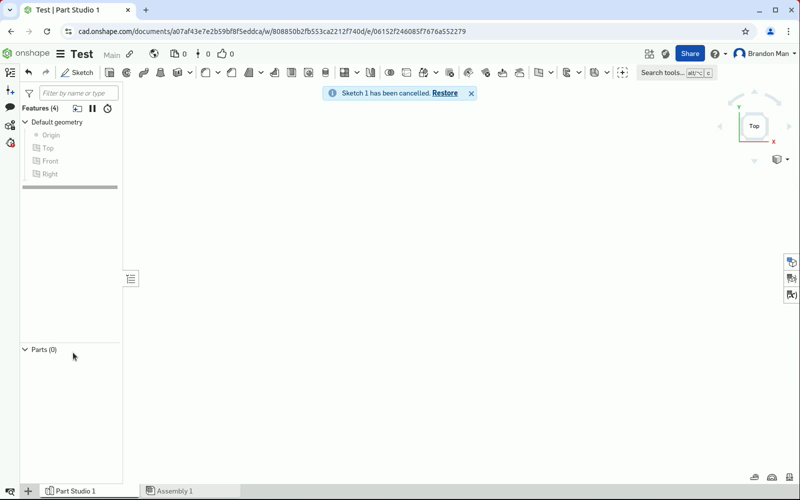
key(up)
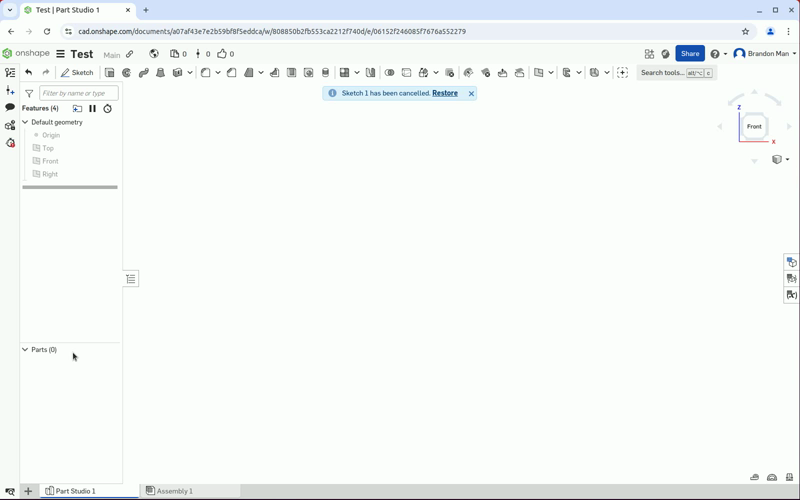
key_up(shift)
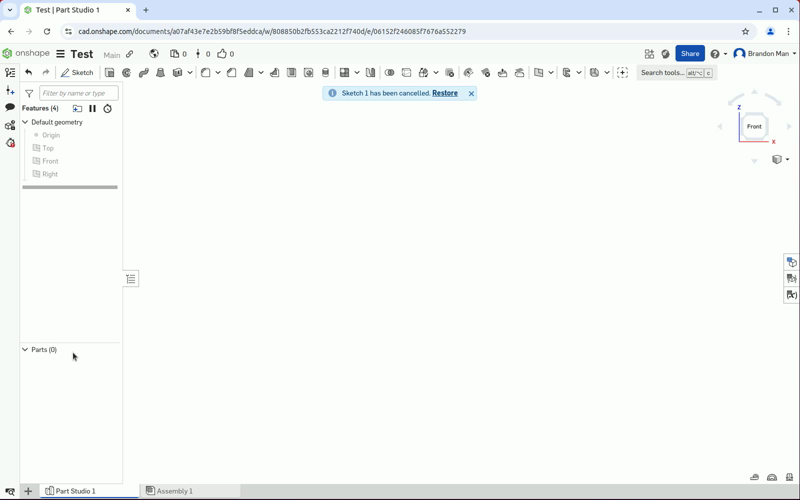
mouse_move(73, 352)
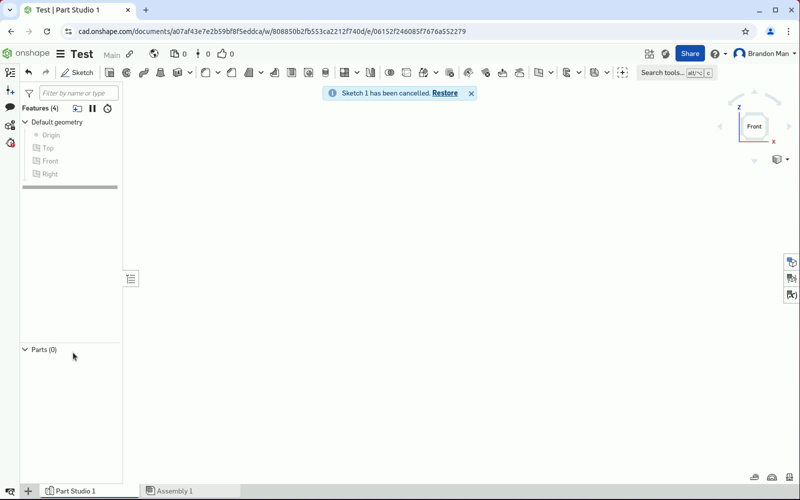
key(shift+y)
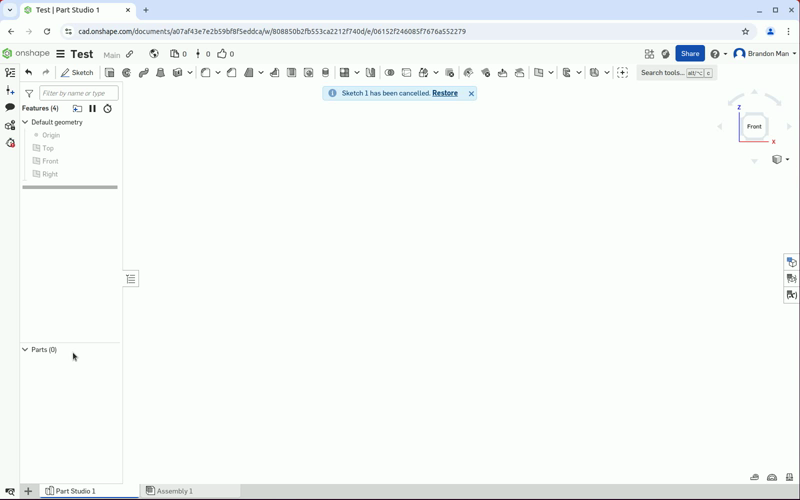
key(shift+s)
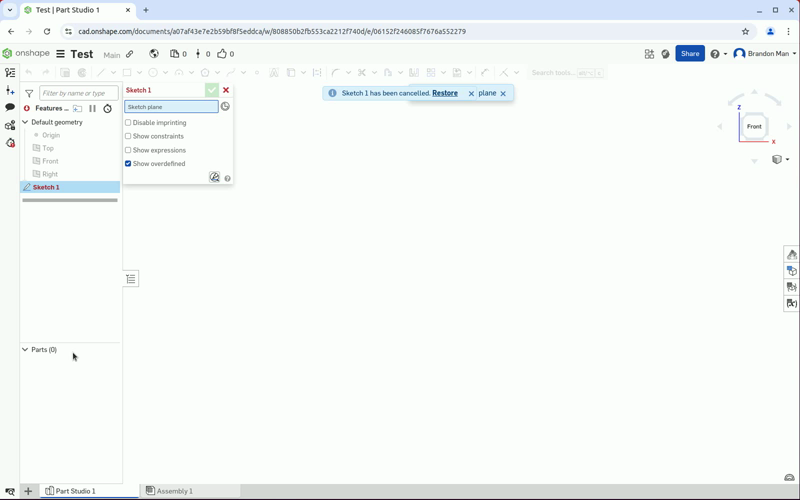
mouse_move(73, 163)
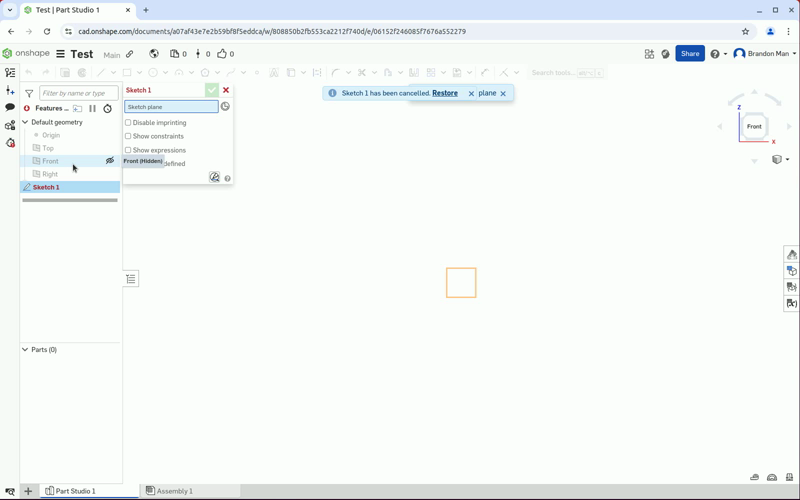
click(73, 163)
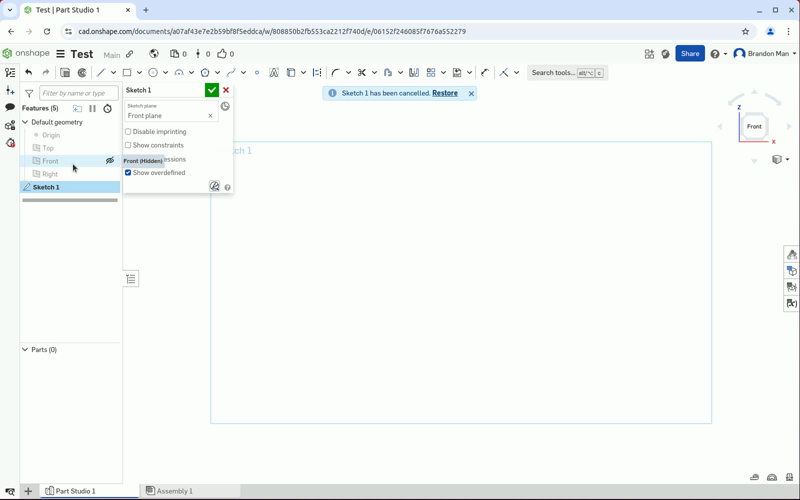
mouse_move(73, 352)
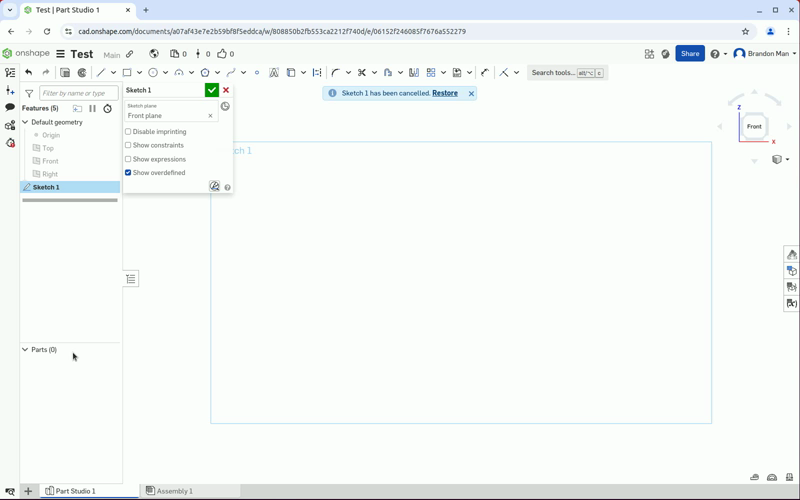
key(y)
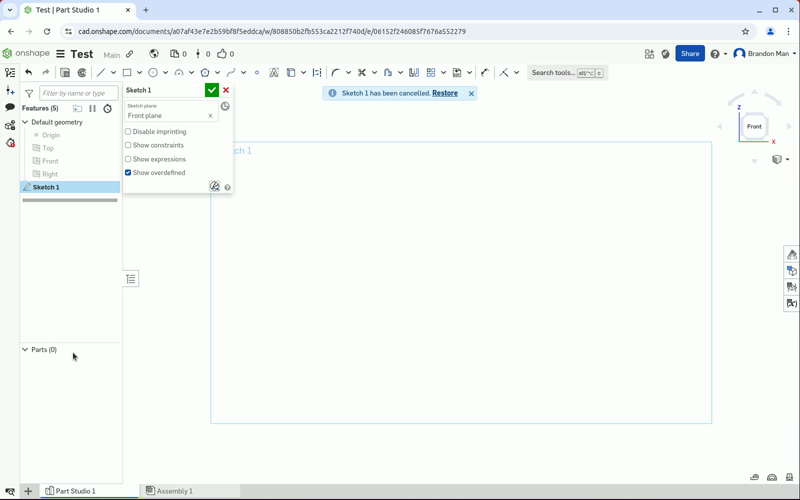
key(l)
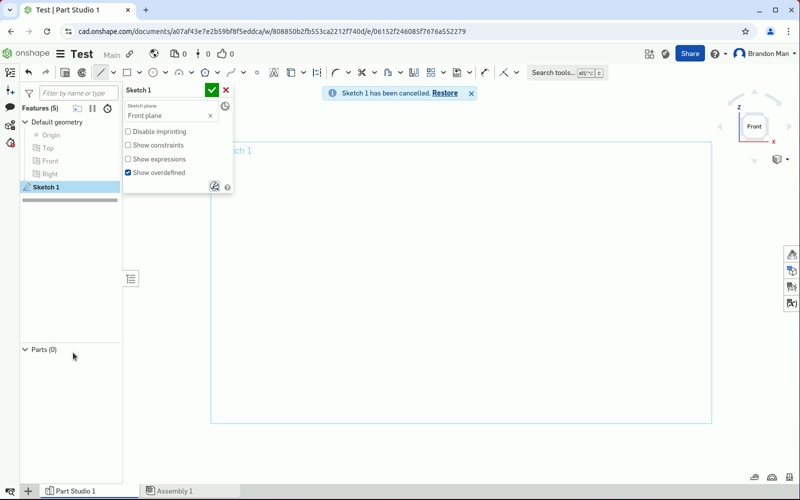
key_down(shift)
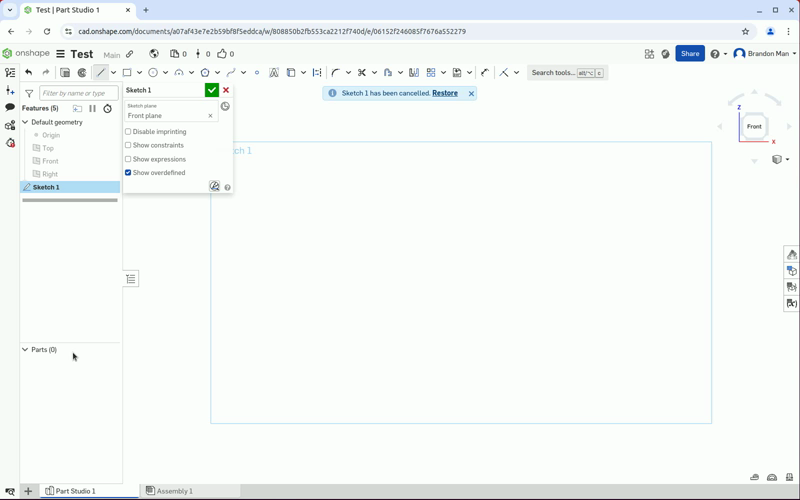
mouse_move(348, 282)
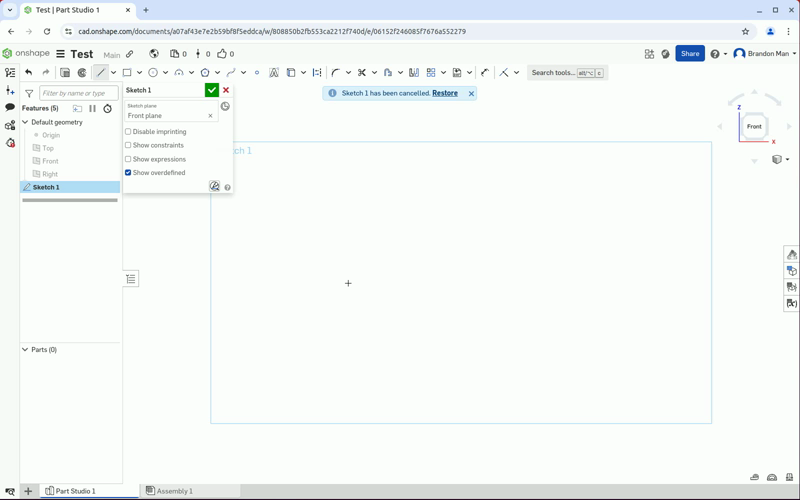
click(348, 282)
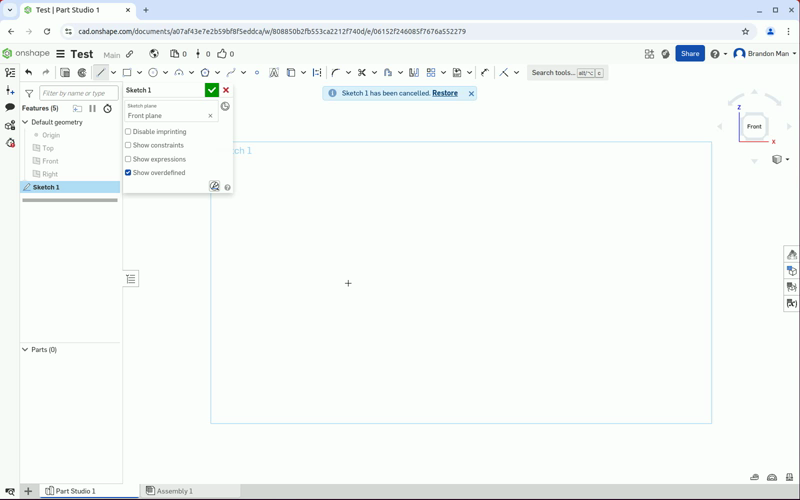
key_up(shift)
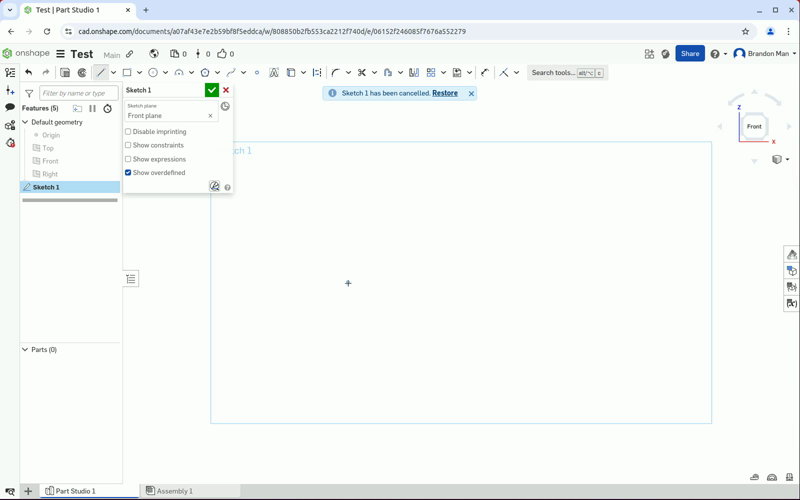
key_down(shift)
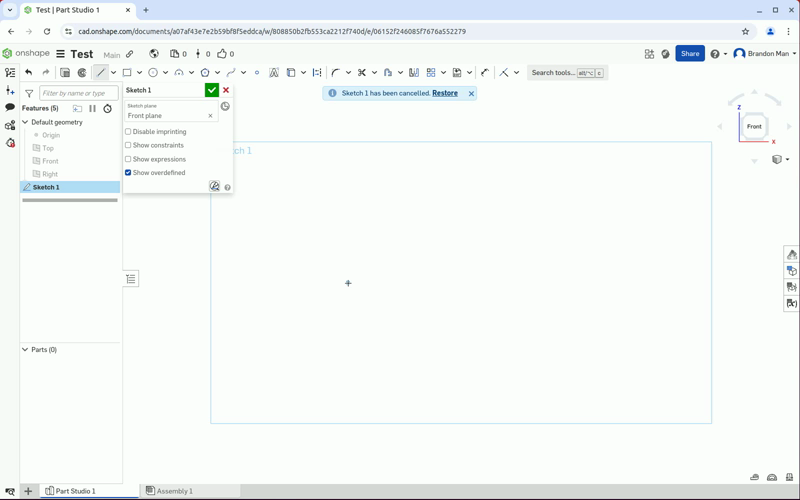
mouse_move(430, 282)
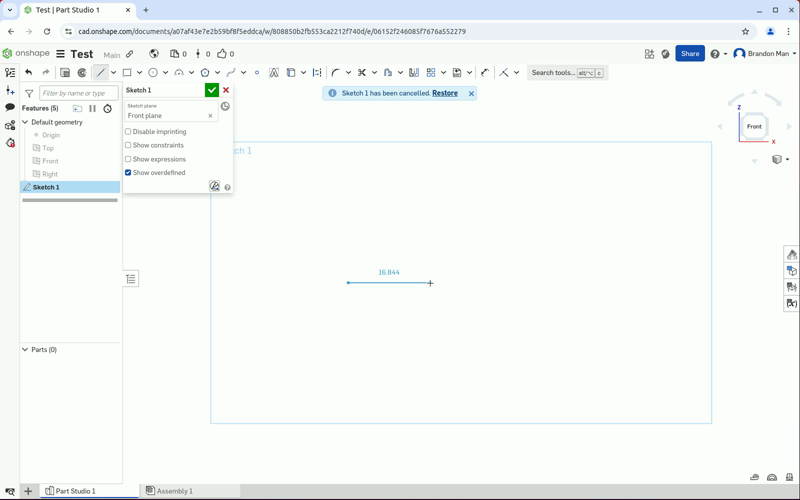
click(430, 282)
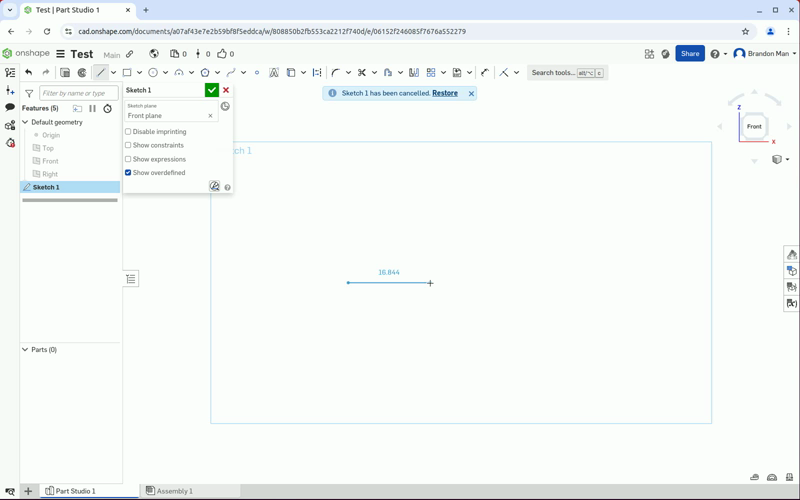
key_up(shift)
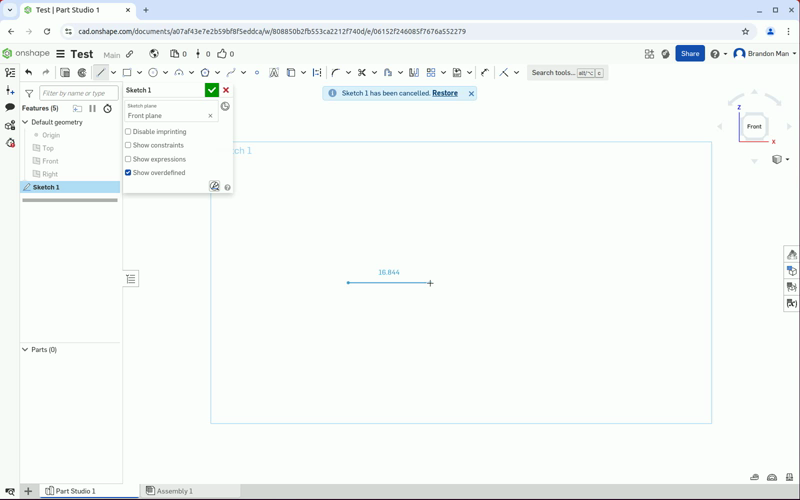
key_down(shift)
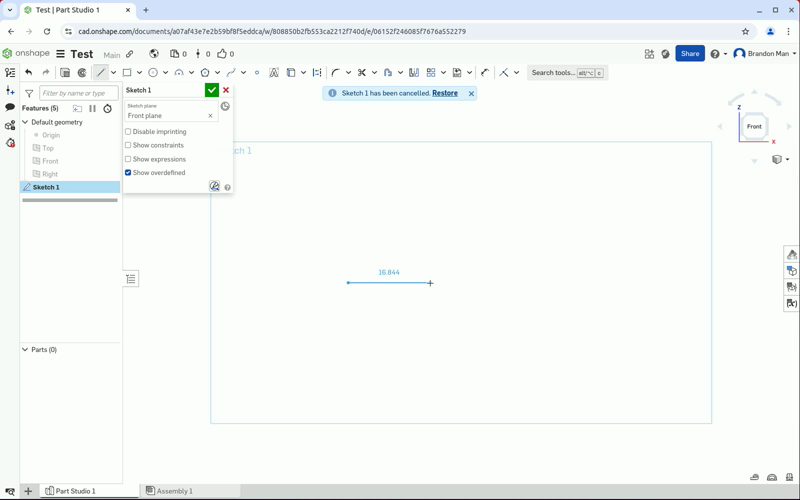
mouse_move(460, 282)
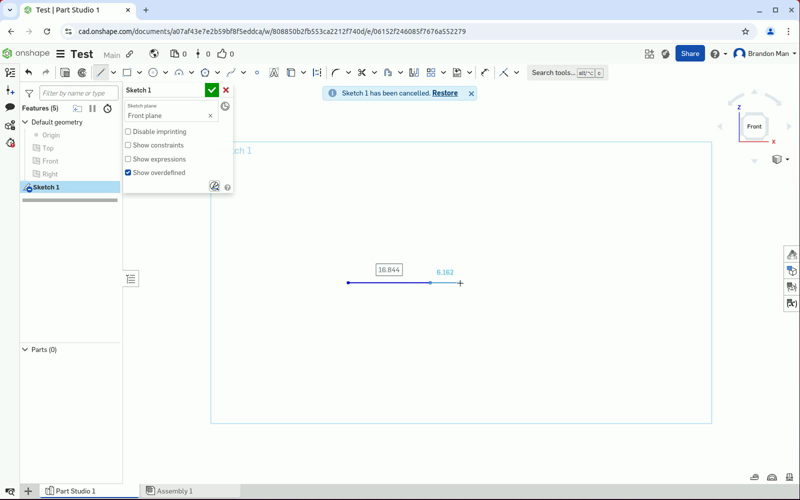
mouse_move(430, 229)
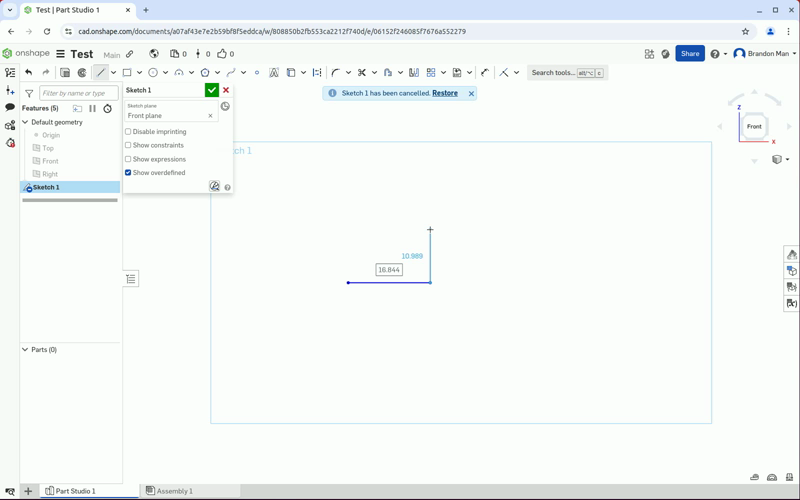
click(430, 229)
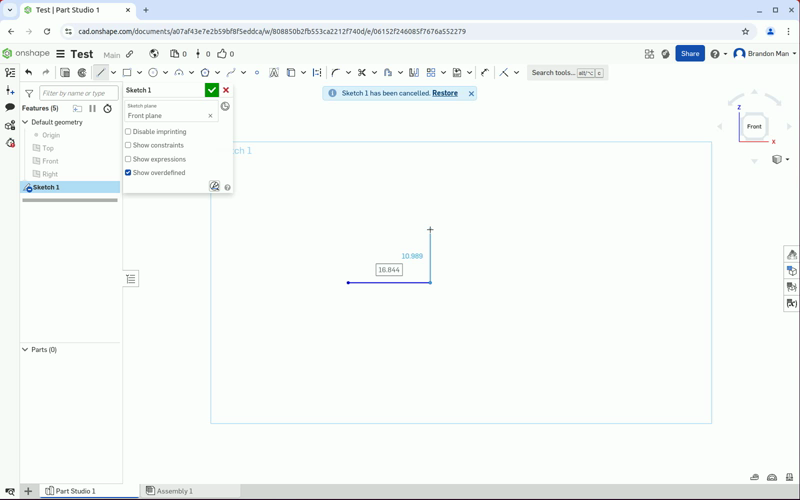
key_up(shift)
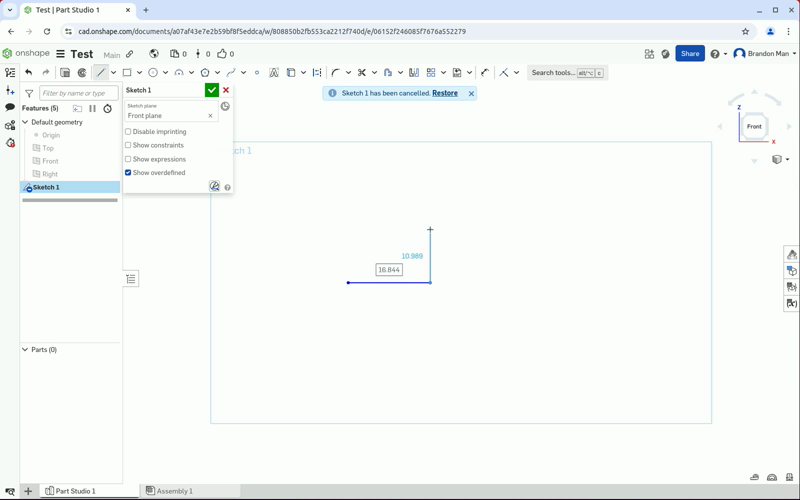
key_down(shift)
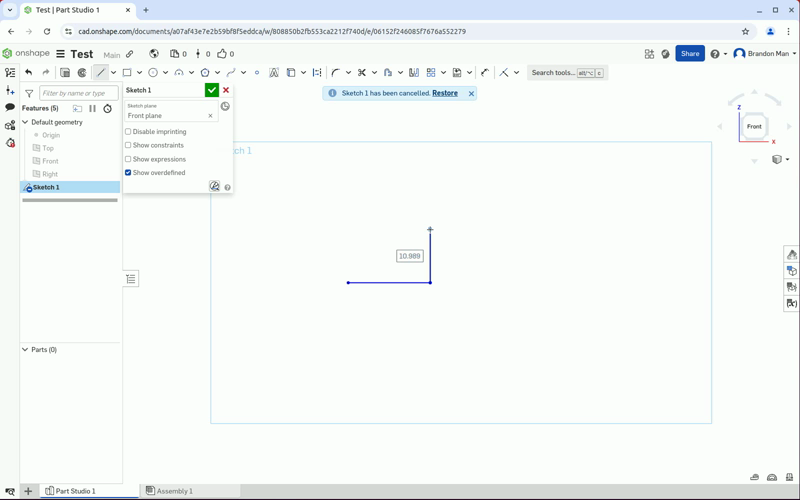
mouse_move(348, 229)
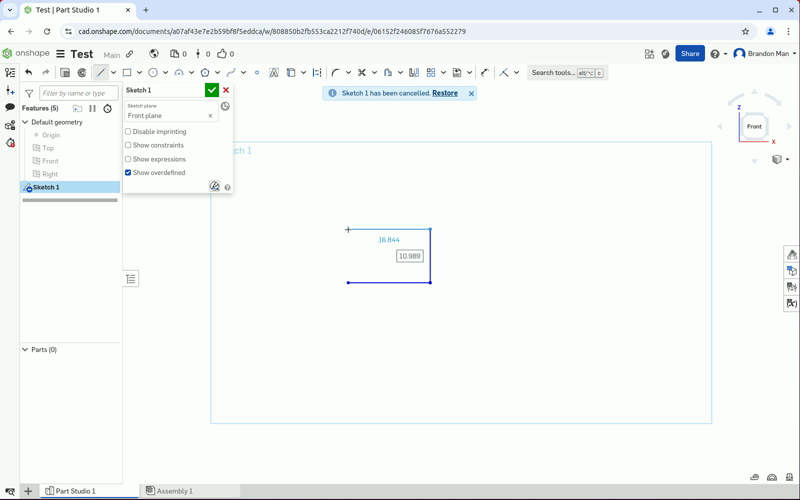
click(348, 229)
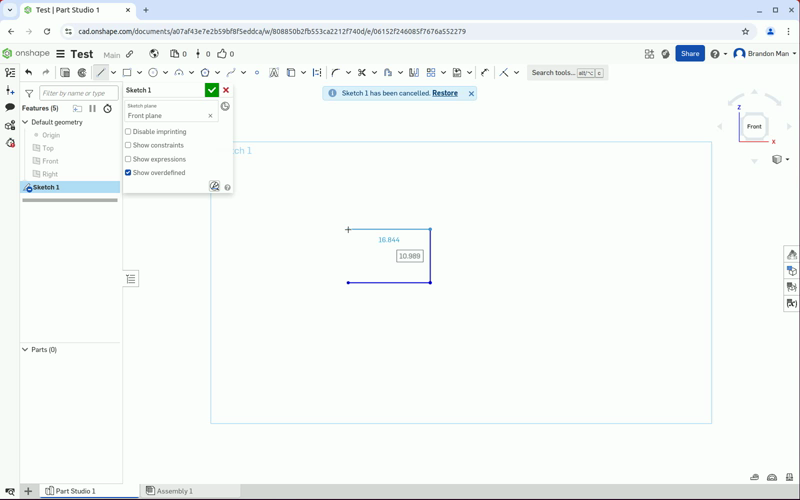
key_up(shift)
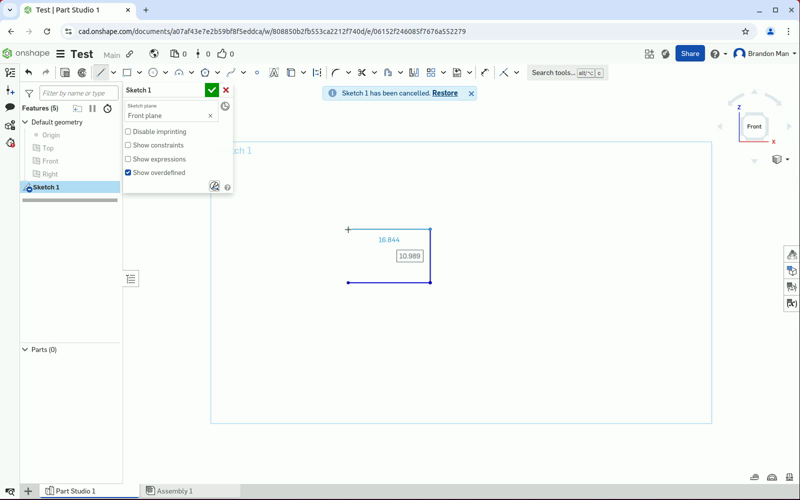
mouse_move(378, 229)
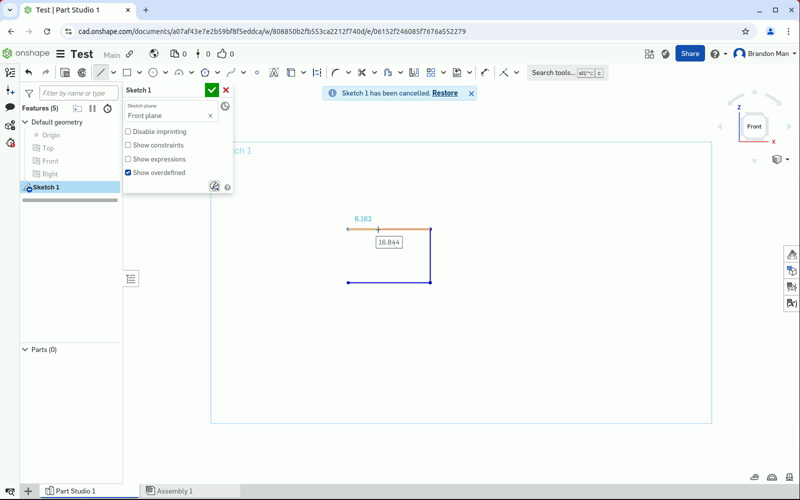
key_down(shift)
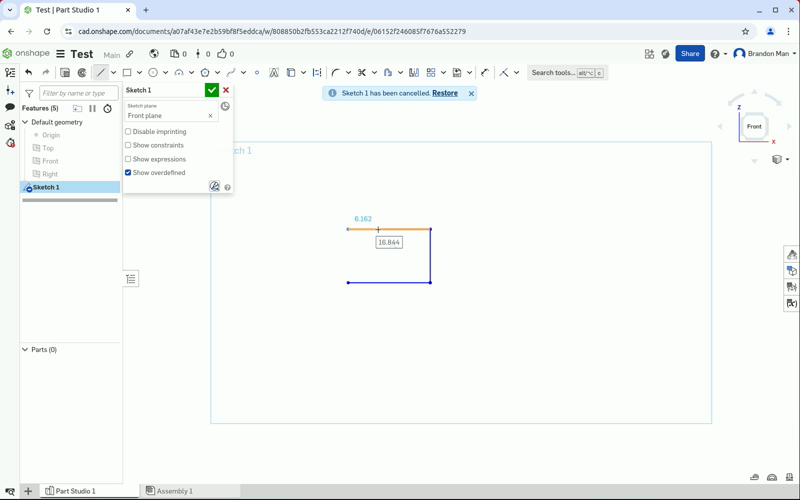
mouse_move(348, 282)
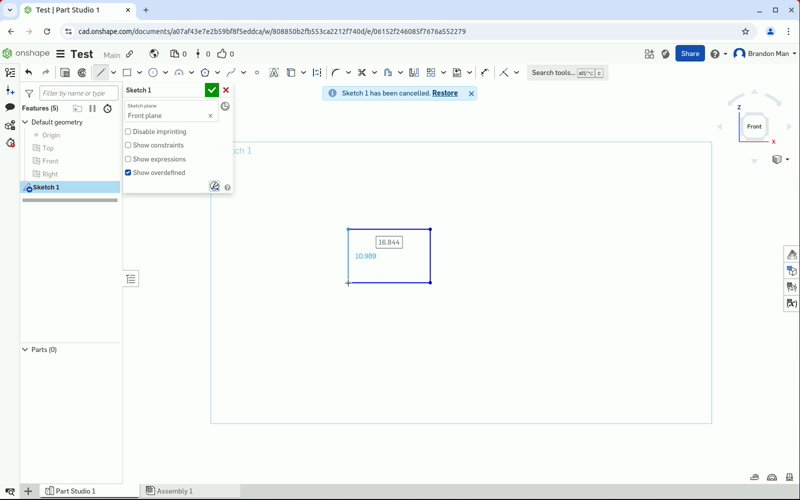
key_up(shift)
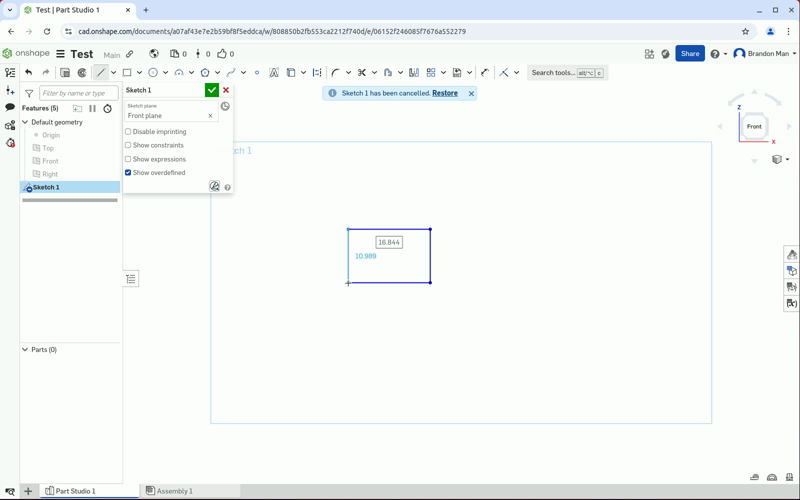
click(348, 282)
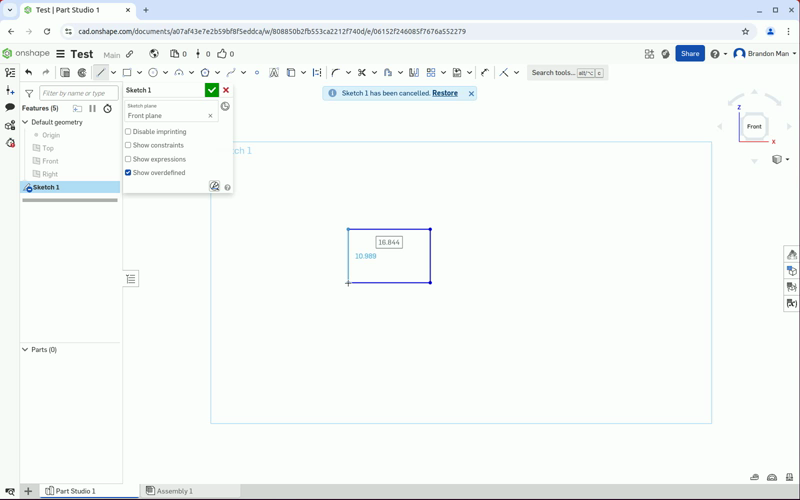
key(esc)
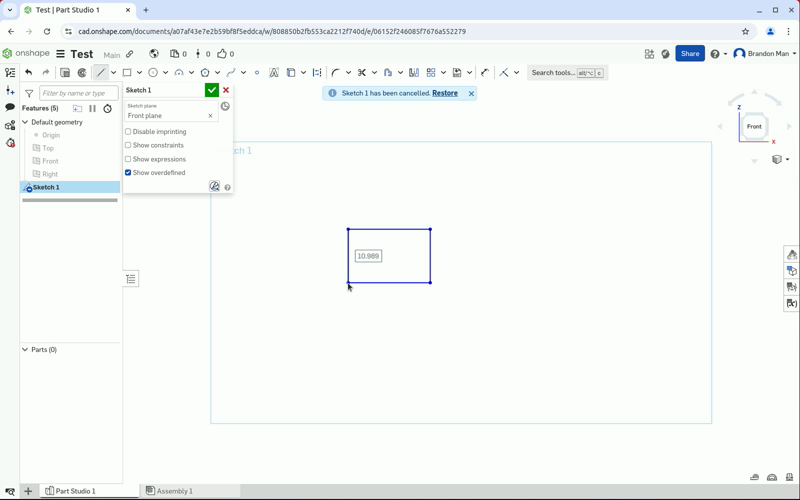
mouse_move(414, 254)
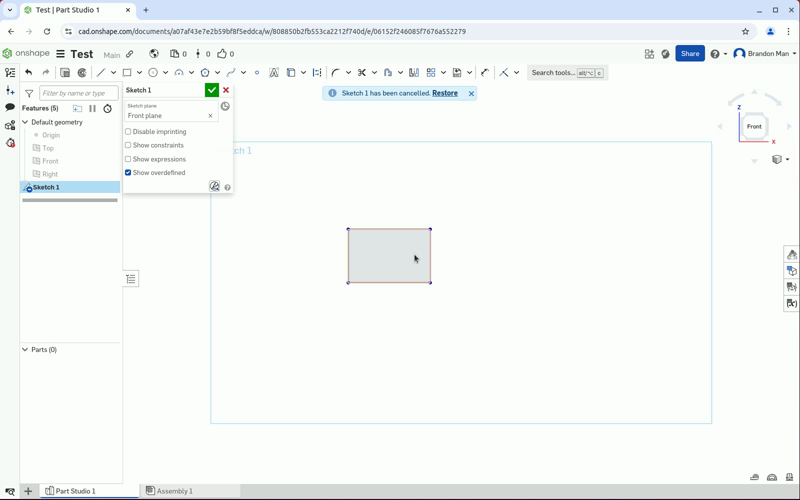
click(414, 254)
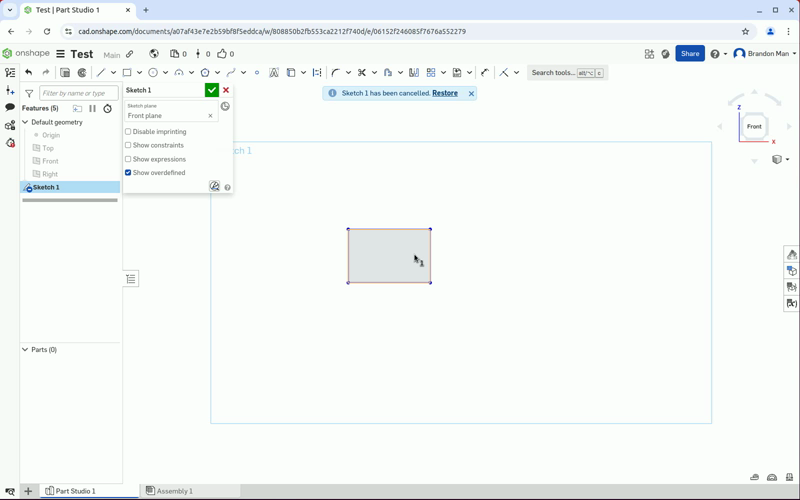
mouse_move(73, 352)
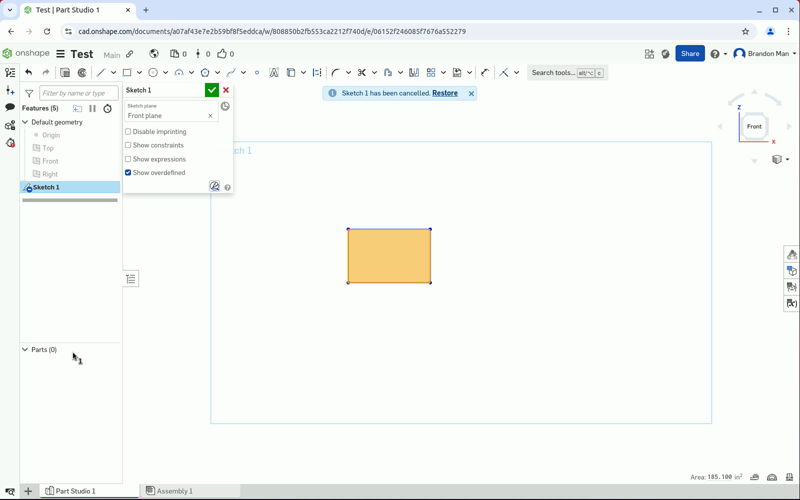
key(shift+y)
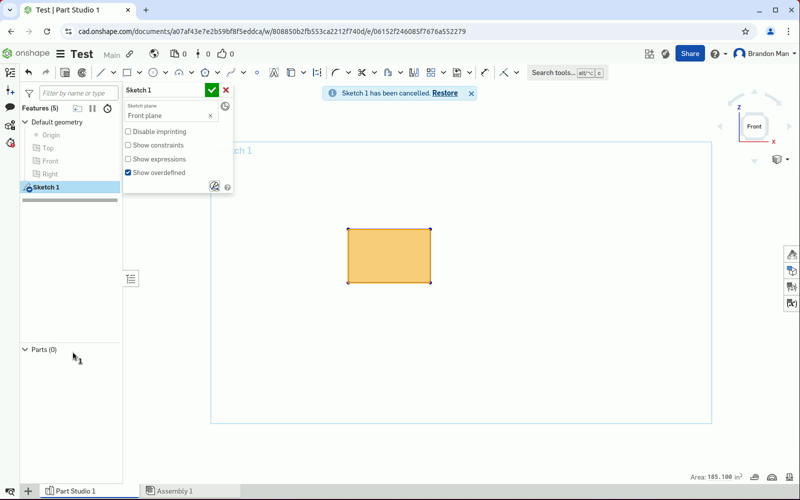
key(shift+e)
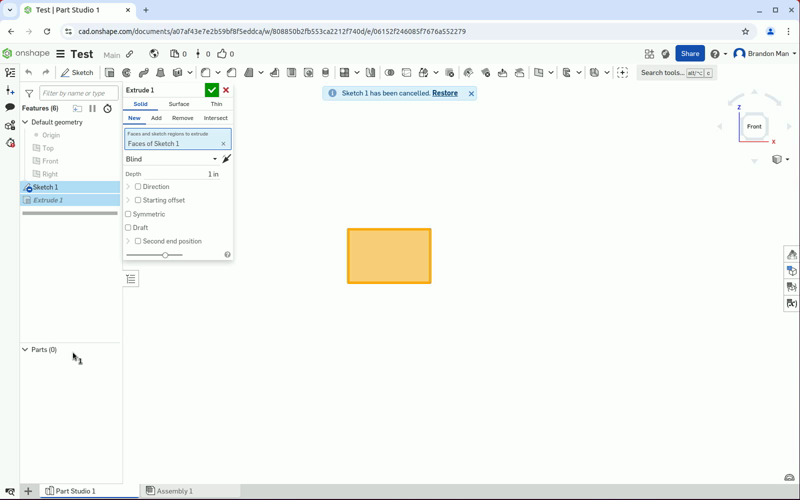
mouse_move(143, 106)
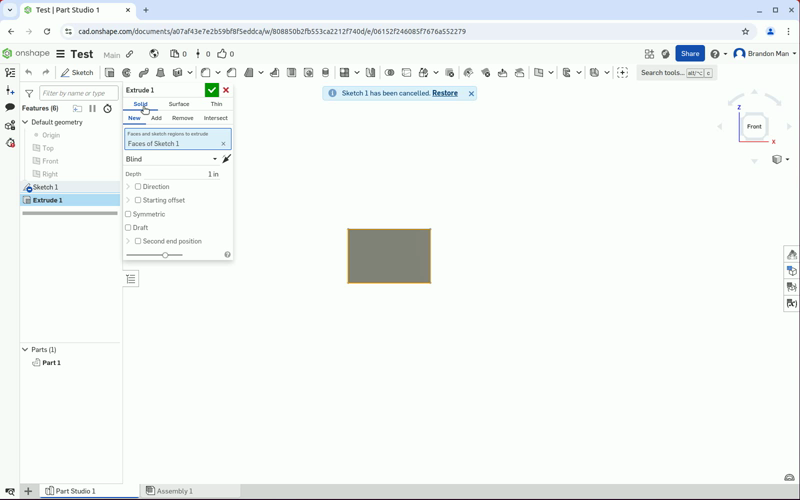
click(143, 106)
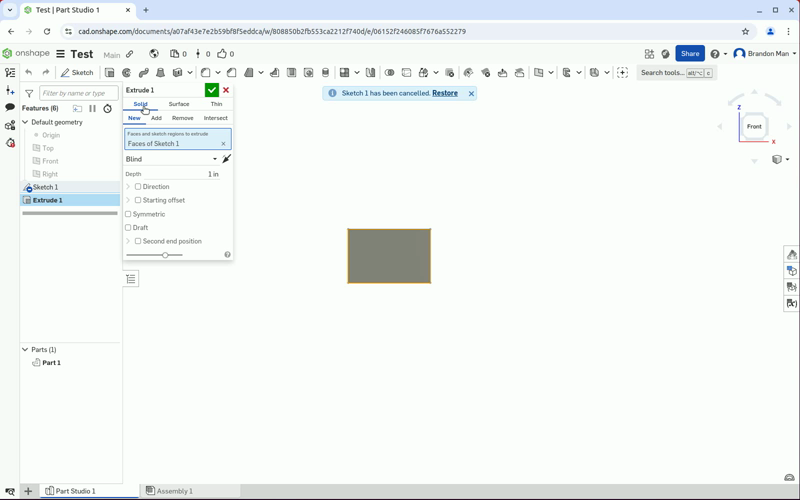
mouse_move(137, 120)
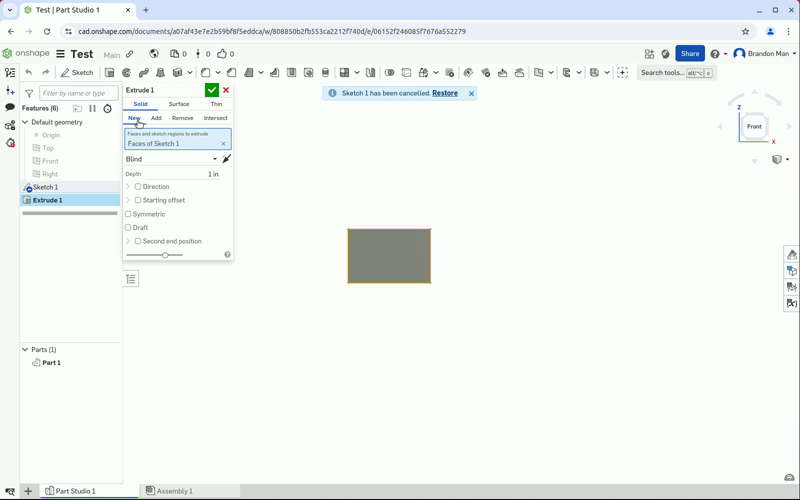
click(137, 120)
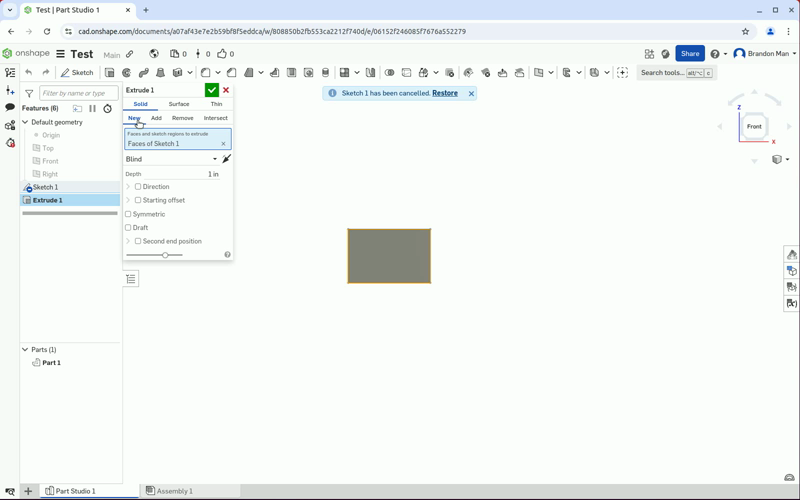
key(tab, 4)
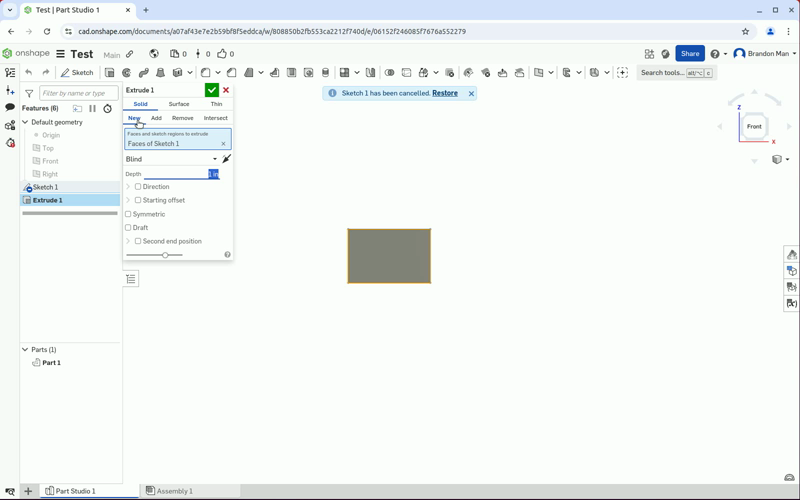
text(-15.646)
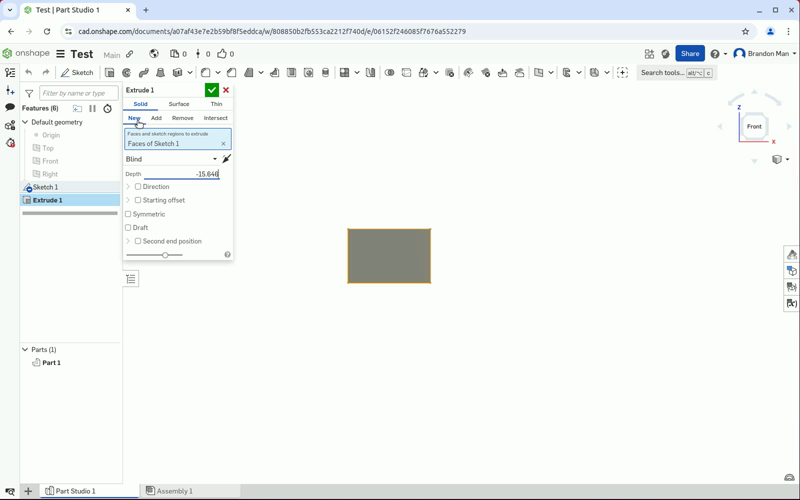
key(enter)
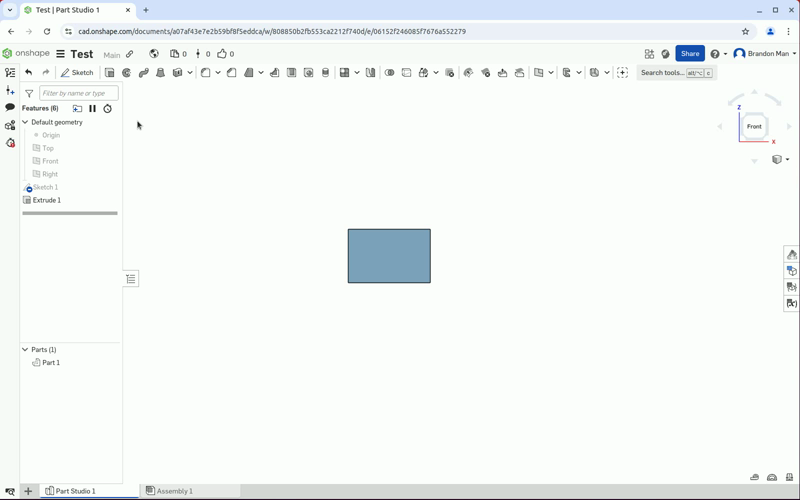
key(shift+h)
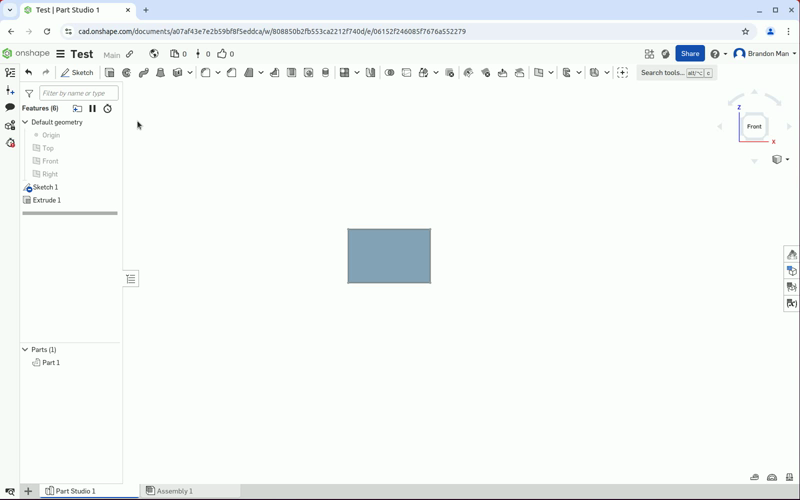
key(shift+h)
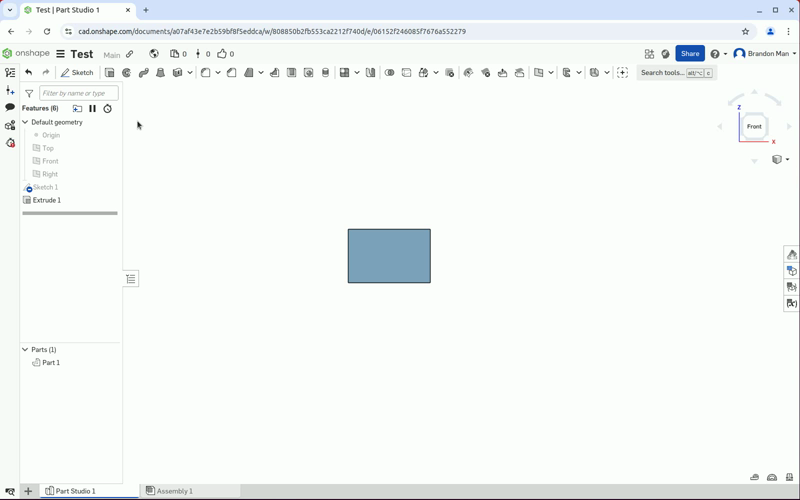
mouse_move(73, 189)
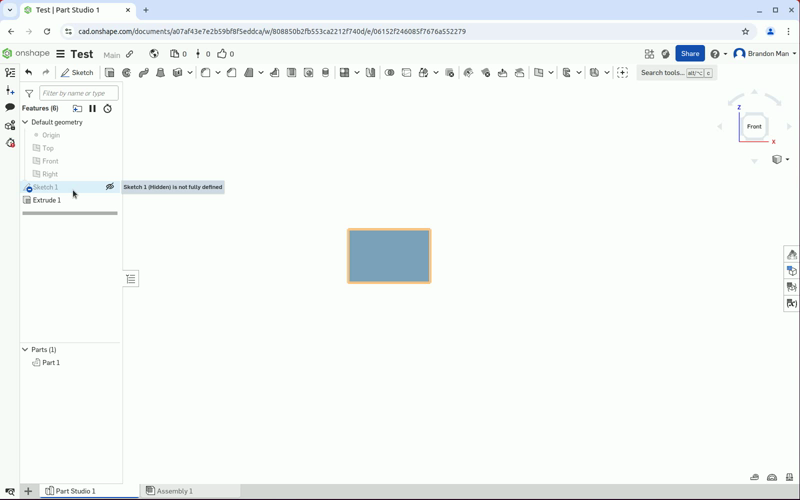
click(73, 189)
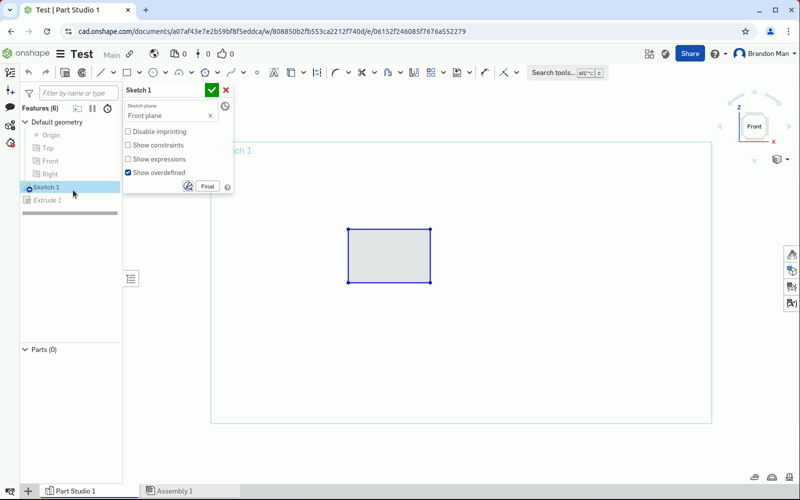
mouse_move(229, 92)
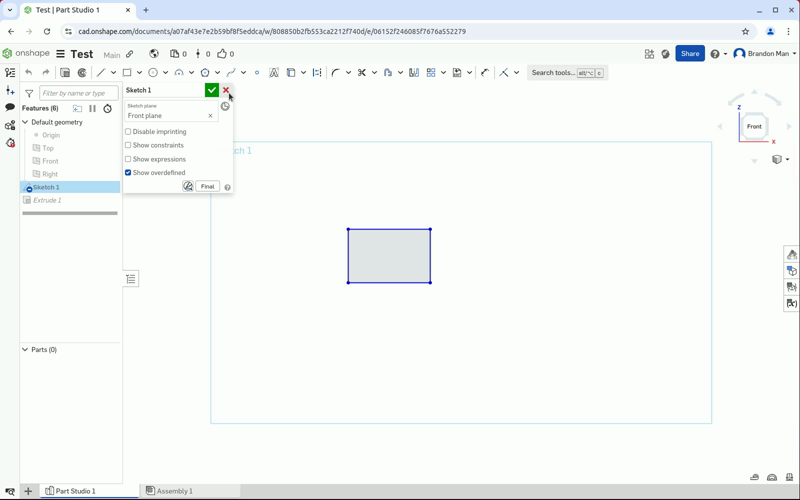
click(229, 92)
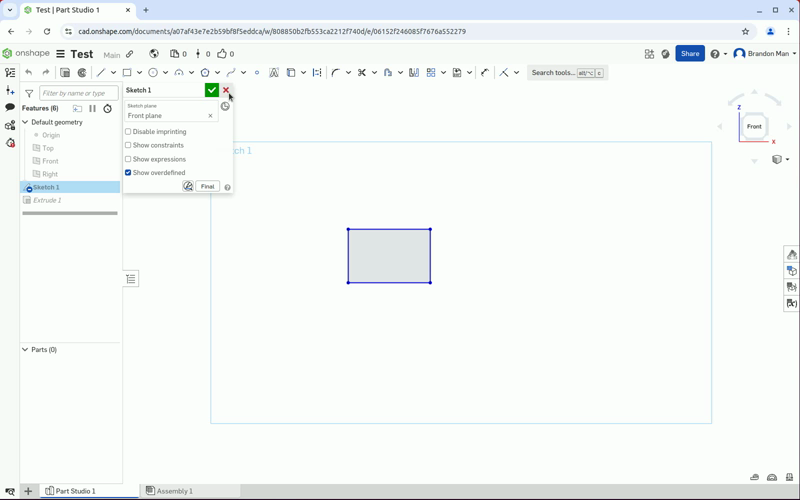
key(shift+s)
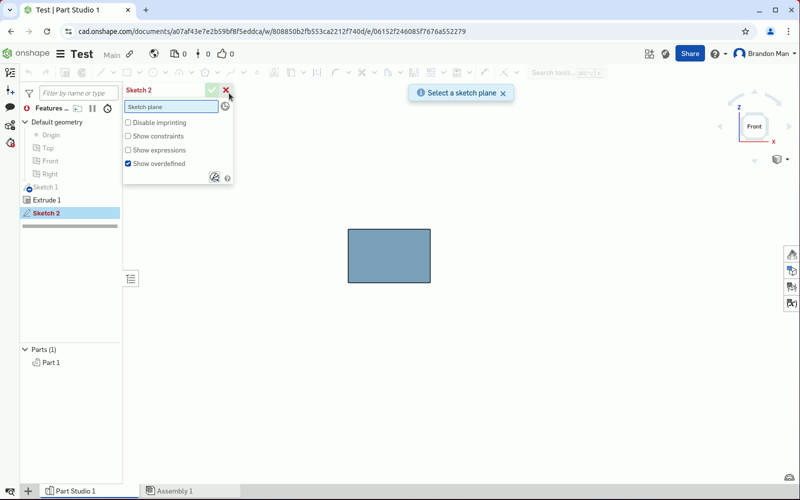
mouse_move(73, 163)
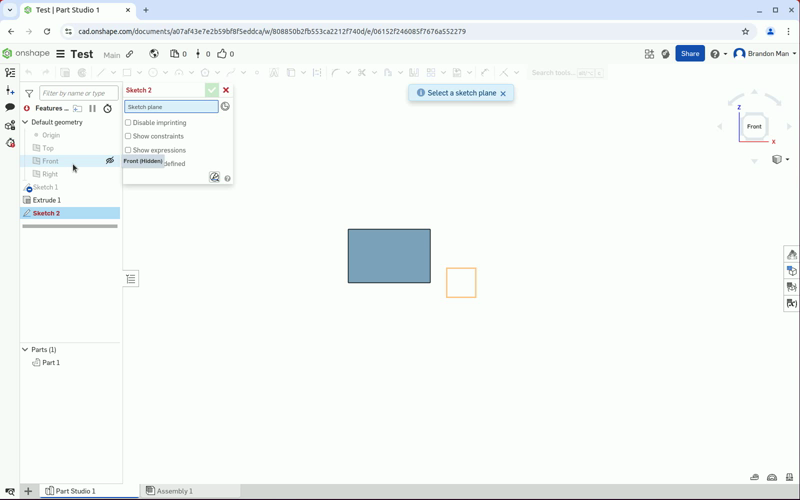
click(73, 163)
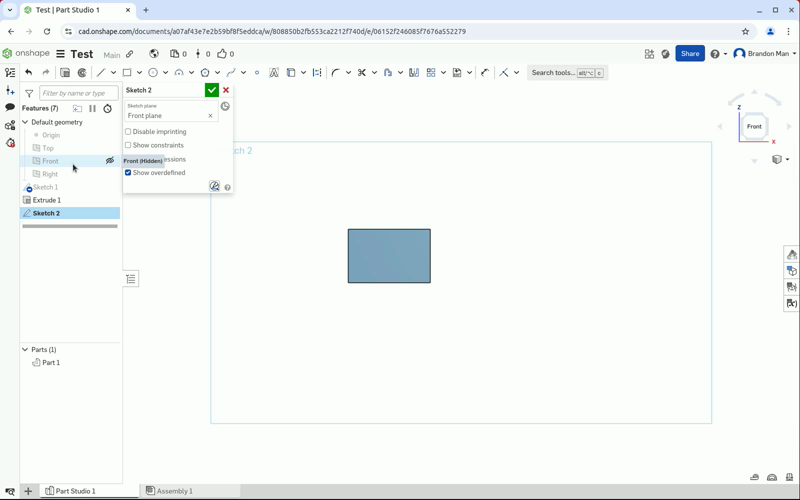
mouse_move(73, 352)
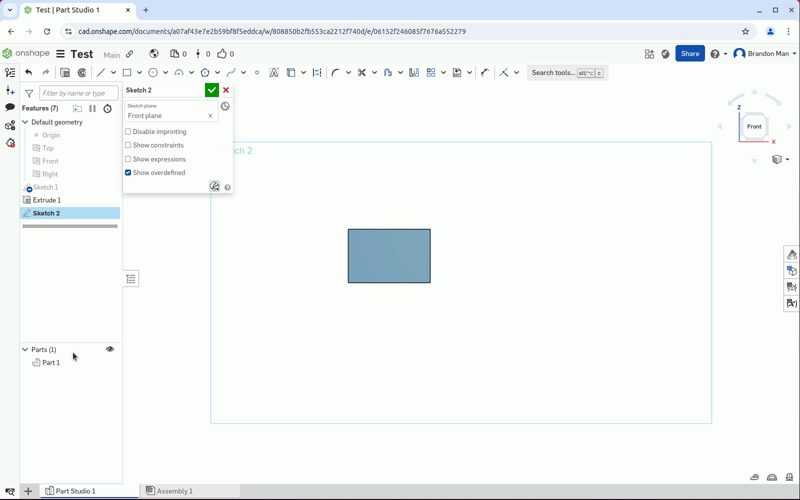
key(y)
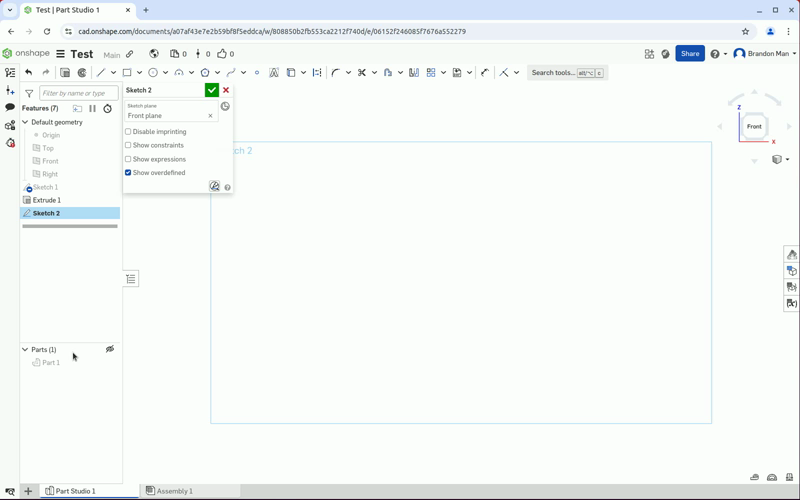
key(l)
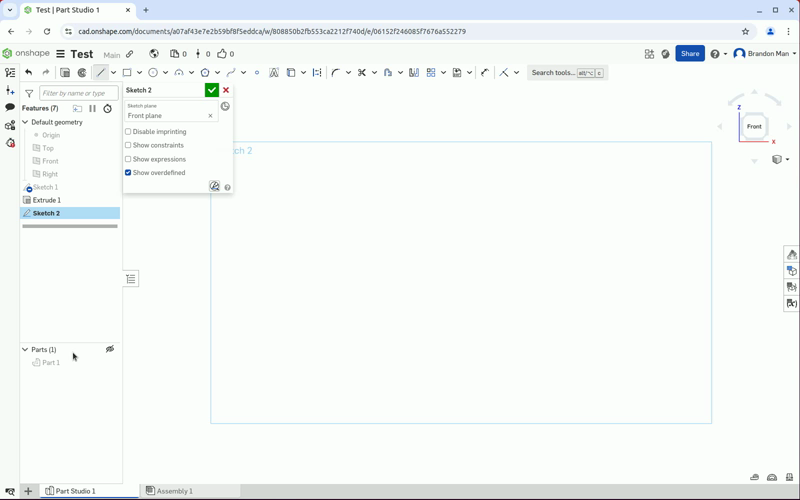
key_down(shift)
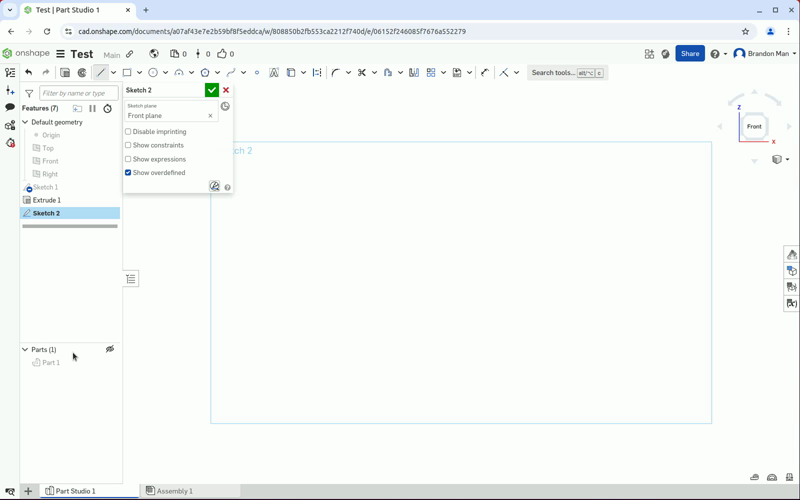
mouse_move(491, 282)
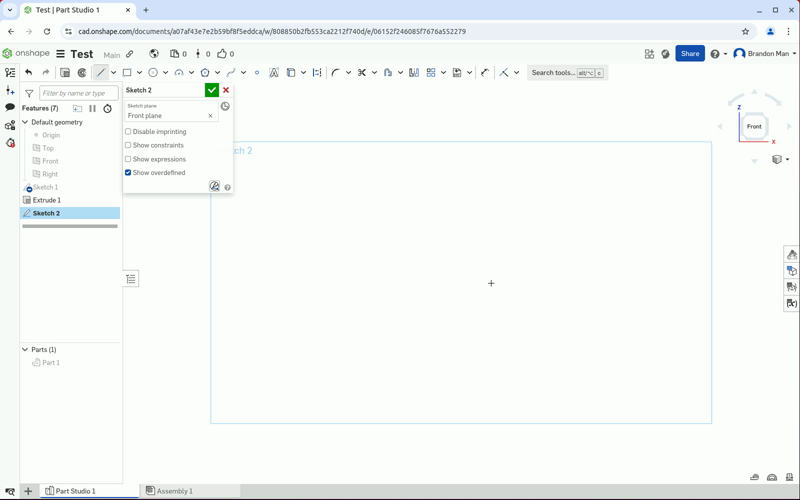
click(491, 282)
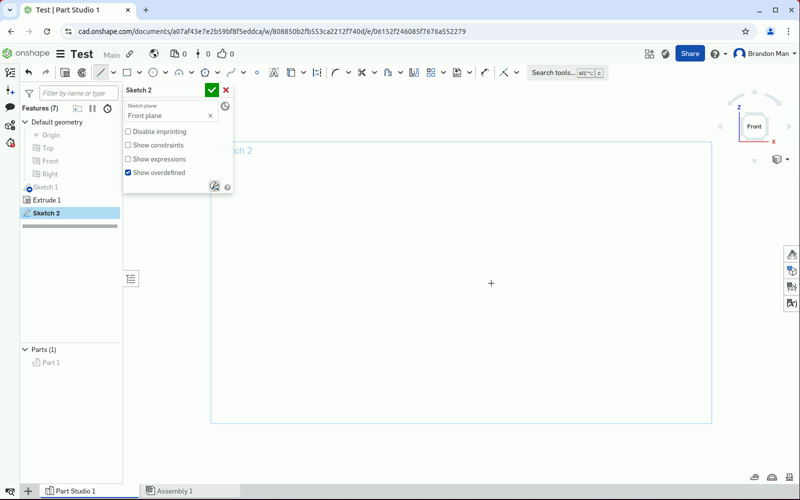
key_up(shift)
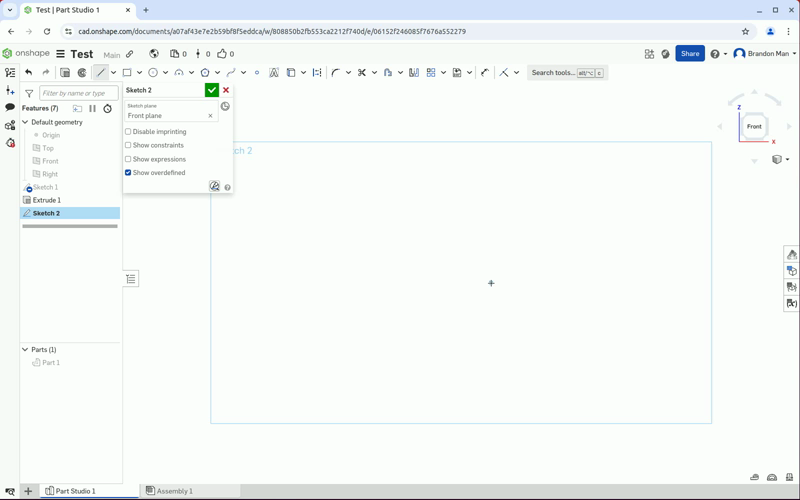
key_down(shift)
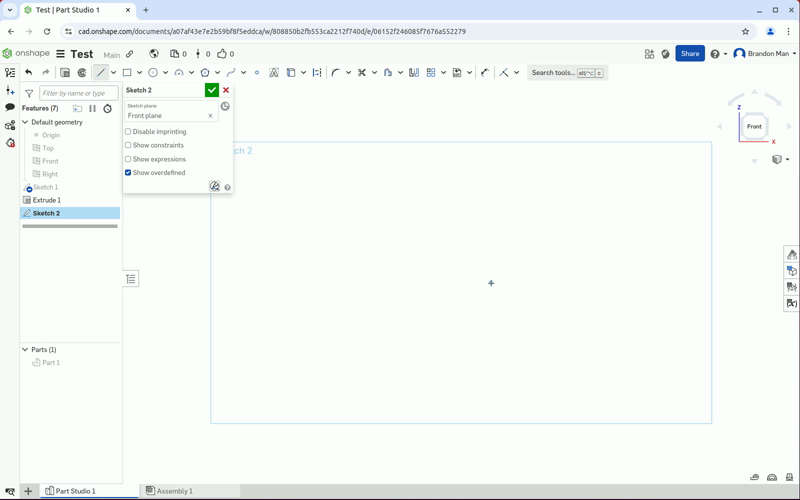
mouse_move(558, 282)
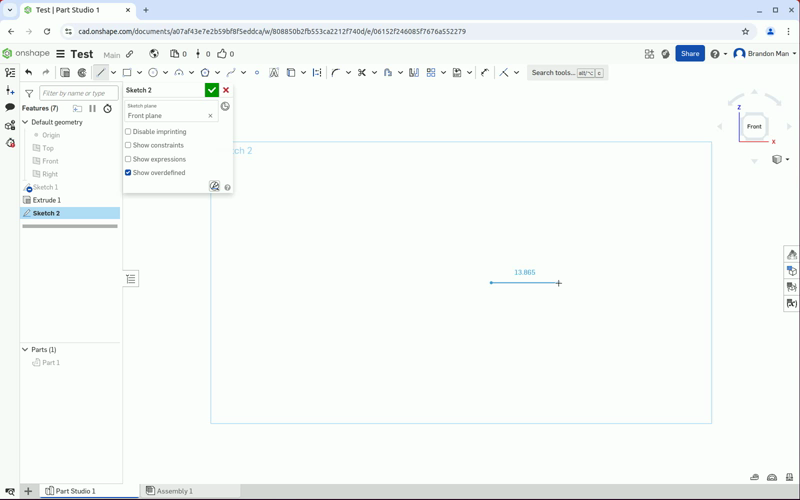
click(558, 282)
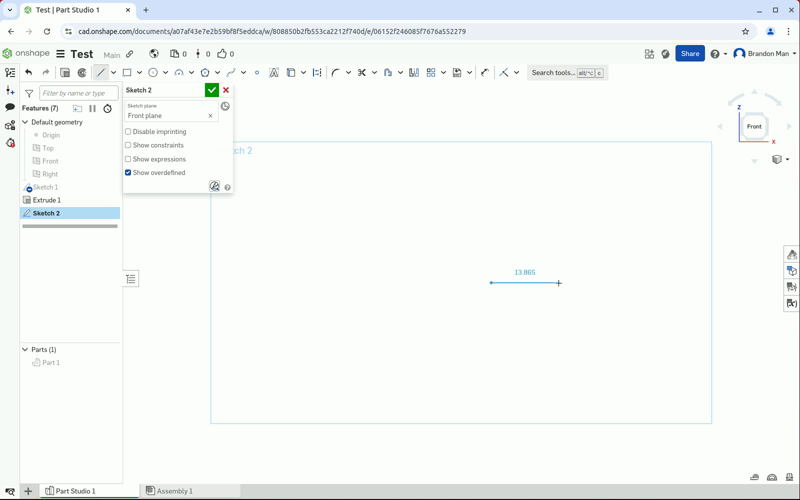
key_up(shift)
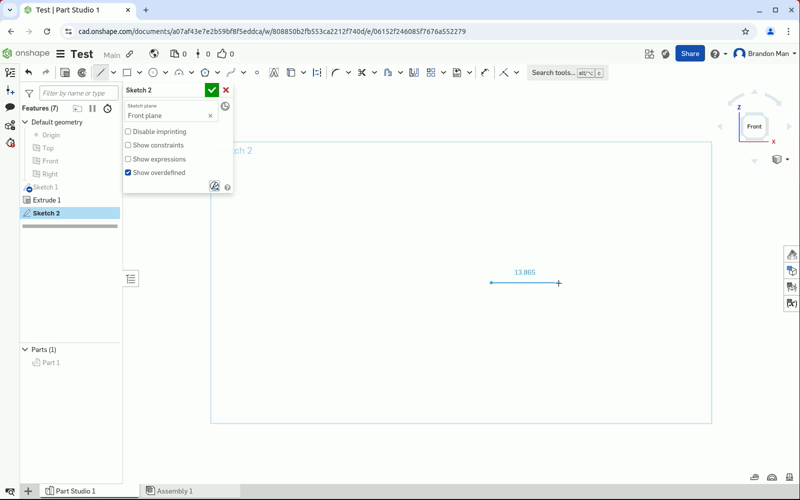
key_down(shift)
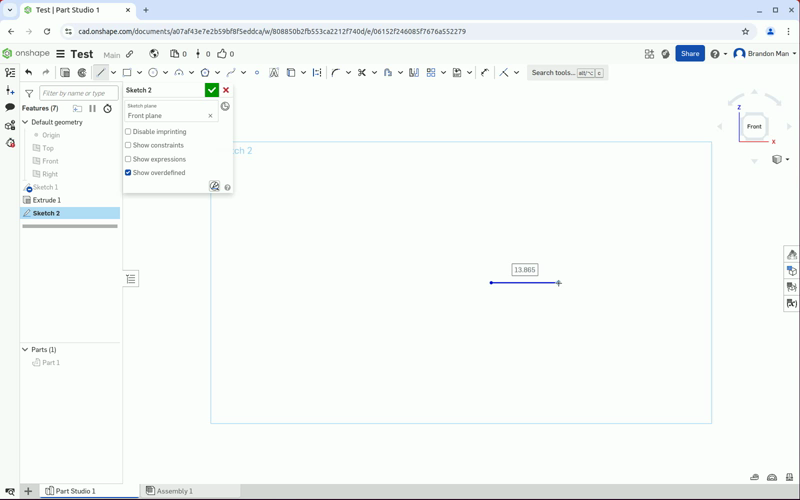
mouse_move(588, 282)
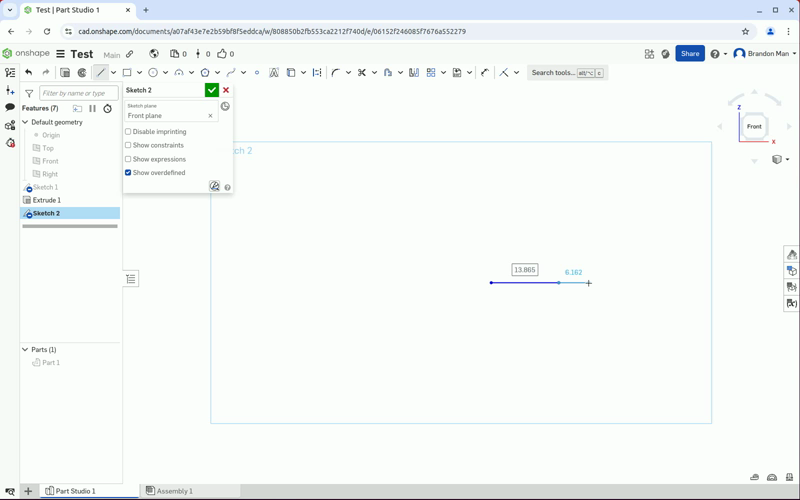
mouse_move(558, 228)
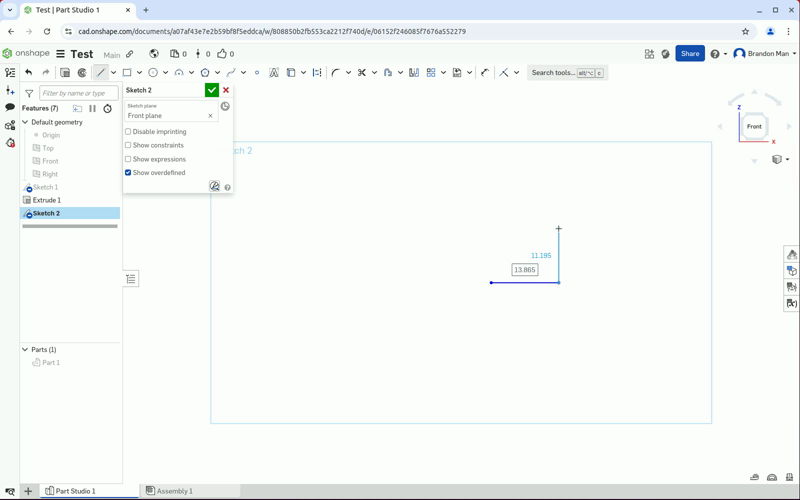
click(558, 228)
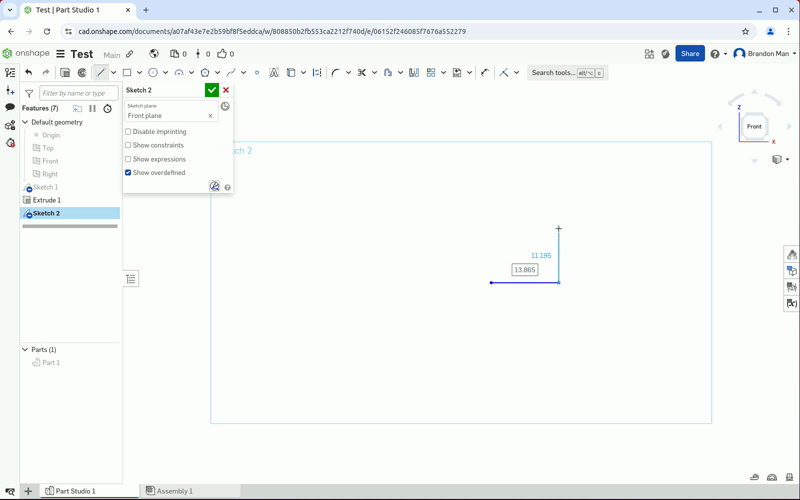
key_up(shift)
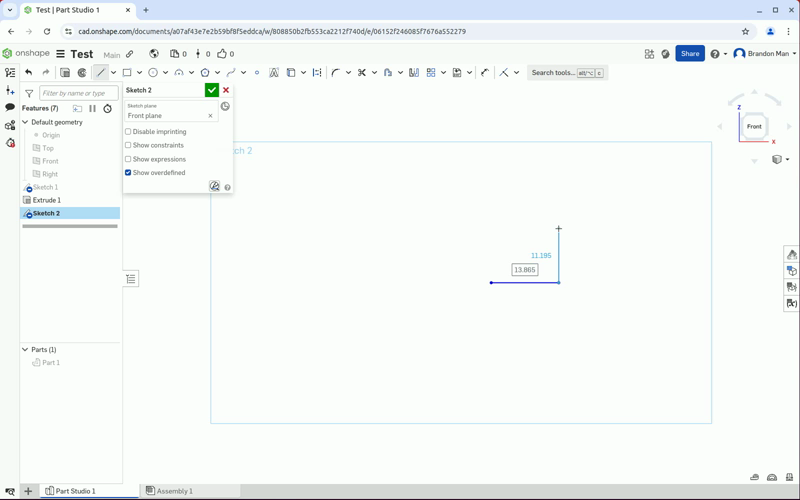
key_down(shift)
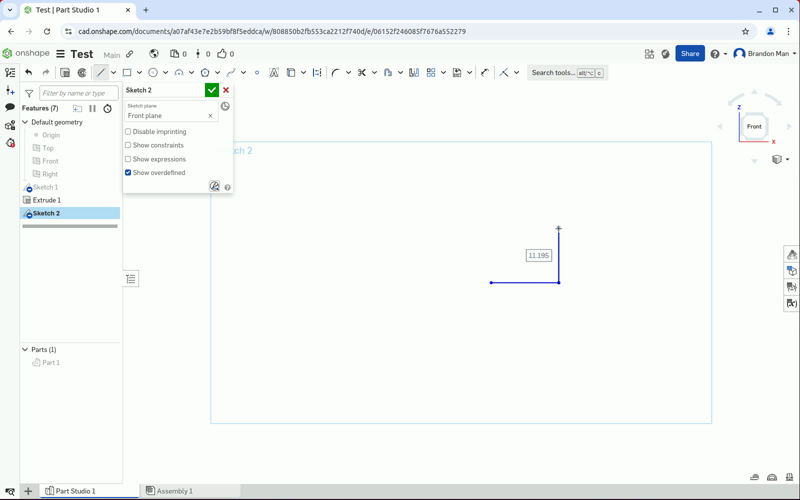
mouse_move(491, 228)
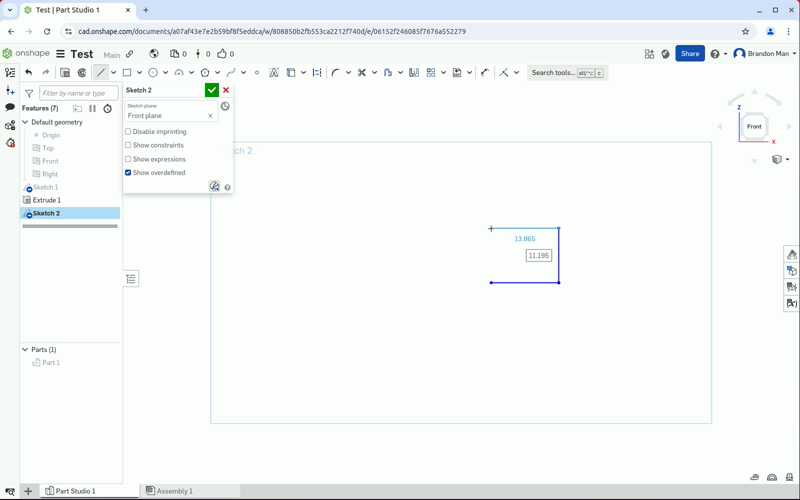
click(491, 228)
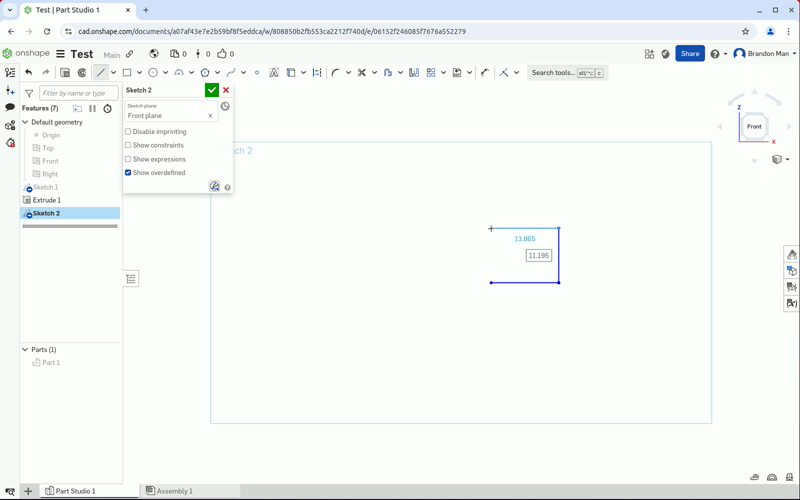
key_up(shift)
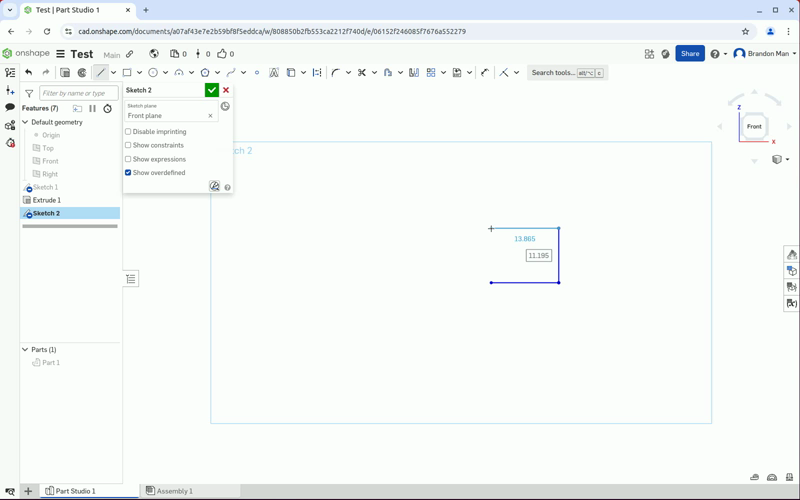
mouse_move(521, 228)
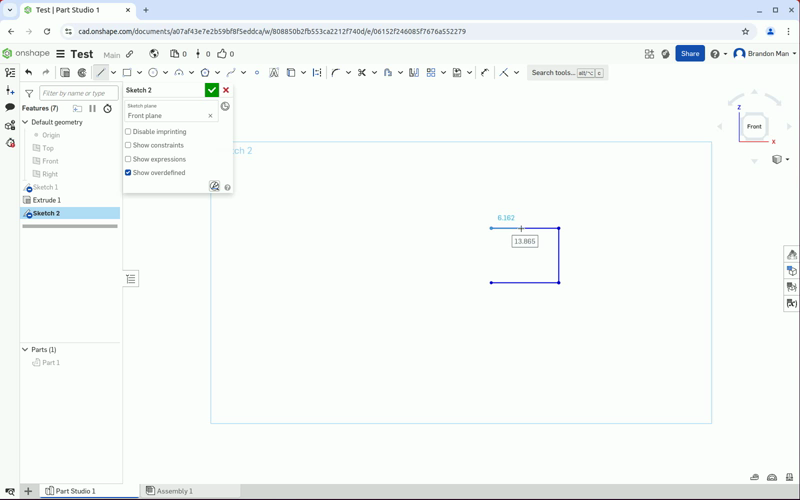
key_down(shift)
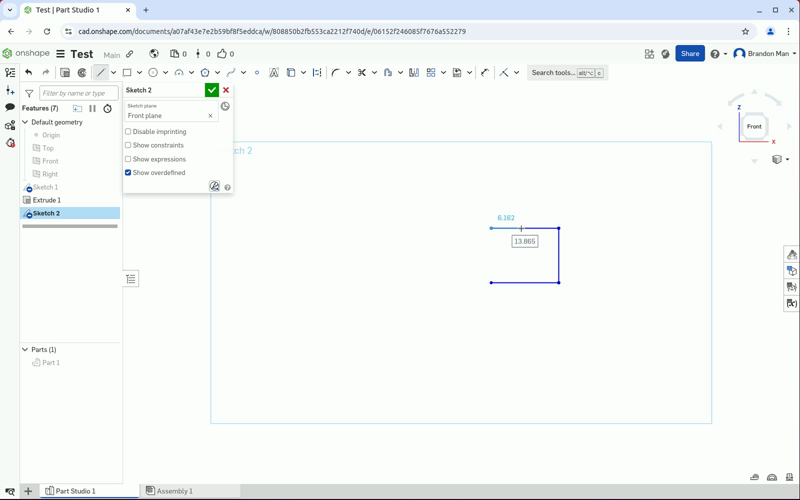
mouse_move(491, 282)
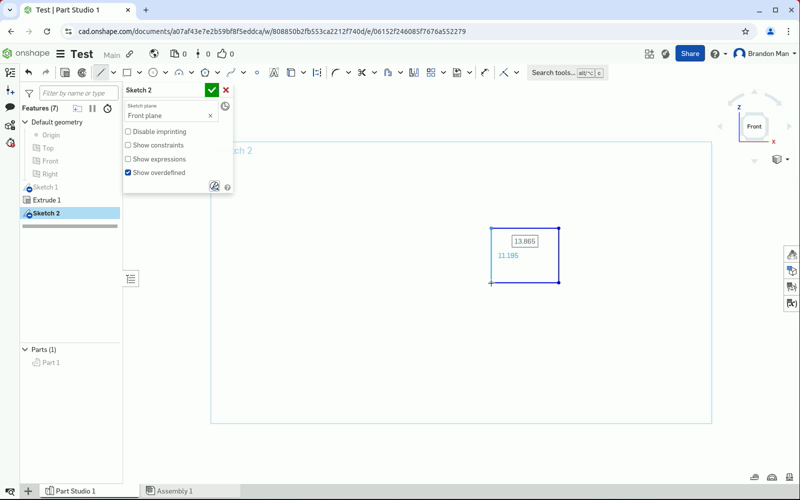
key_up(shift)
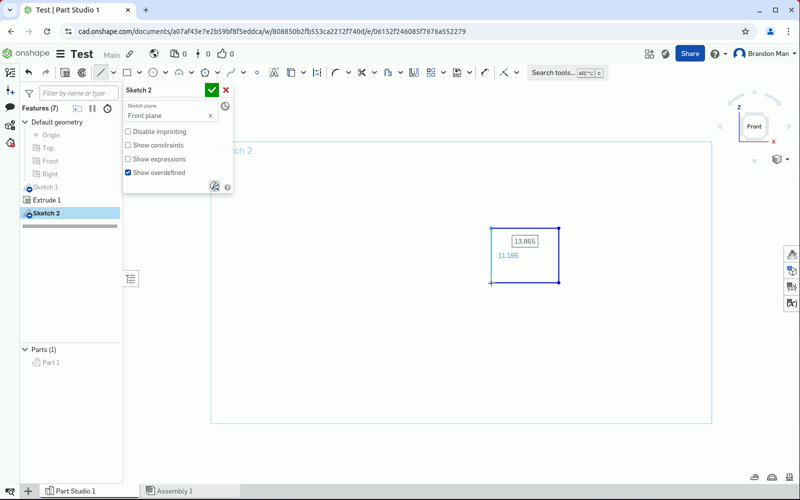
click(491, 282)
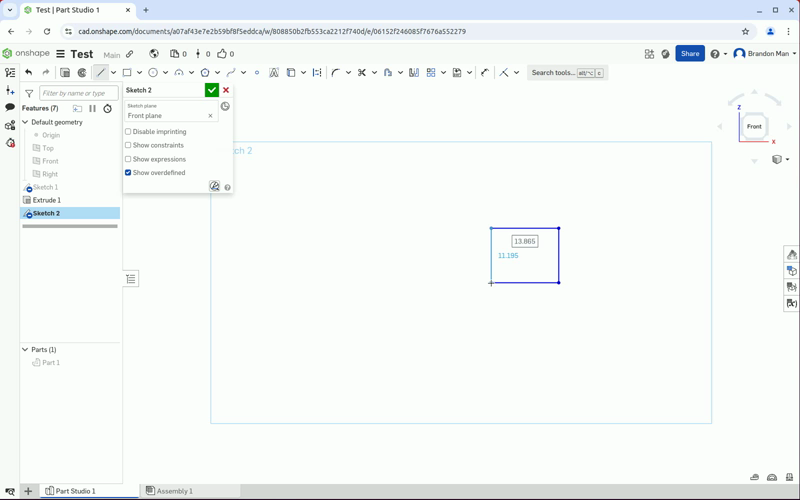
key(esc)
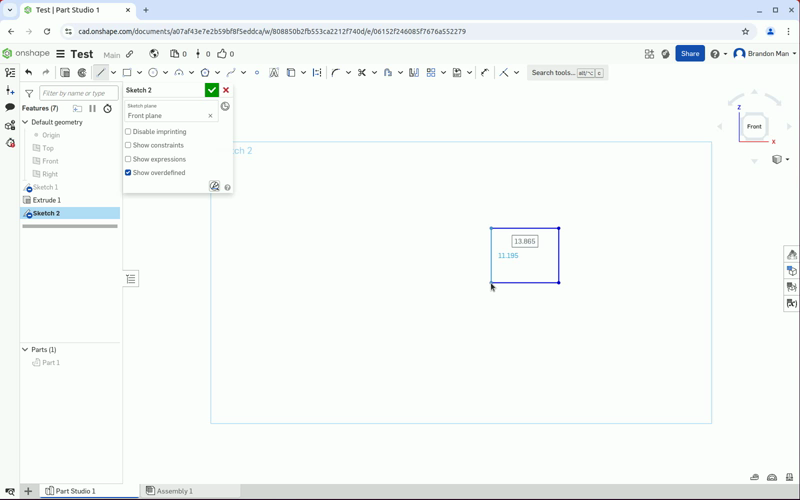
mouse_move(497, 266)
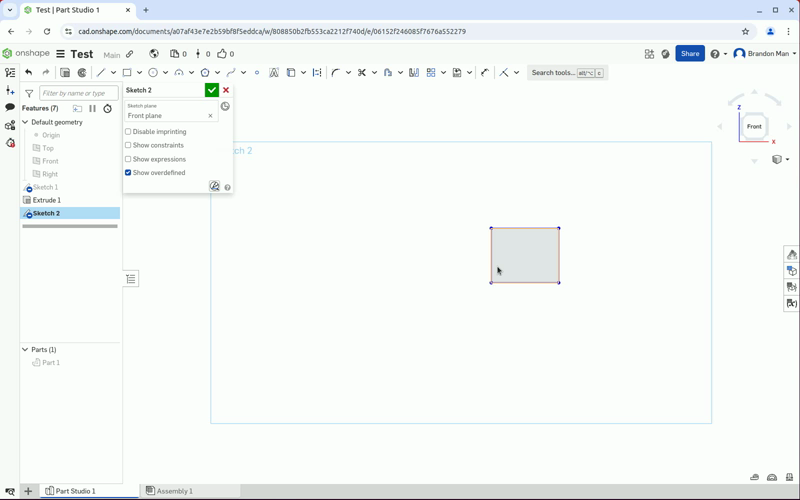
click(497, 266)
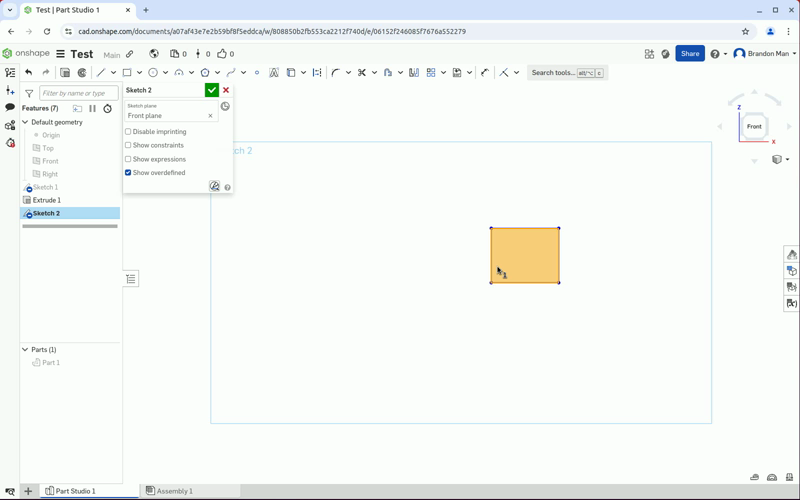
mouse_move(73, 352)
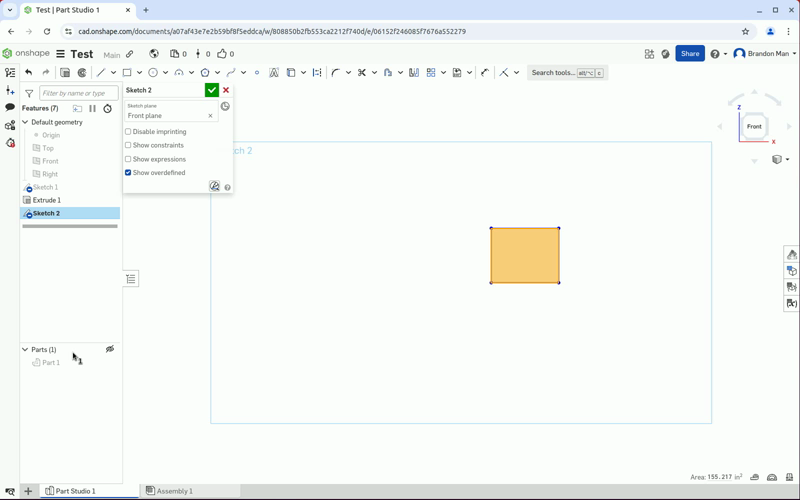
key(shift+y)
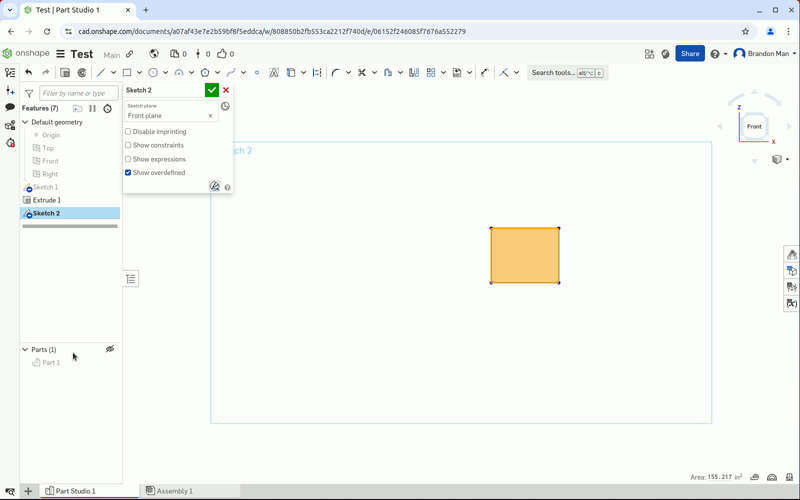
key(shift+e)
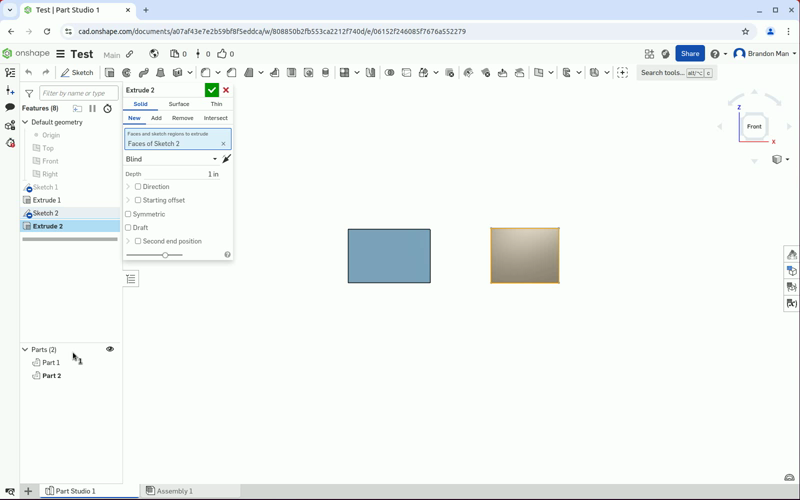
mouse_move(143, 106)
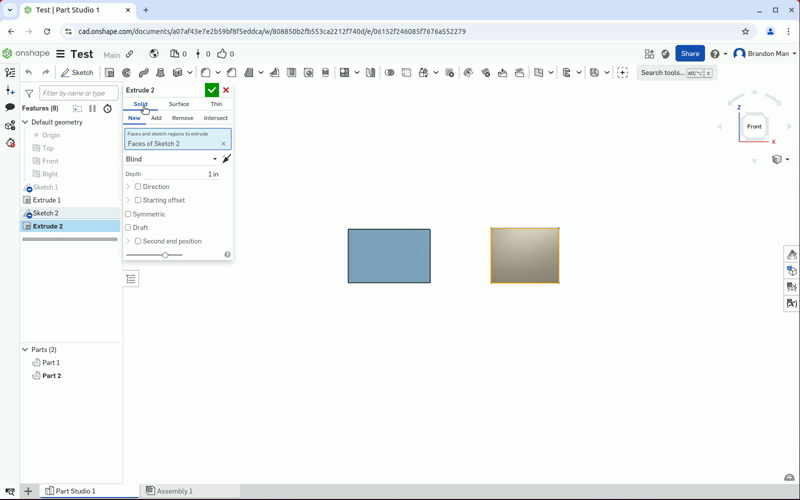
click(143, 106)
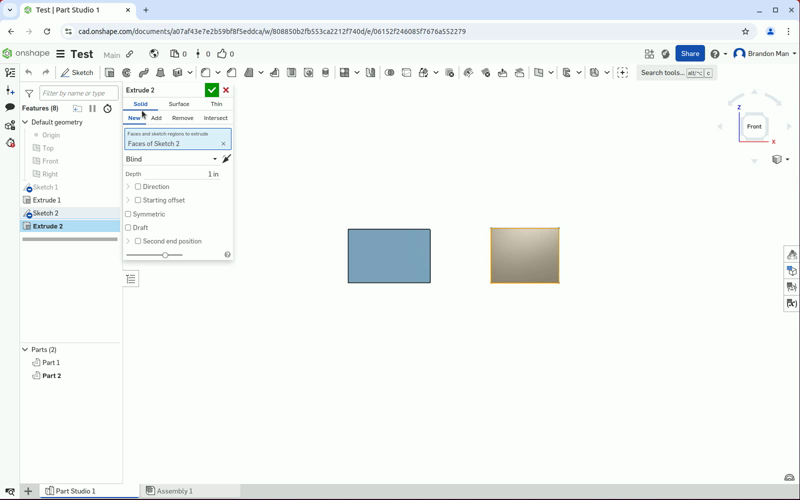
mouse_move(137, 120)
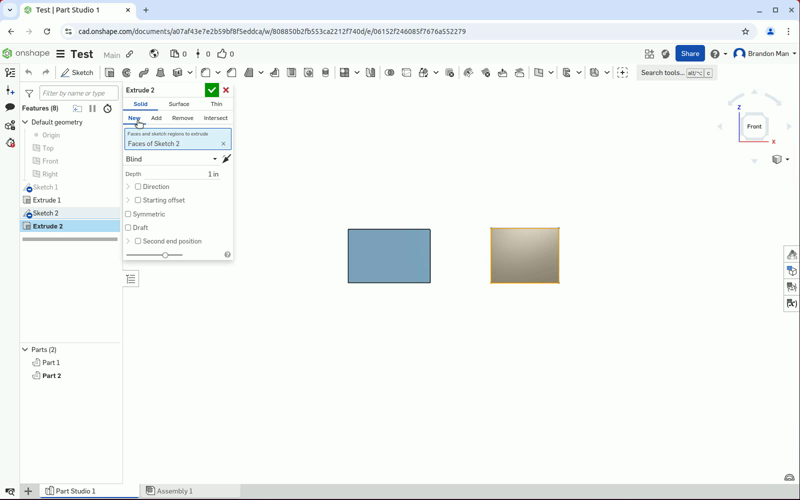
click(137, 120)
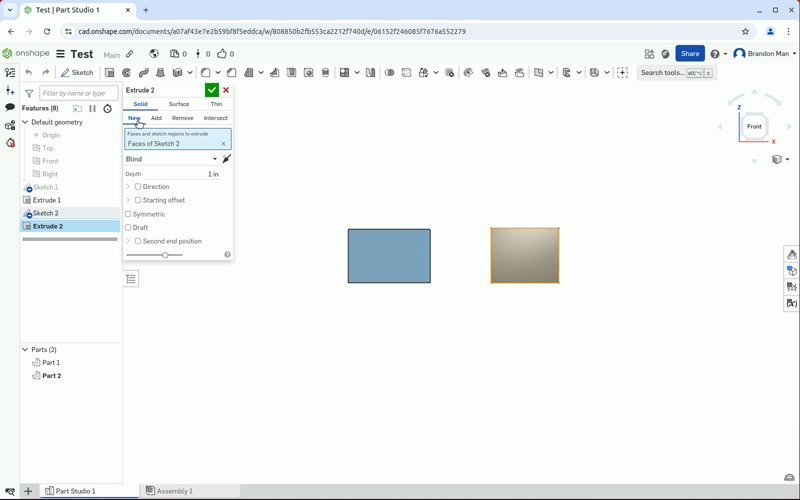
key(tab, 4)
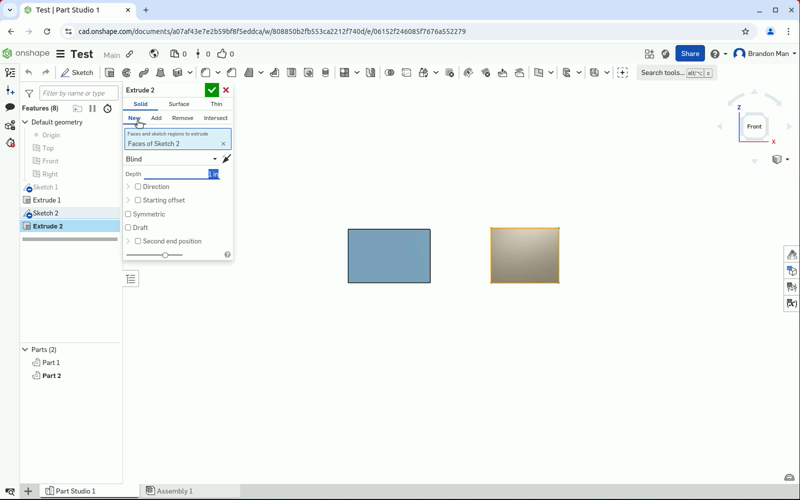
text(-15.646)
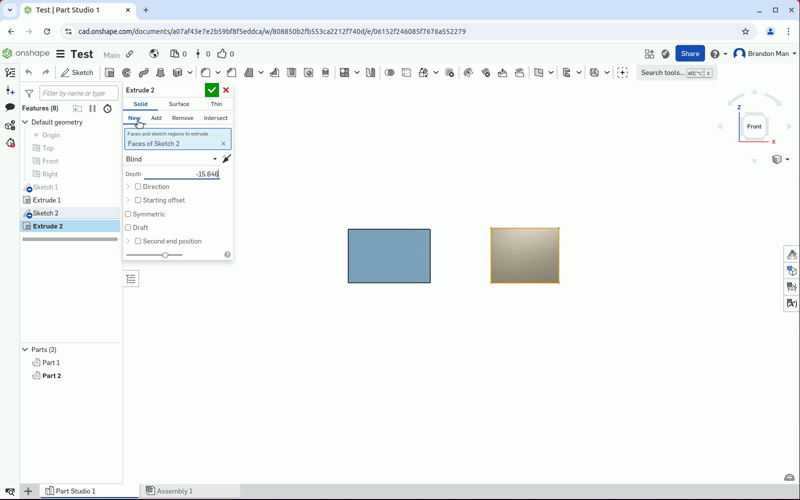
key(enter)
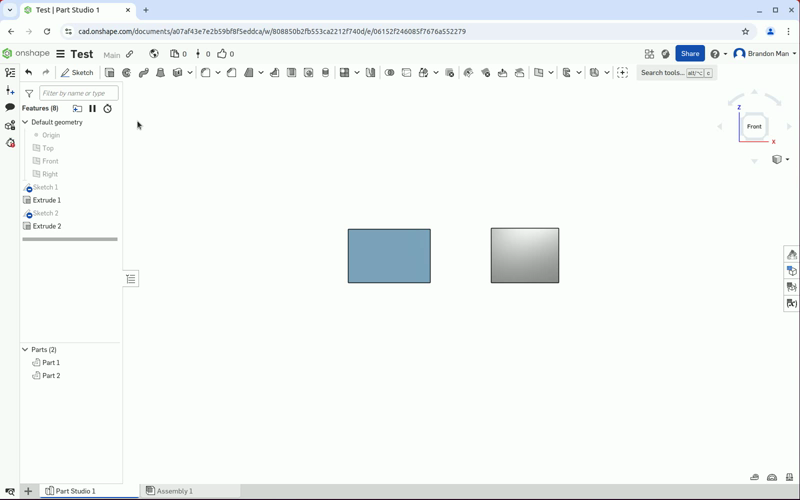
key(shift+h)
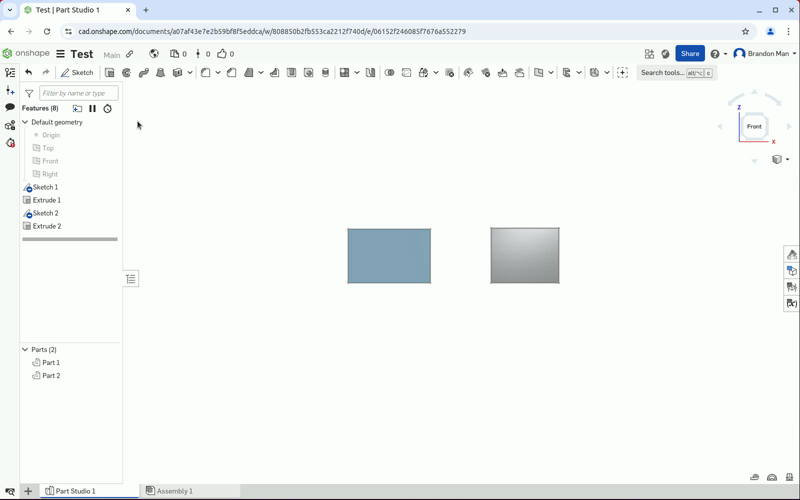
key(shift+h)
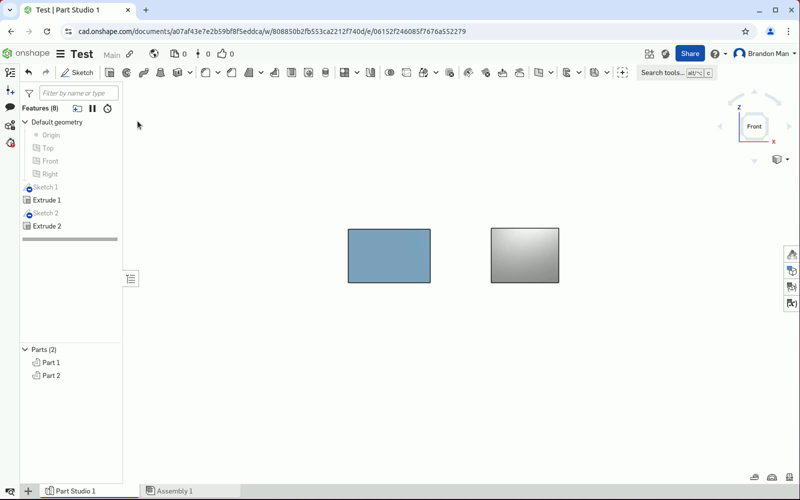
mouse_move(73, 189)
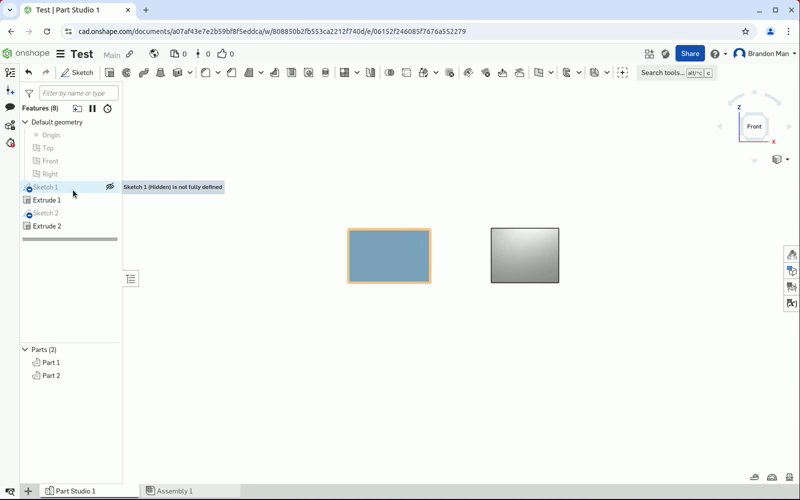
click(73, 189)
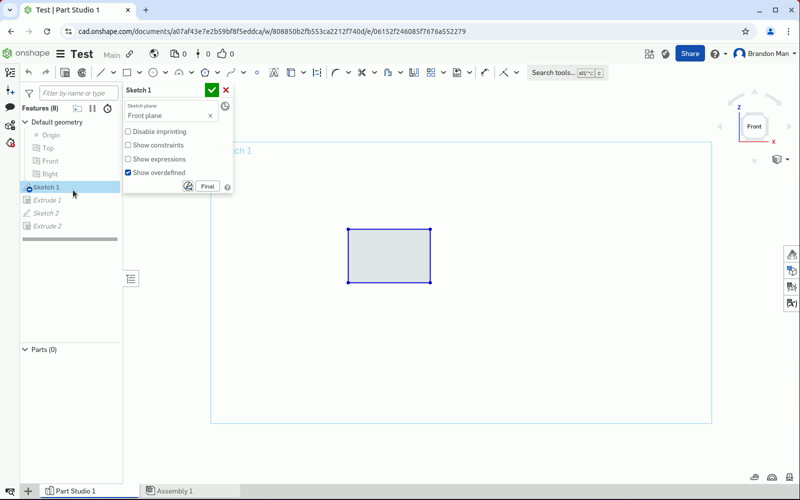
mouse_move(229, 92)
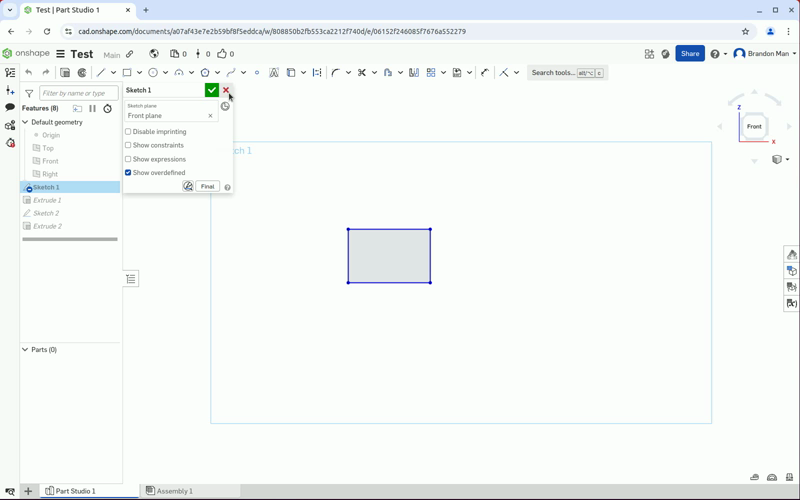
click(229, 92)
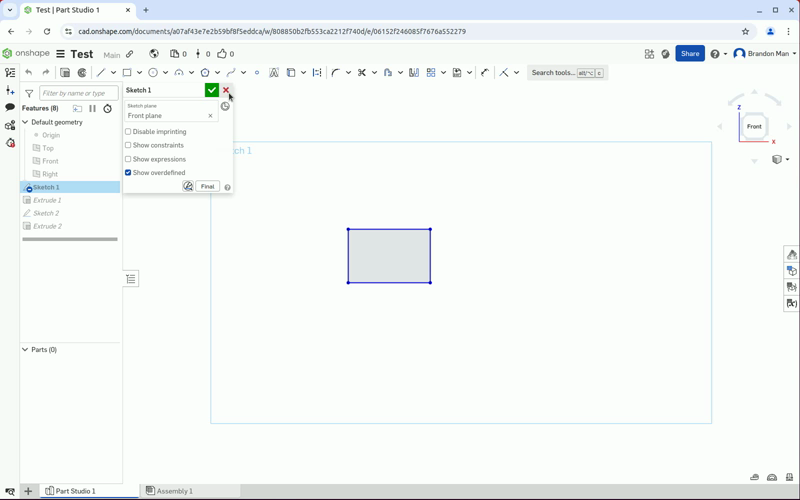
key(shift+s)
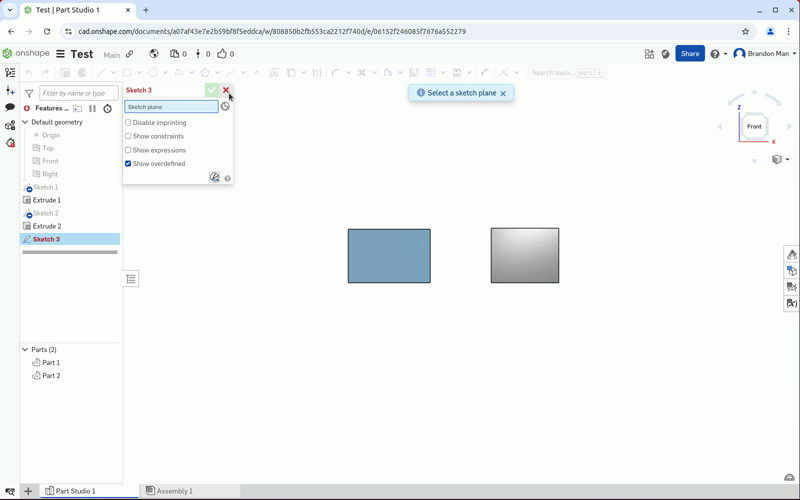
mouse_move(73, 163)
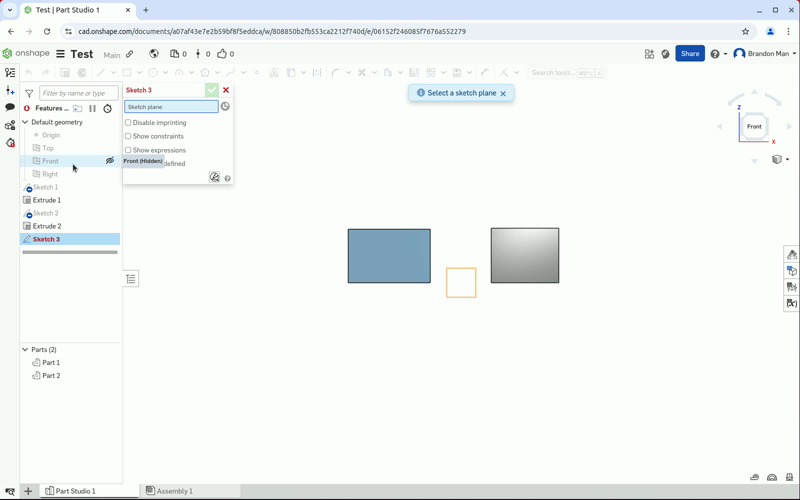
click(73, 163)
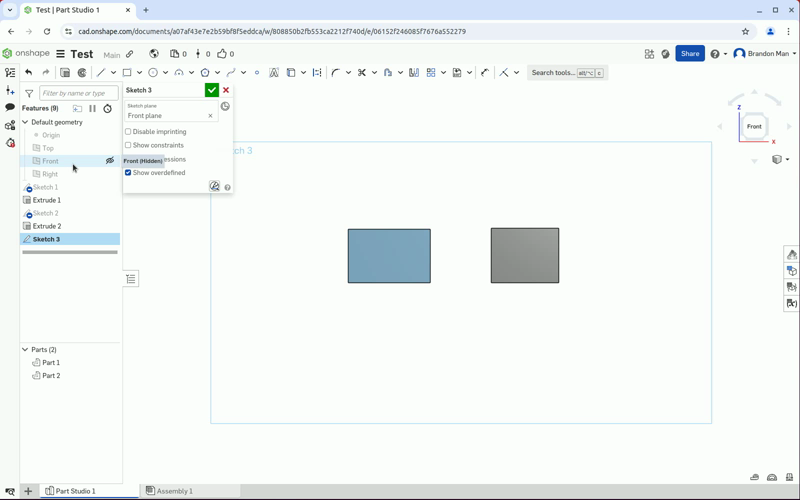
mouse_move(73, 352)
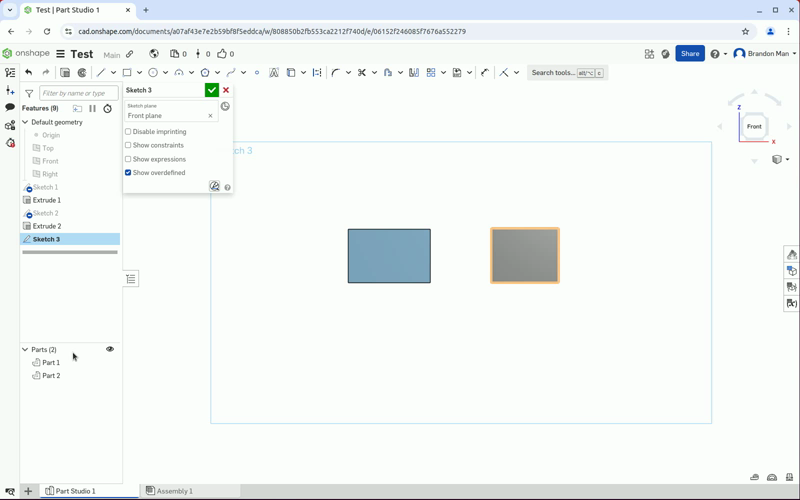
key(y)
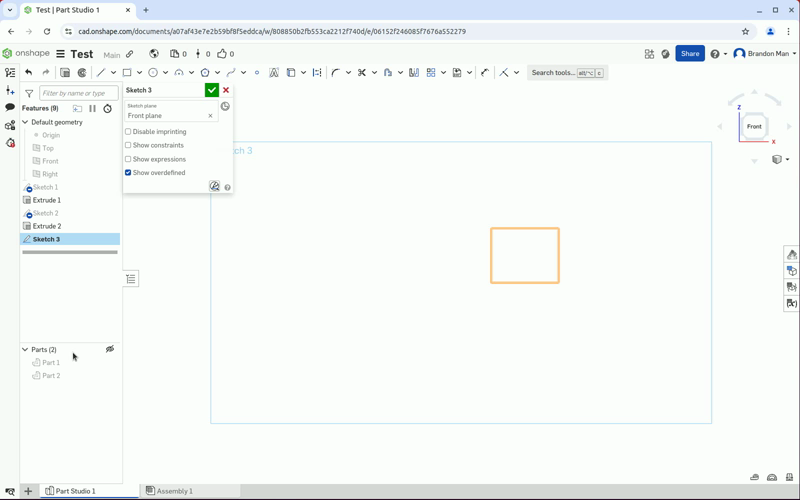
key(l)
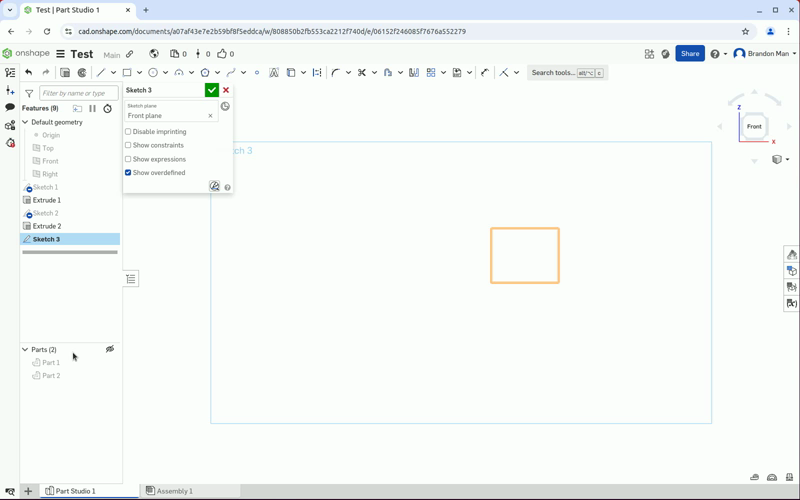
key_down(shift)
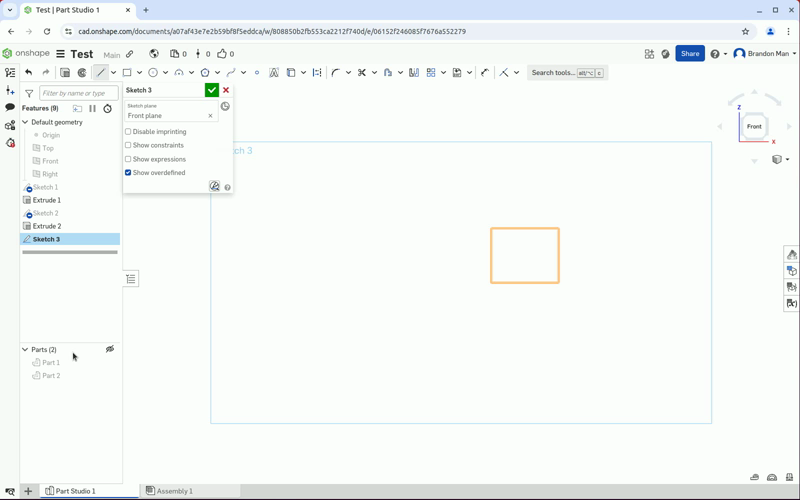
mouse_move(491, 343)
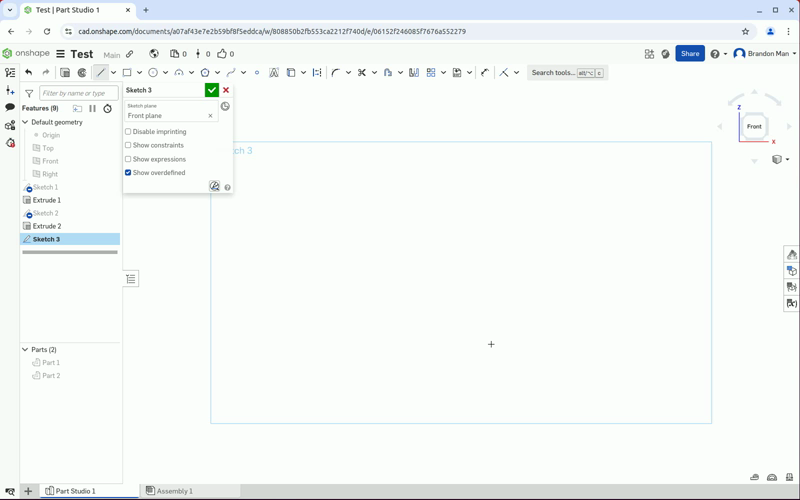
click(491, 343)
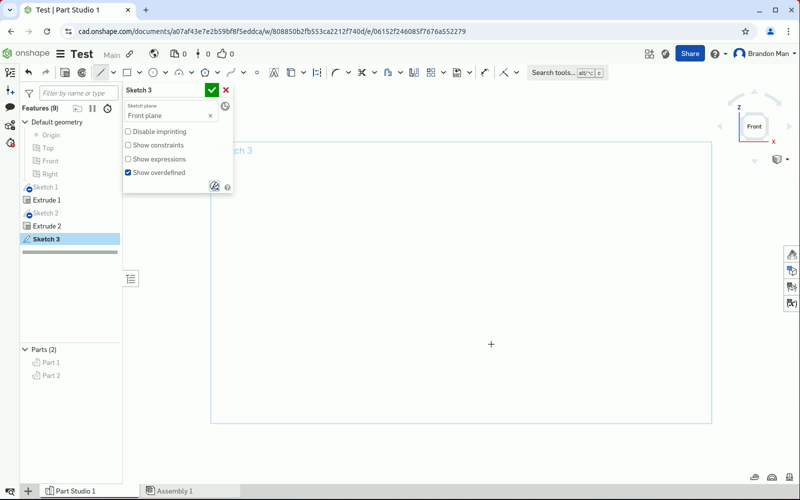
key_up(shift)
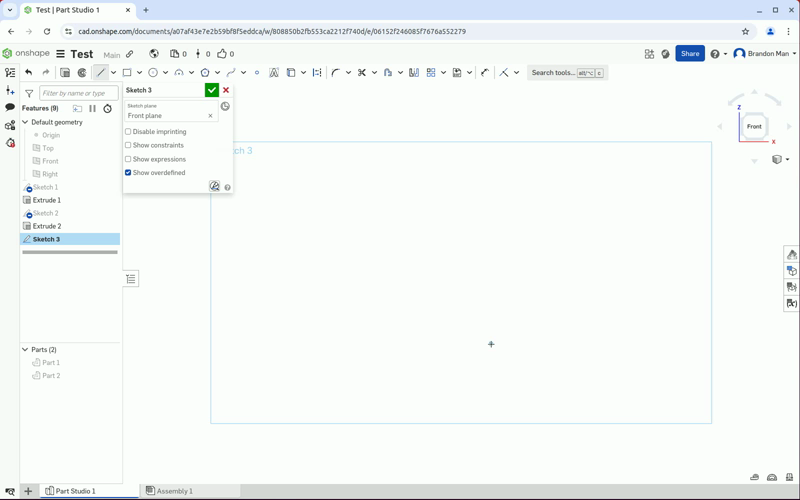
key_down(shift)
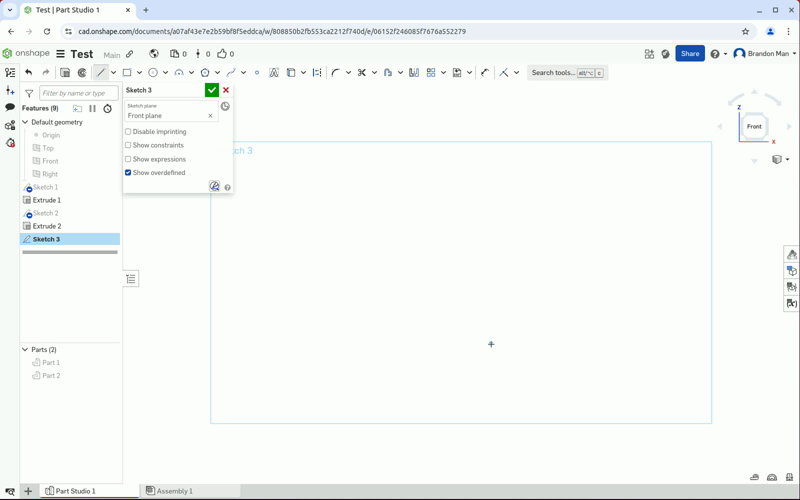
mouse_move(558, 343)
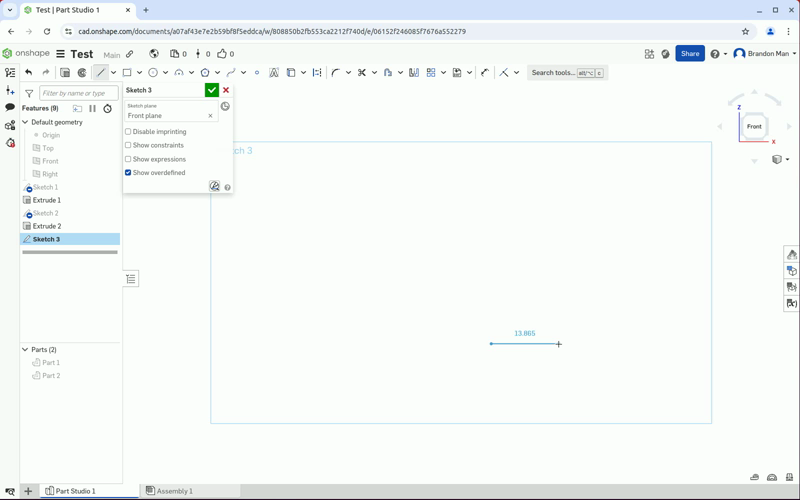
click(558, 343)
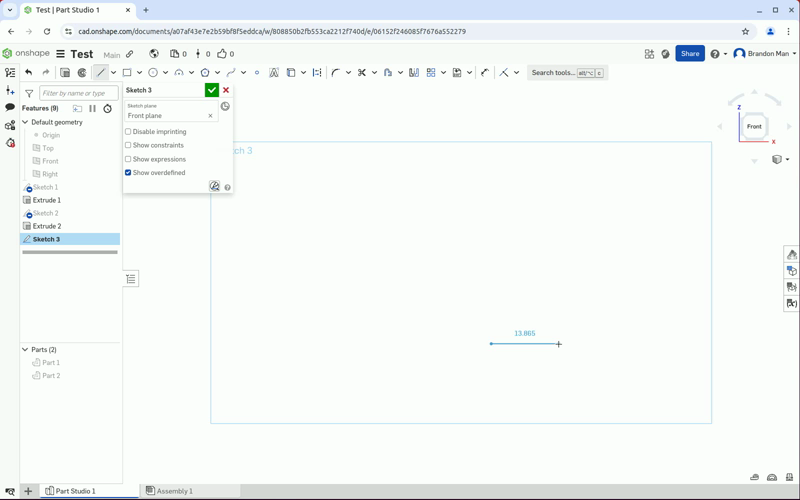
key_up(shift)
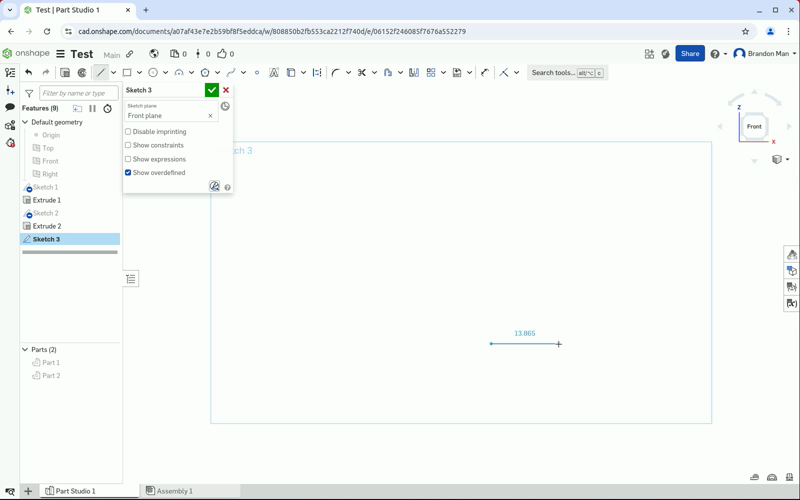
key_down(shift)
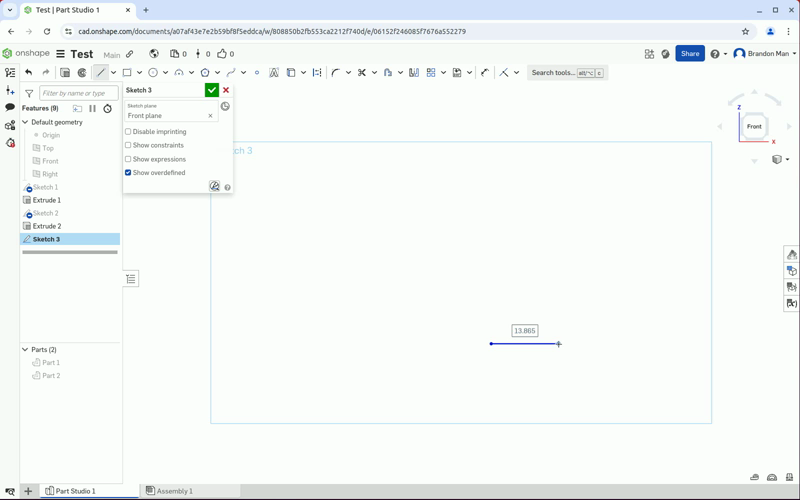
mouse_move(588, 343)
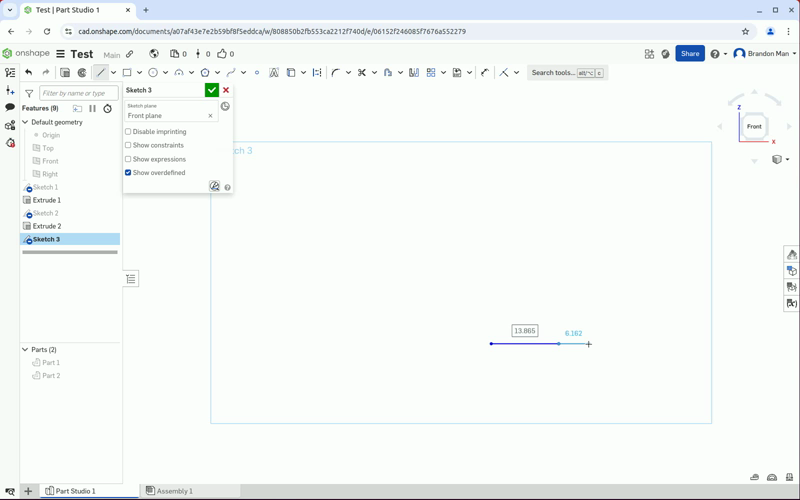
mouse_move(558, 284)
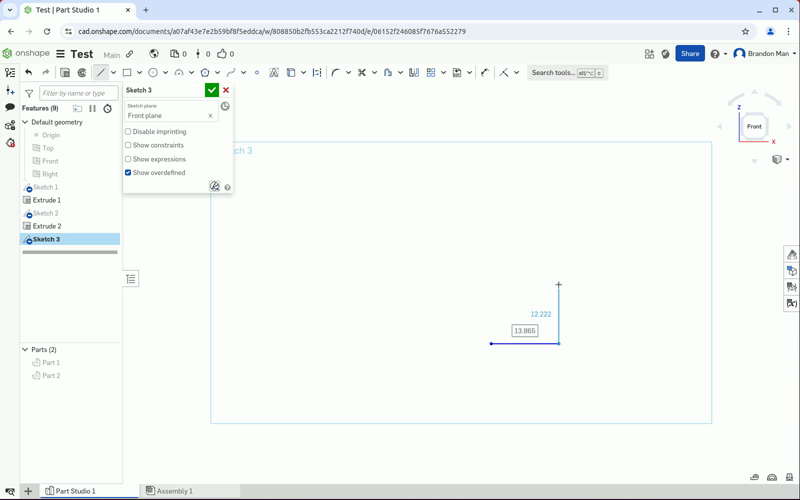
click(558, 284)
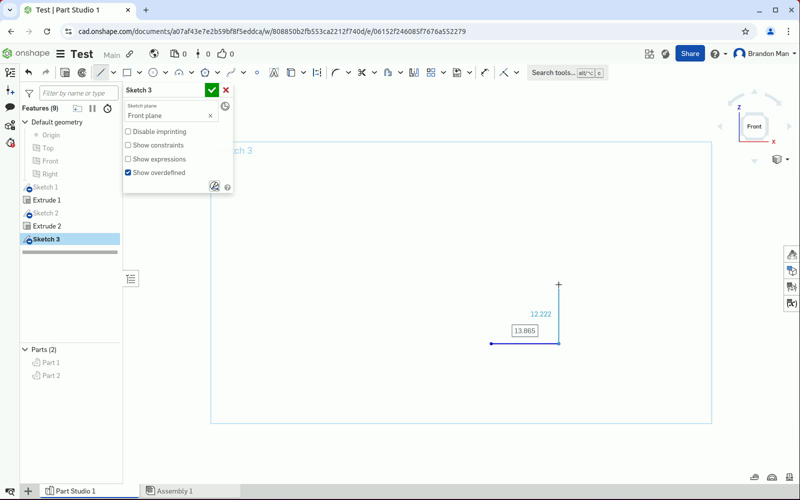
key_up(shift)
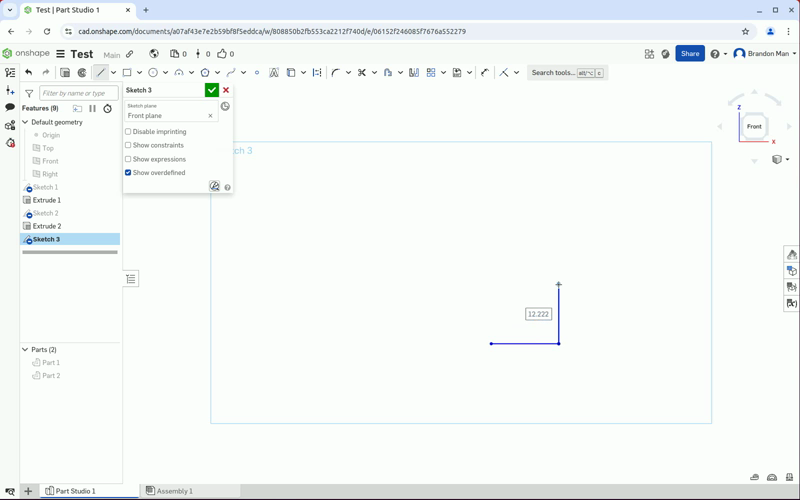
key_down(shift)
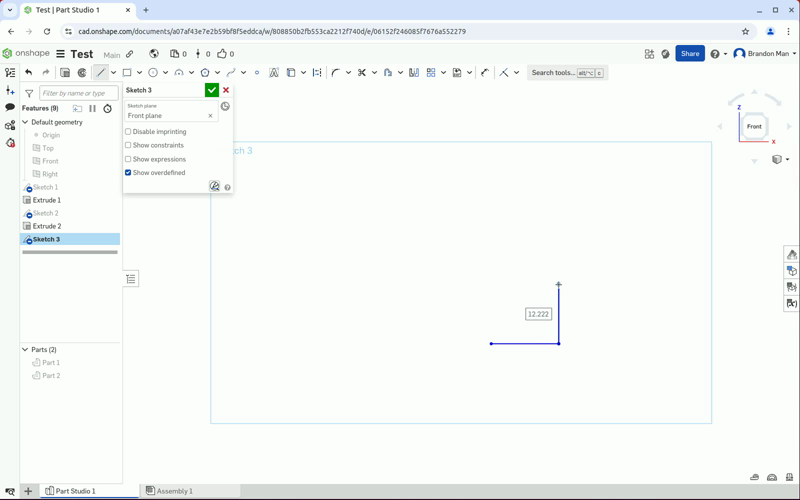
mouse_move(491, 284)
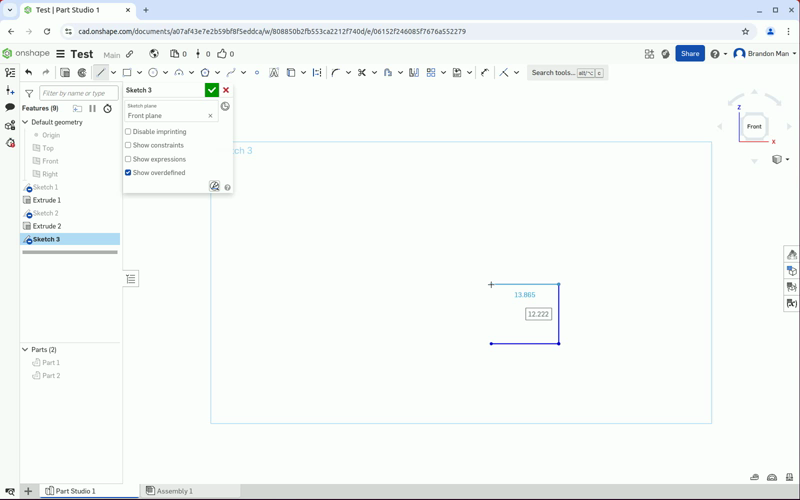
click(491, 284)
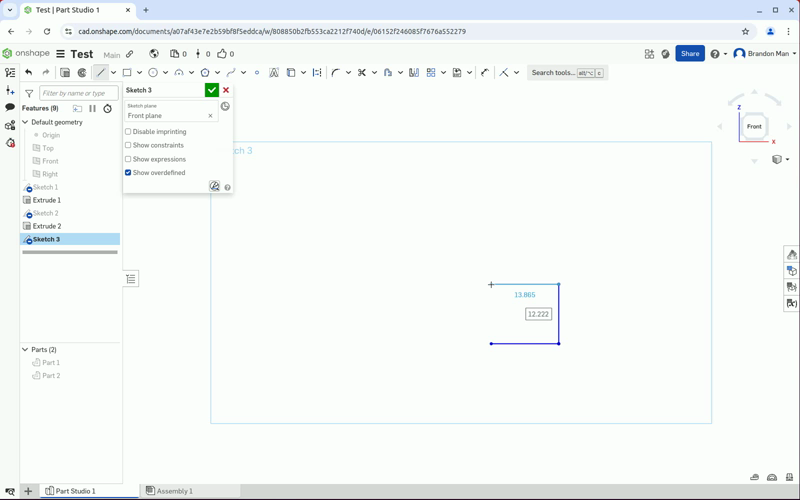
key_up(shift)
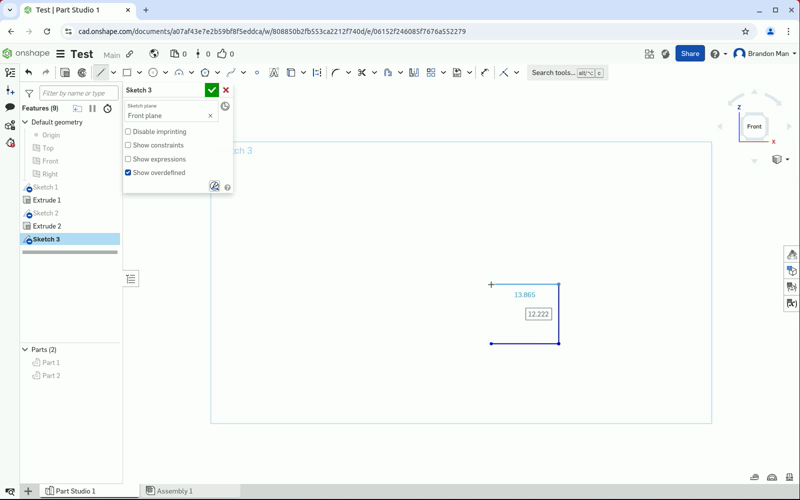
mouse_move(521, 284)
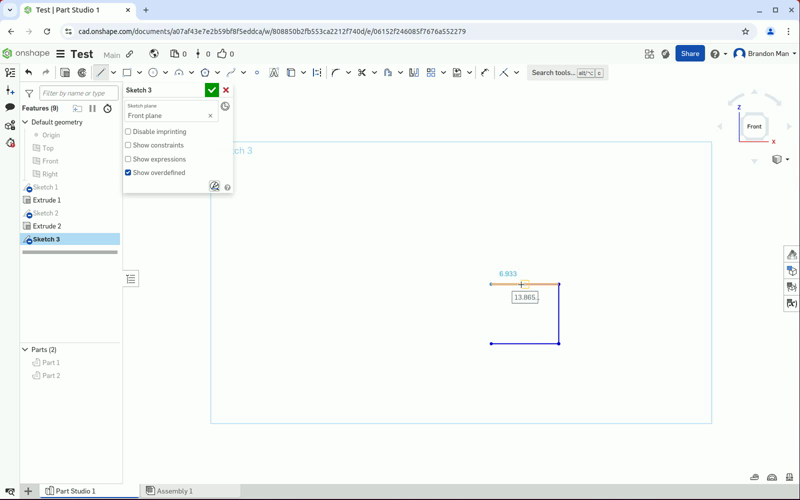
key_down(shift)
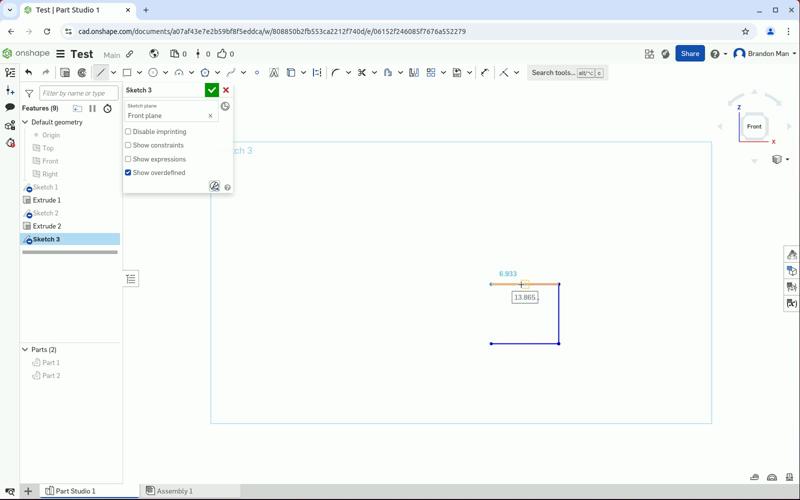
mouse_move(491, 343)
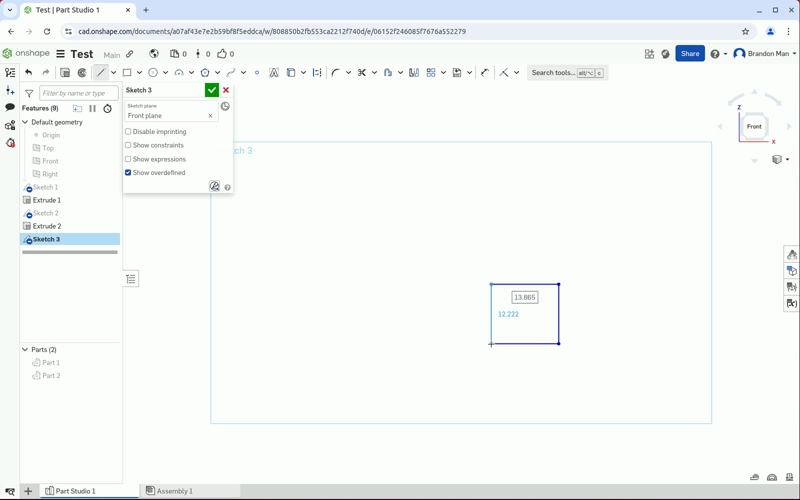
key_up(shift)
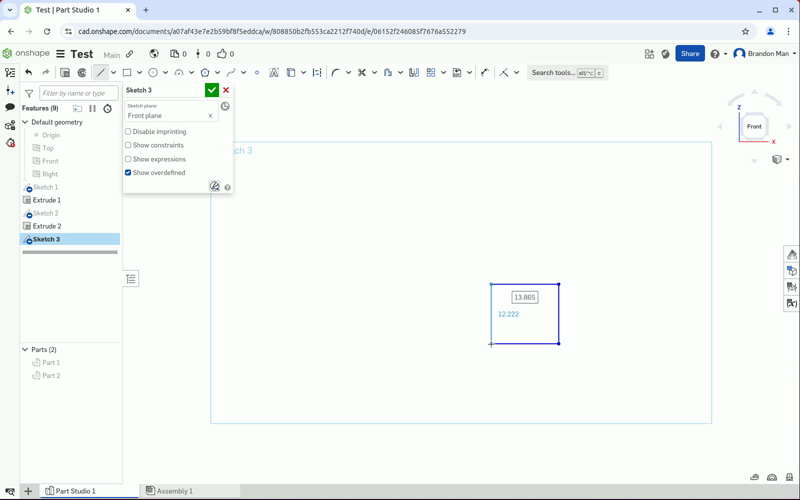
click(491, 343)
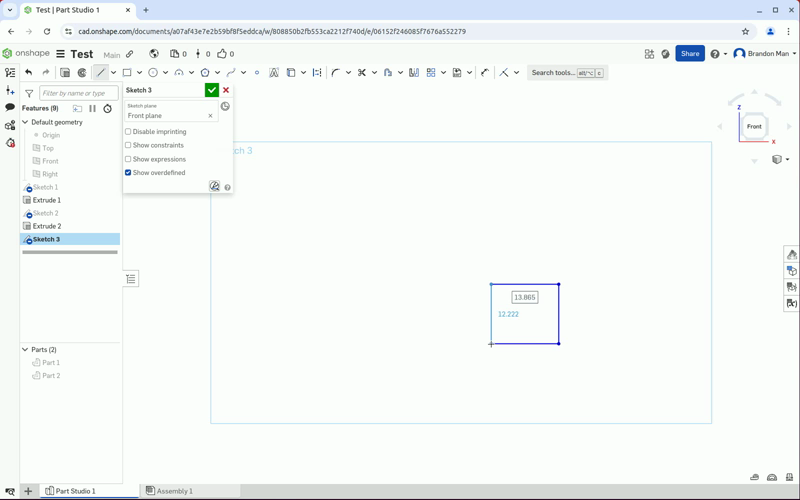
key(esc)
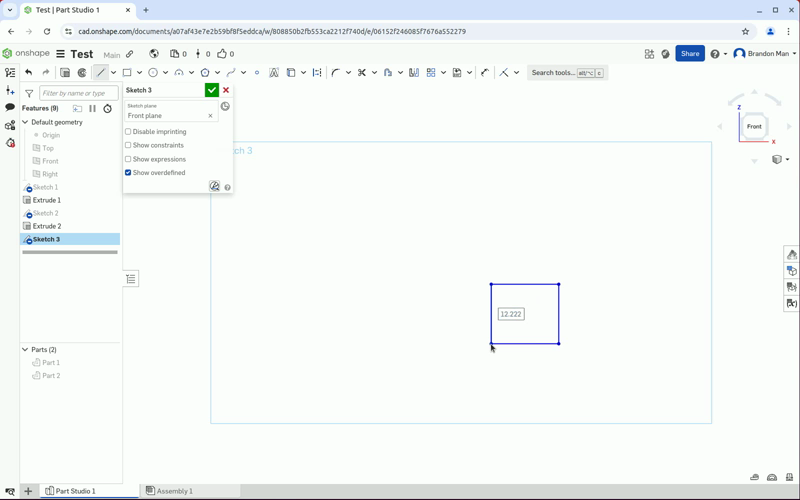
mouse_move(500, 295)
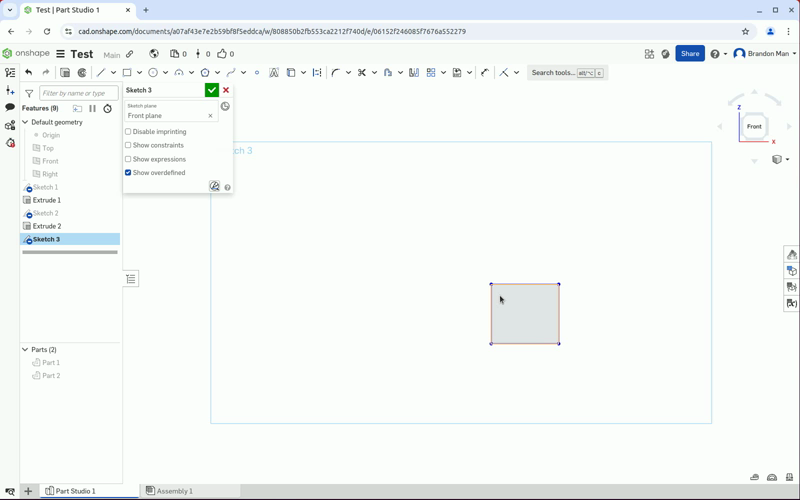
click(500, 295)
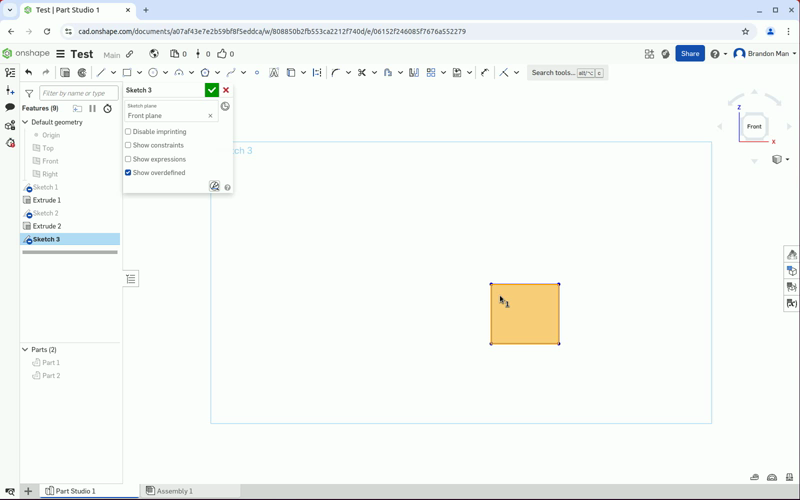
mouse_move(73, 352)
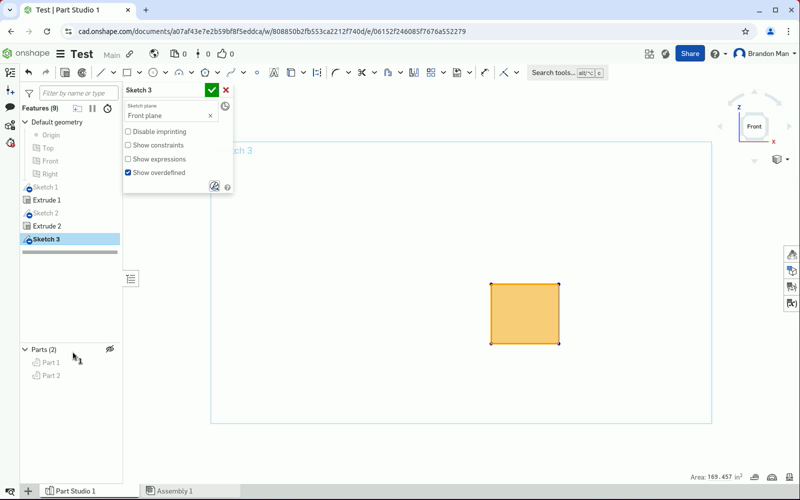
key(shift+y)
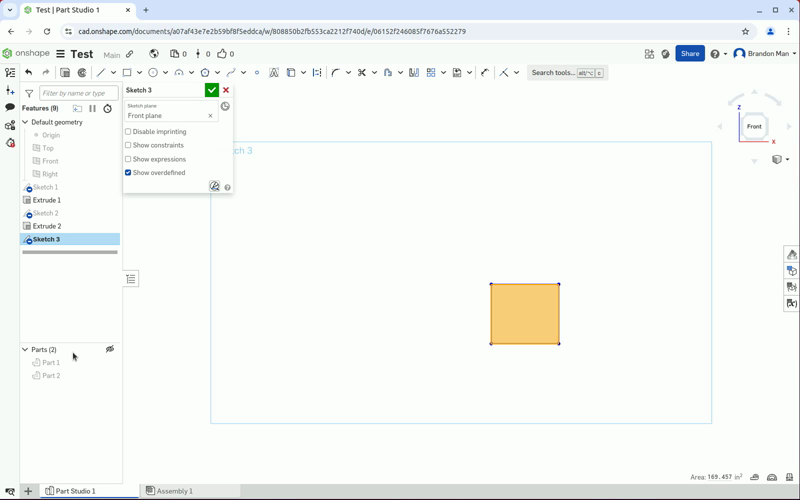
key(shift+e)
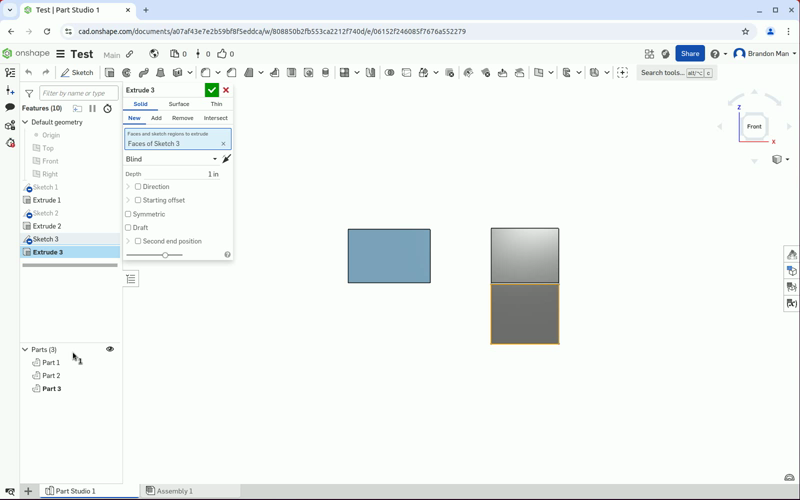
mouse_move(143, 106)
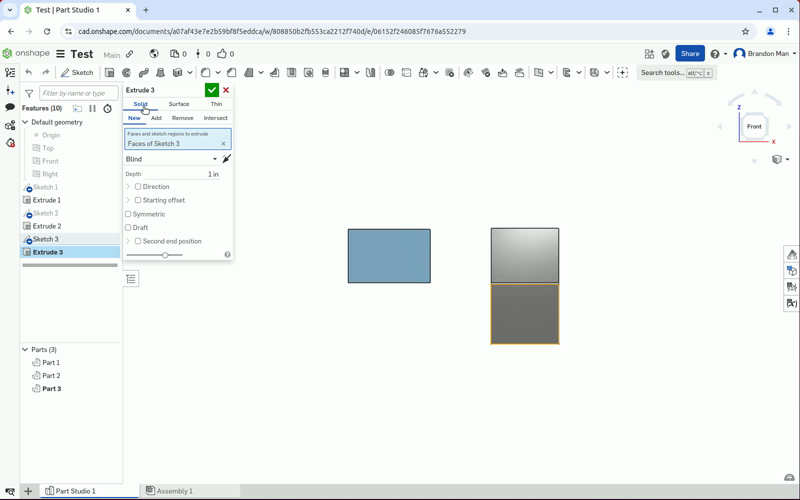
click(143, 106)
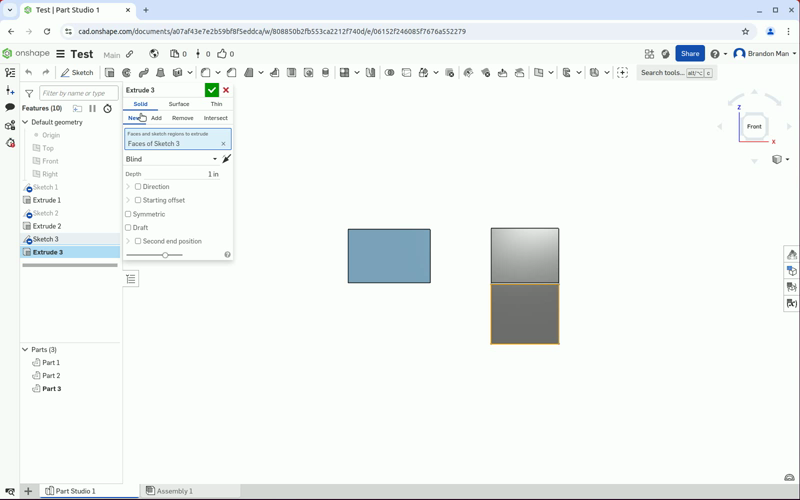
mouse_move(137, 120)
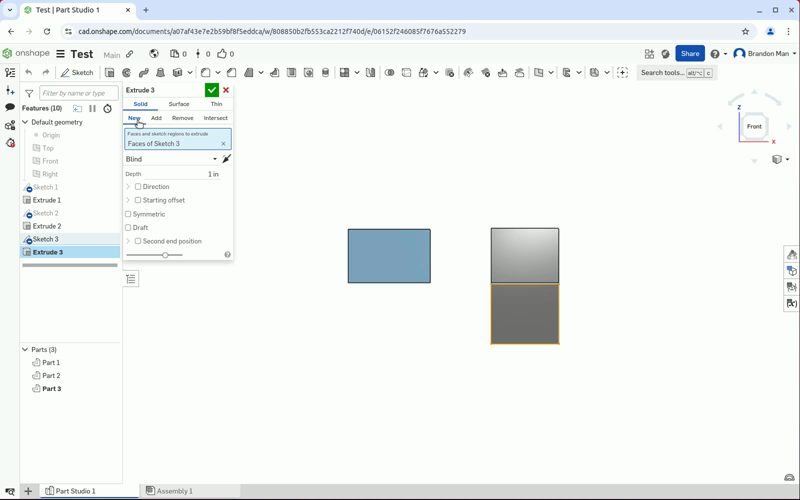
click(137, 120)
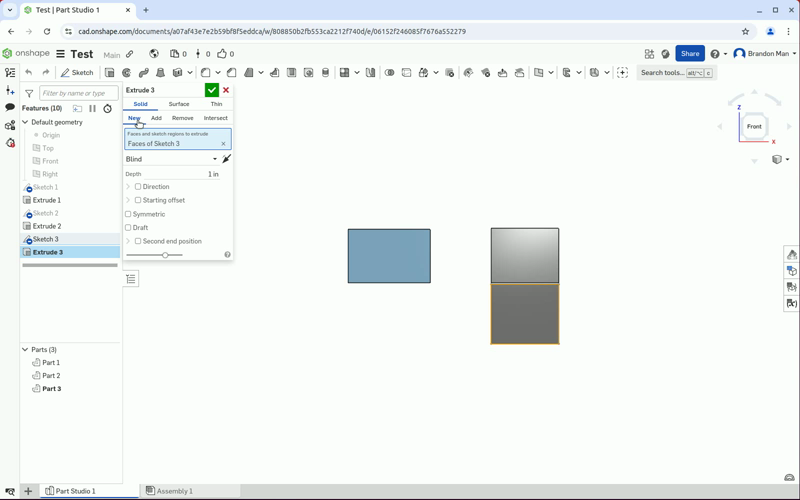
key(tab, 4)
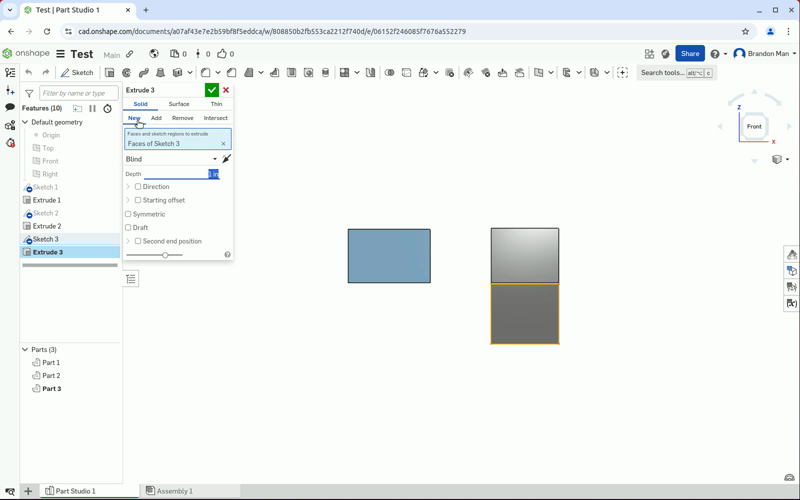
text(-15.646)
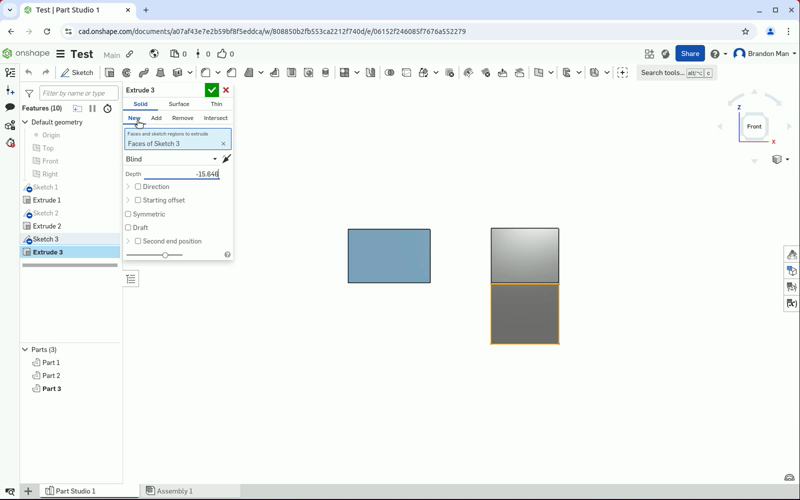
key(enter)
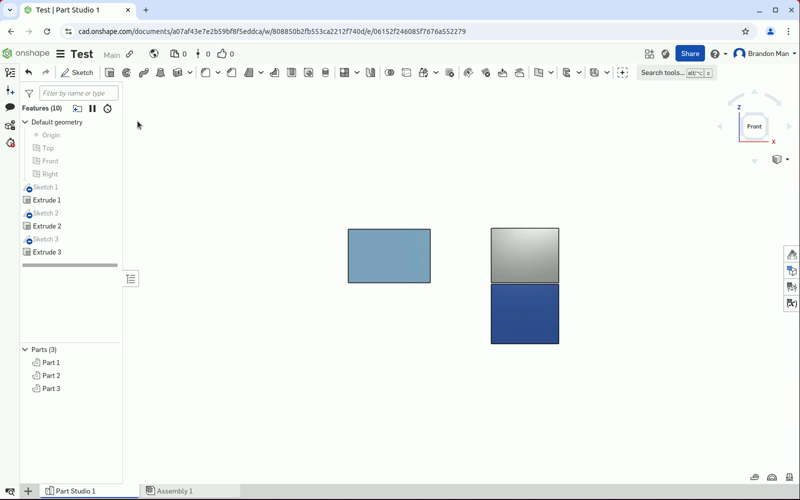
key(shift+h)
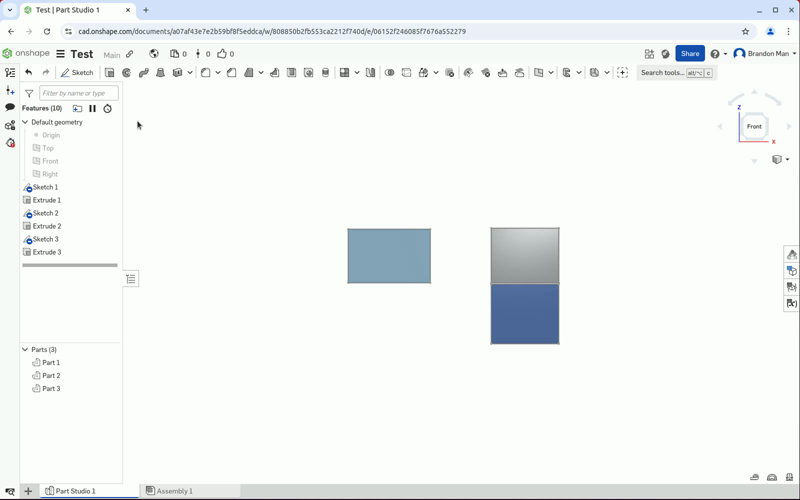
key(shift+h)
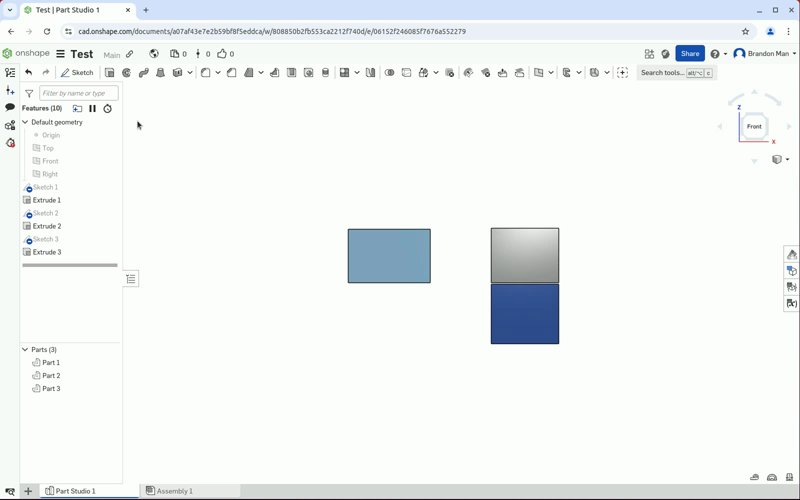
mouse_move(73, 189)
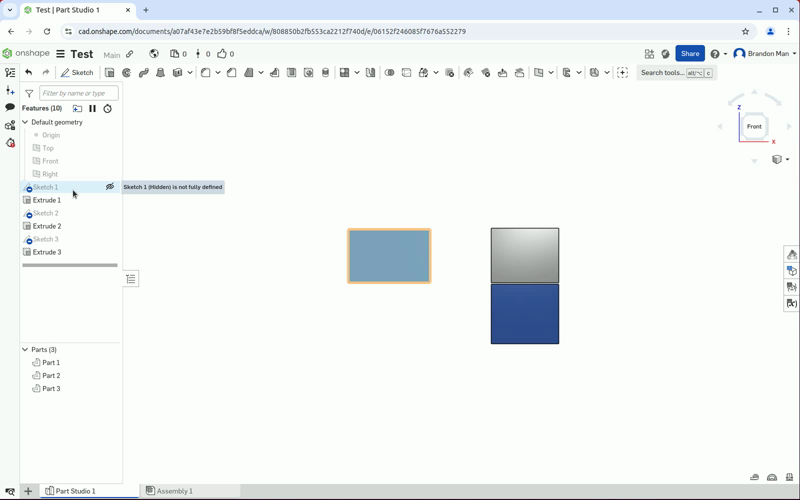
click(73, 189)
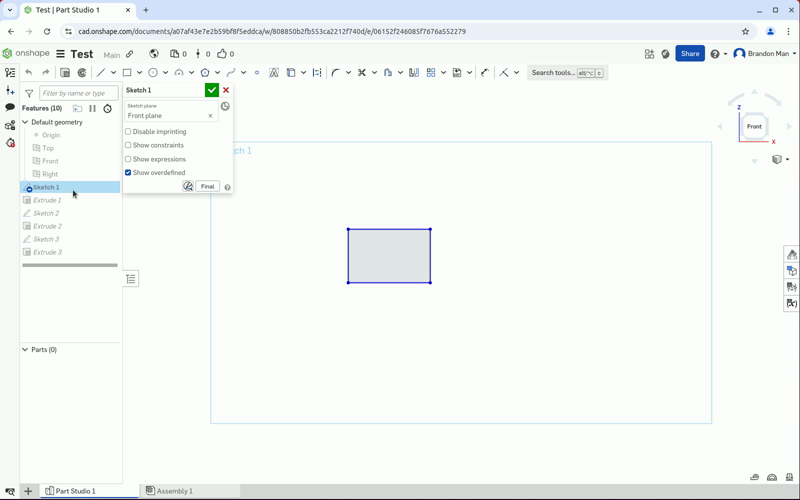
mouse_move(229, 92)
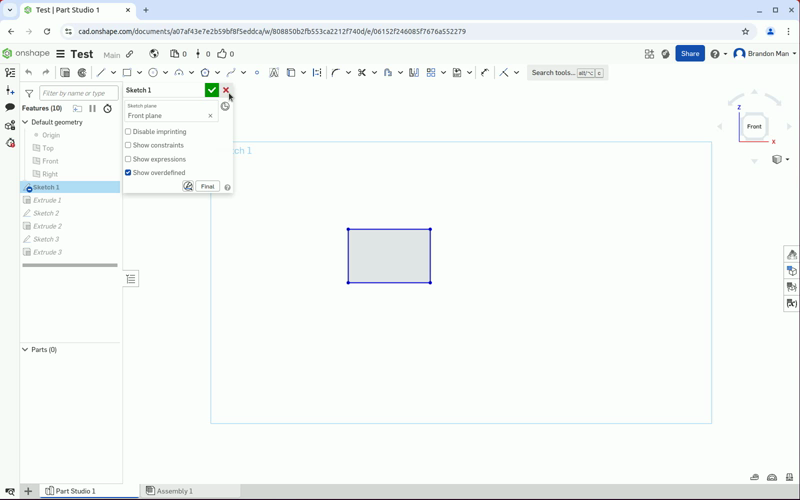
click(229, 92)
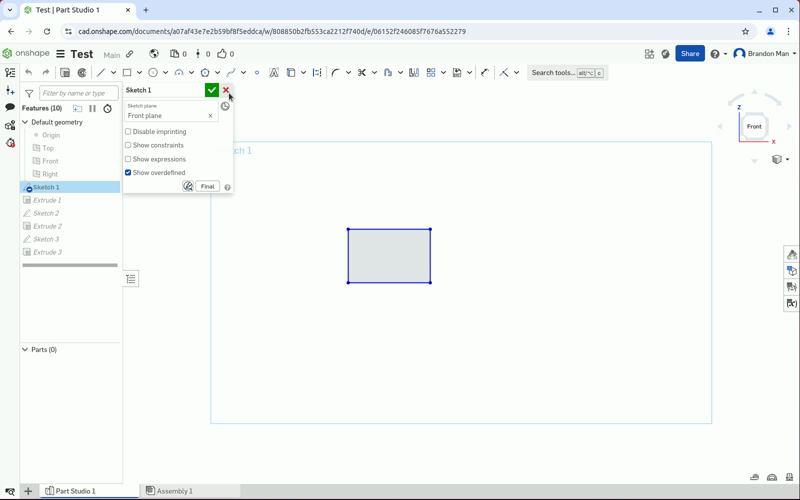
key(shift+s)
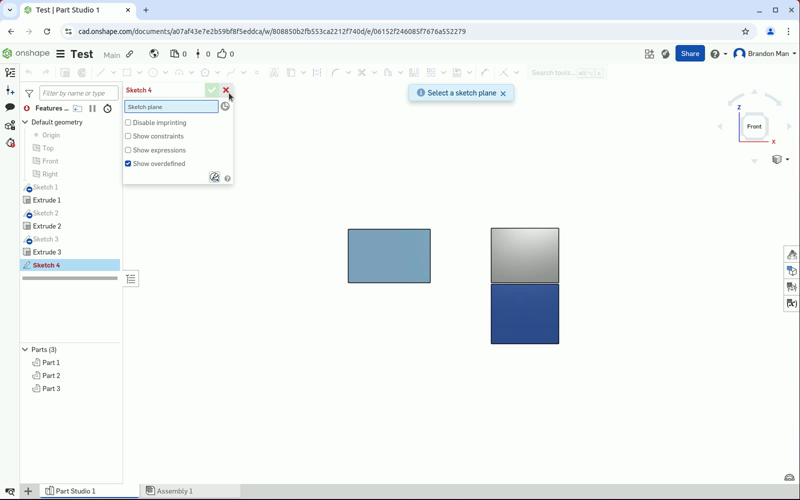
mouse_move(73, 163)
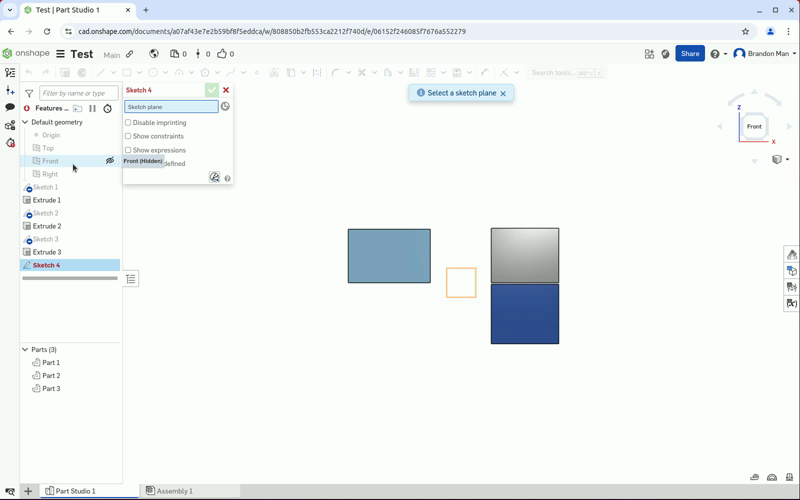
click(73, 163)
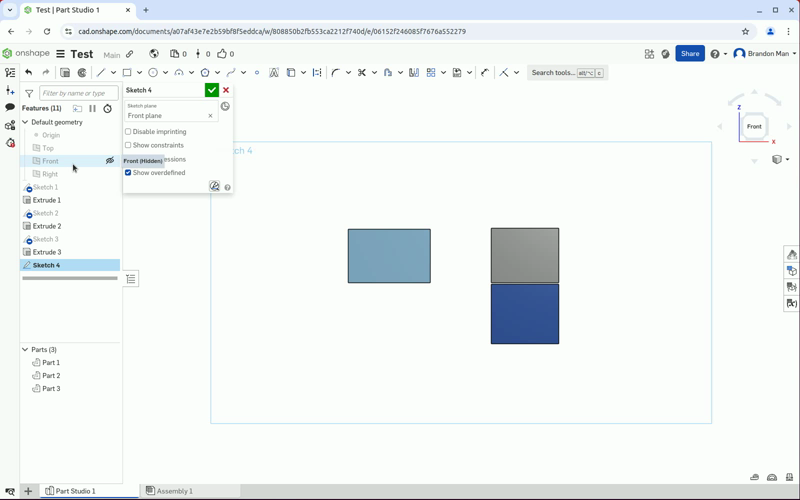
mouse_move(73, 352)
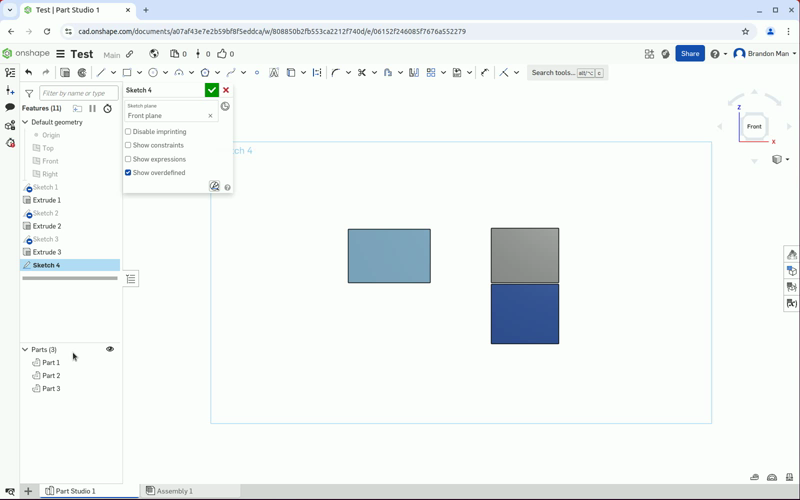
key(y)
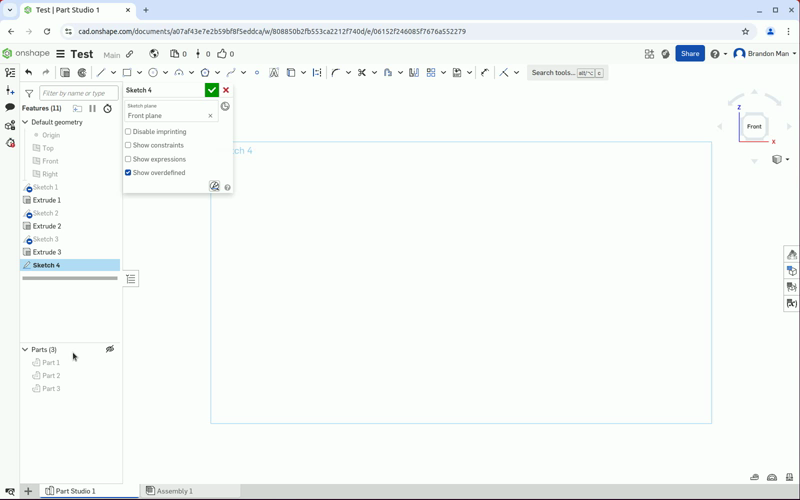
key(l)
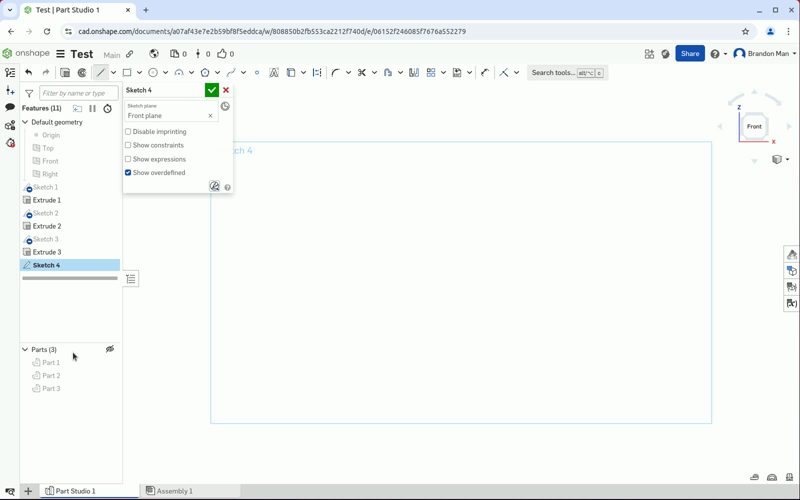
key_down(shift)
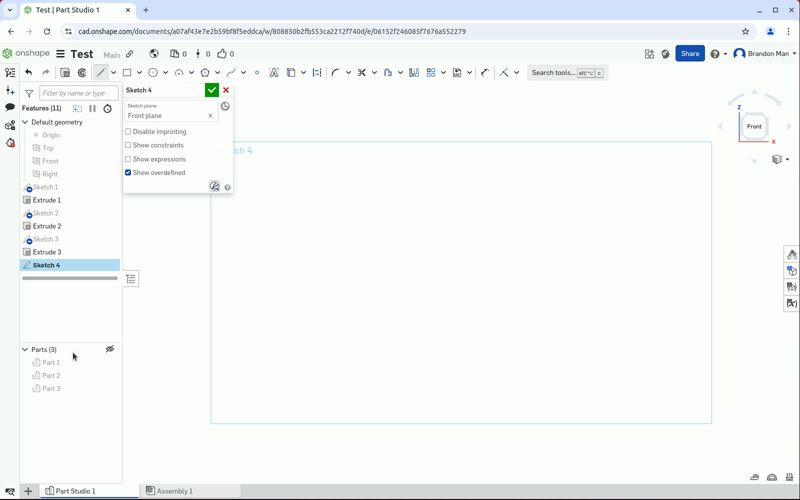
mouse_move(348, 343)
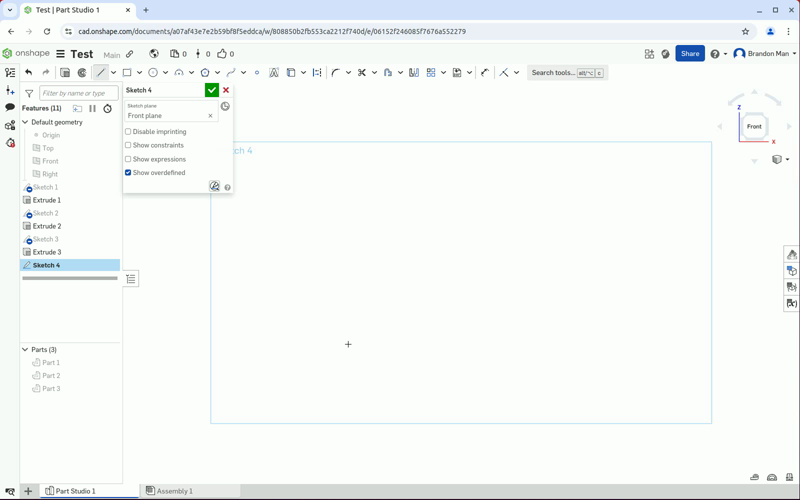
click(348, 343)
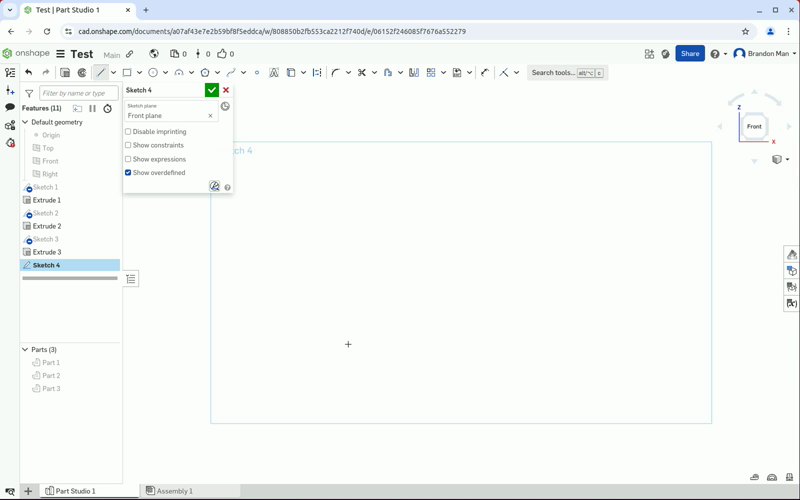
key_up(shift)
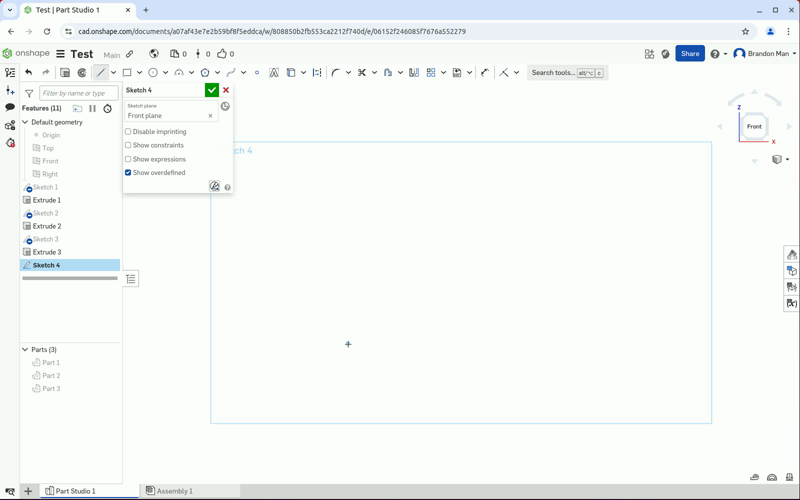
key_down(shift)
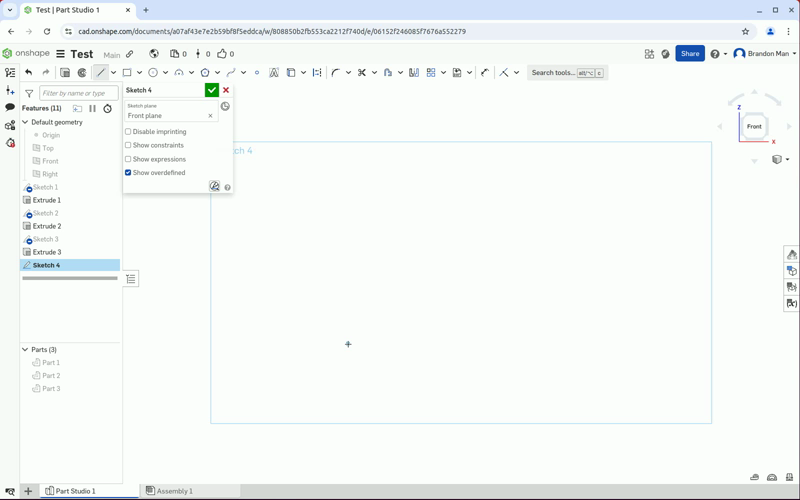
mouse_move(430, 343)
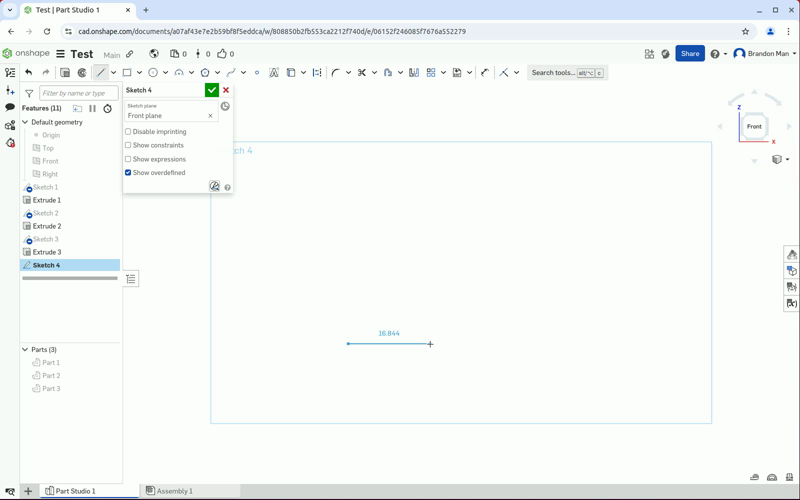
click(430, 343)
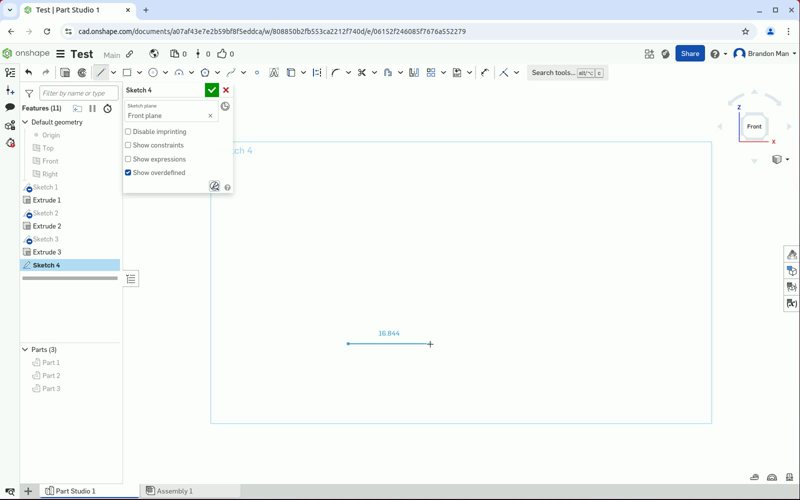
key_up(shift)
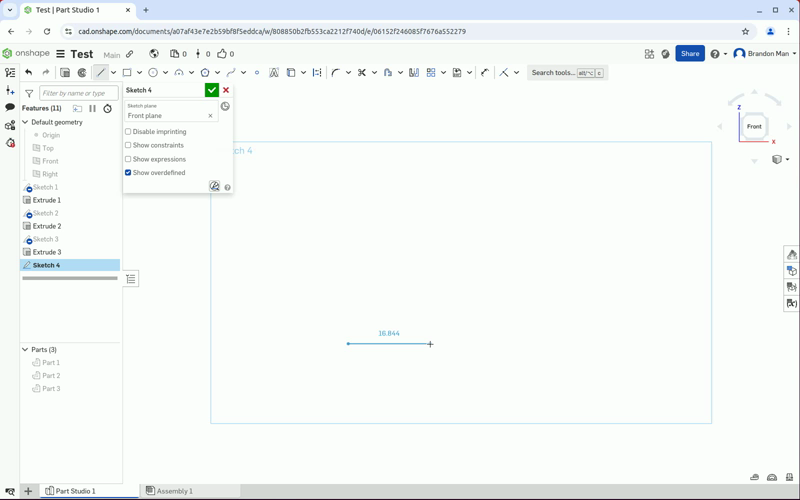
key_down(shift)
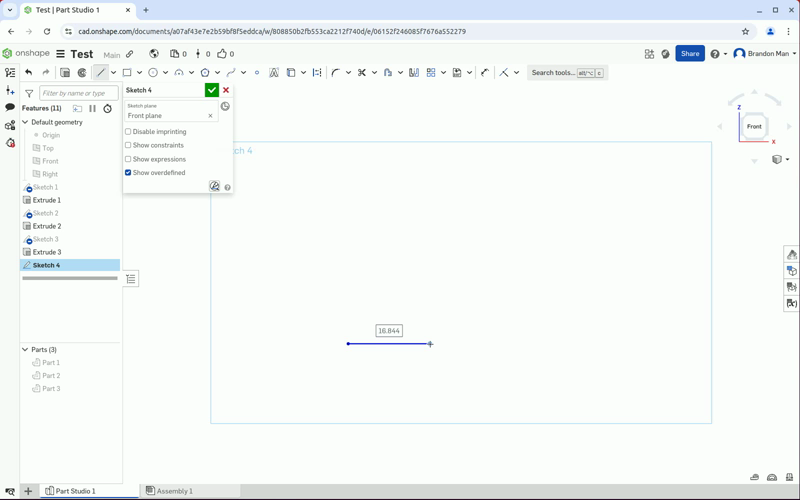
mouse_move(430, 283)
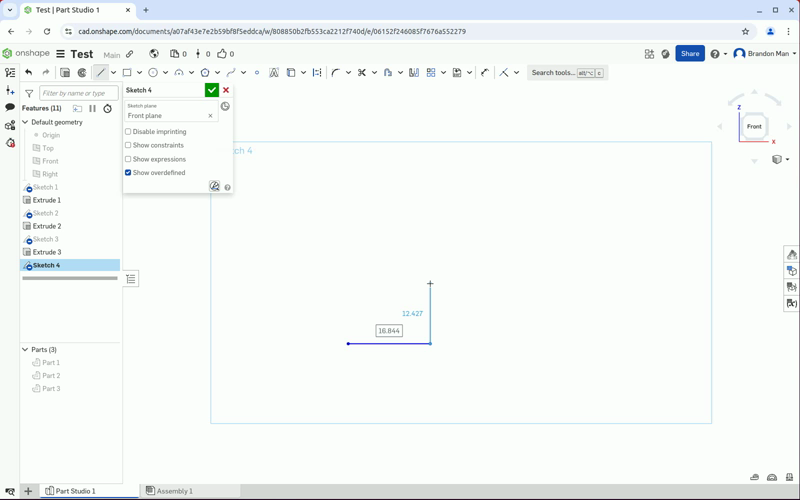
click(430, 283)
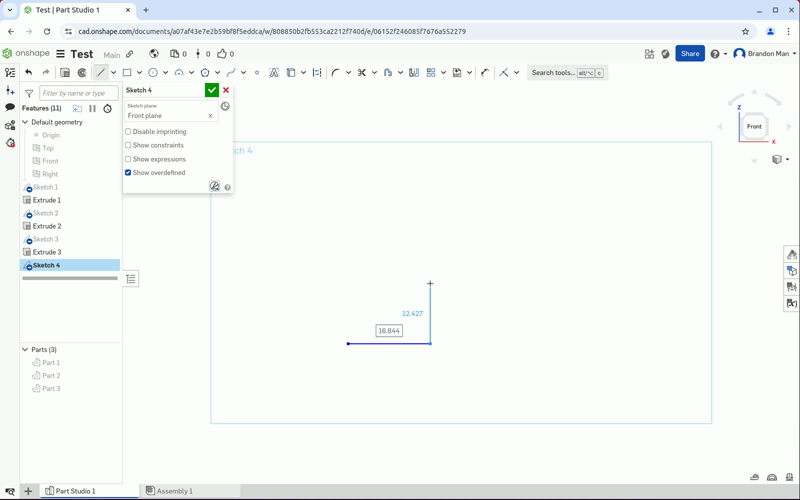
key_up(shift)
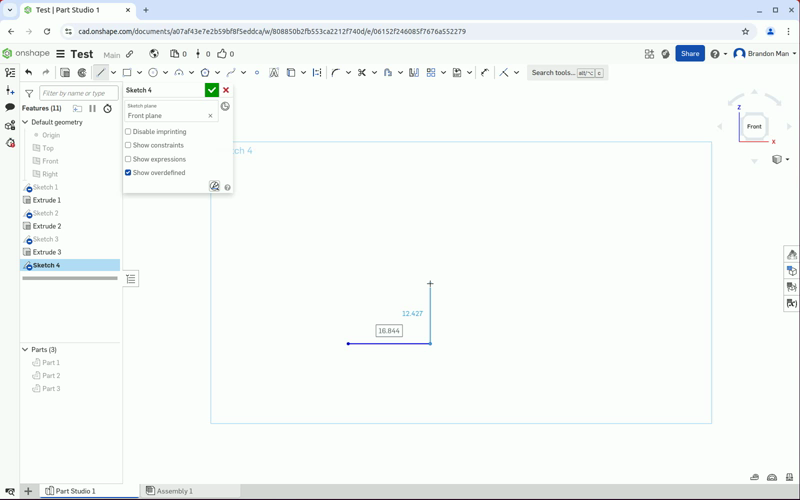
key_down(shift)
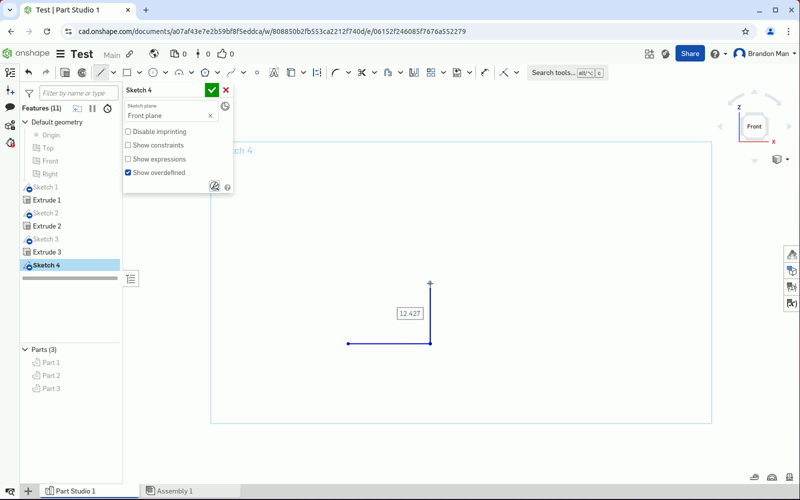
mouse_move(348, 283)
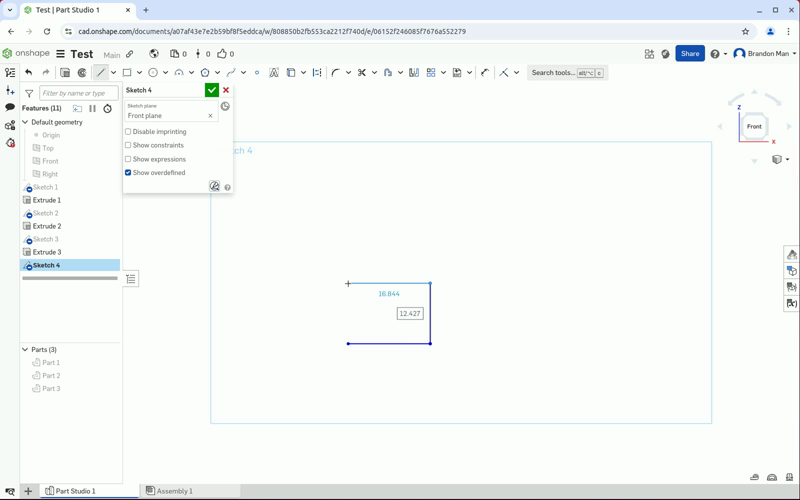
click(348, 283)
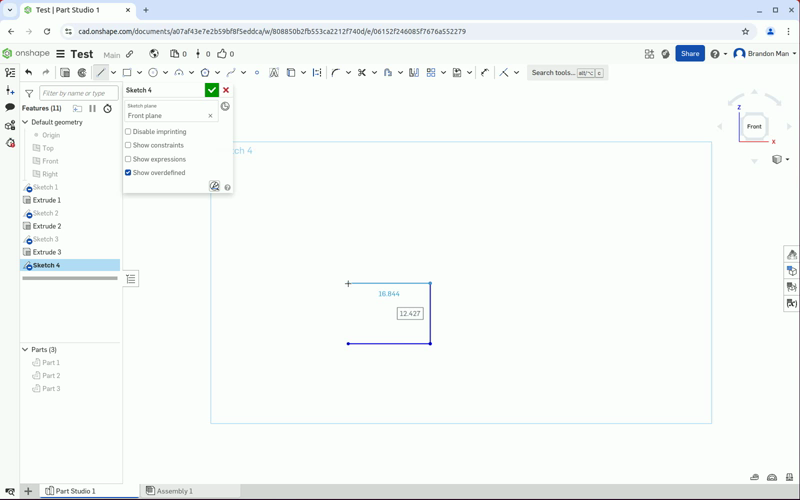
key_up(shift)
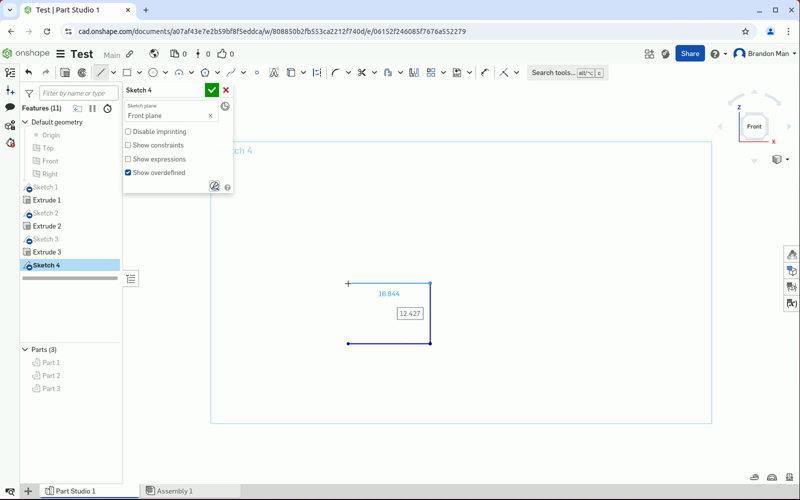
key_down(shift)
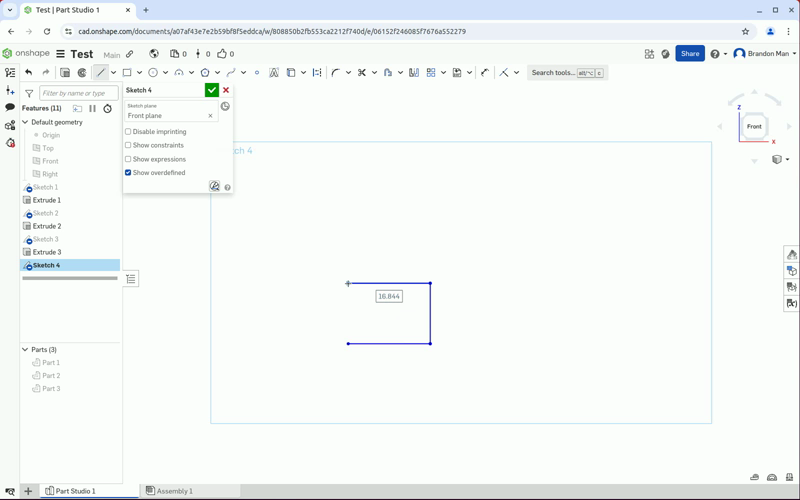
mouse_move(348, 343)
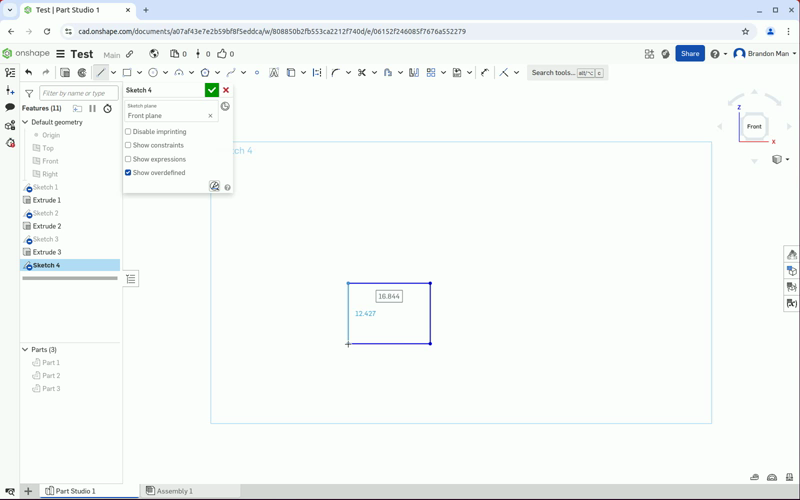
key_up(shift)
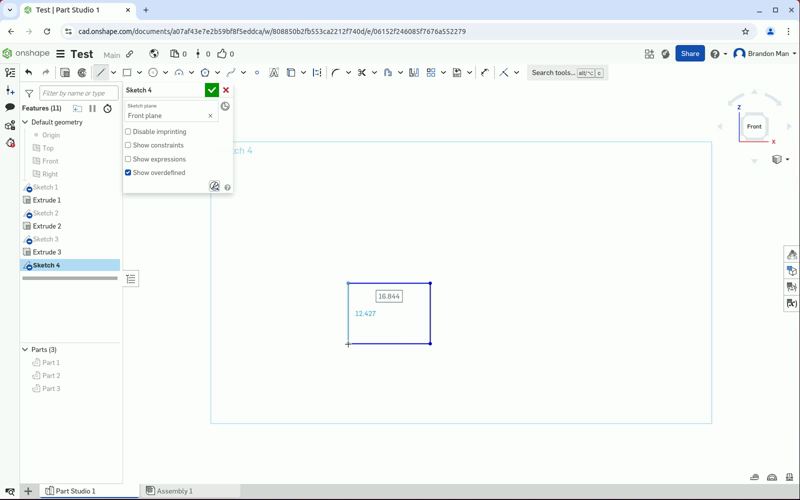
click(348, 343)
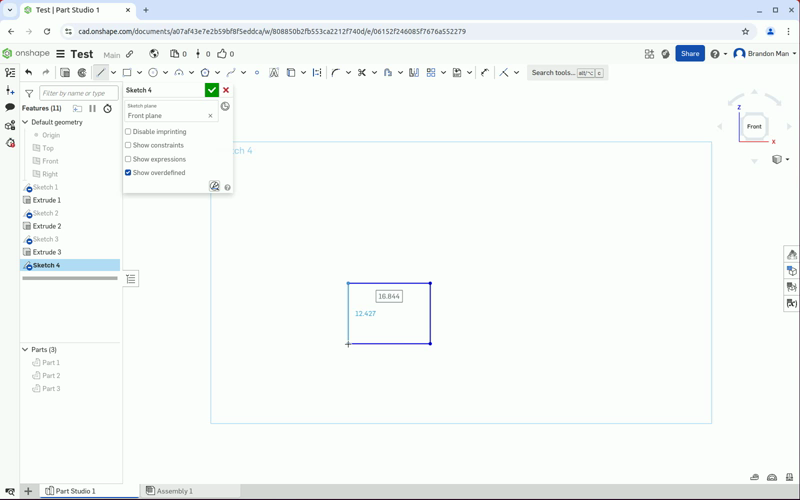
key(esc)
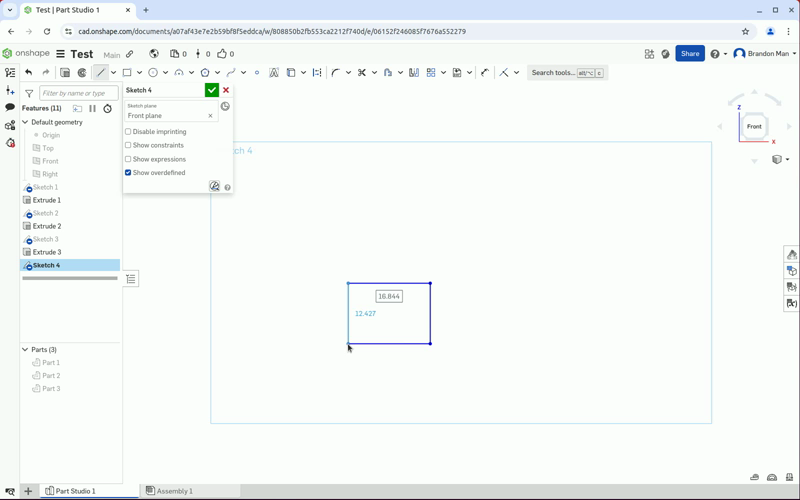
mouse_move(362, 337)
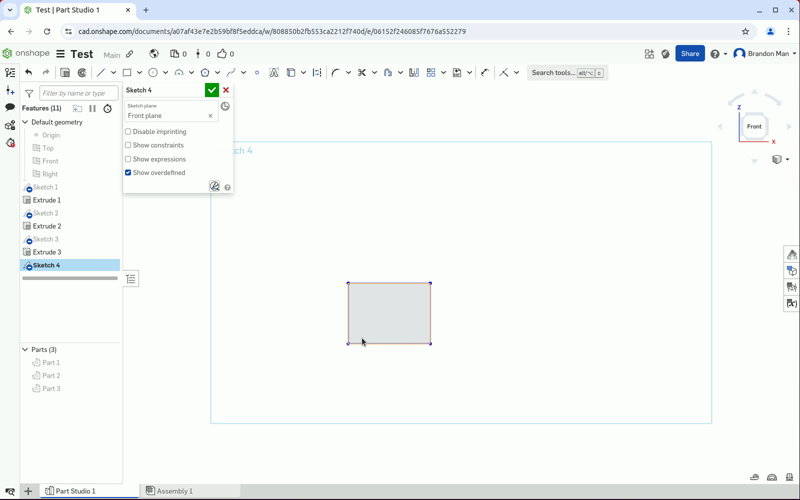
click(362, 337)
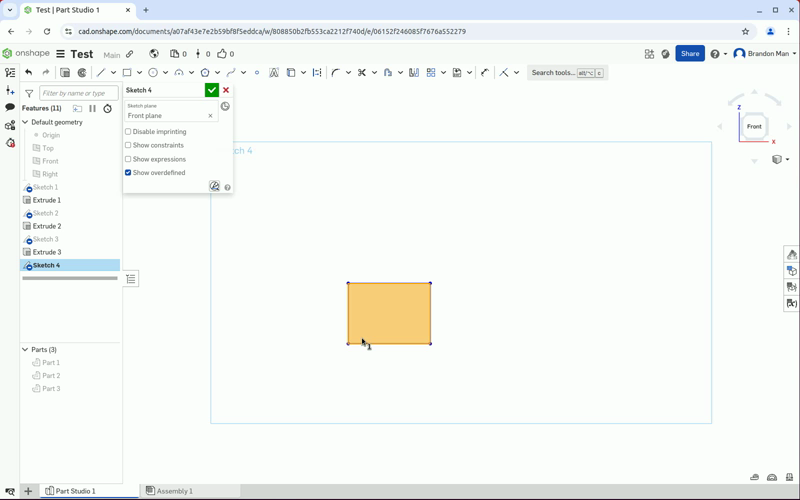
mouse_move(73, 352)
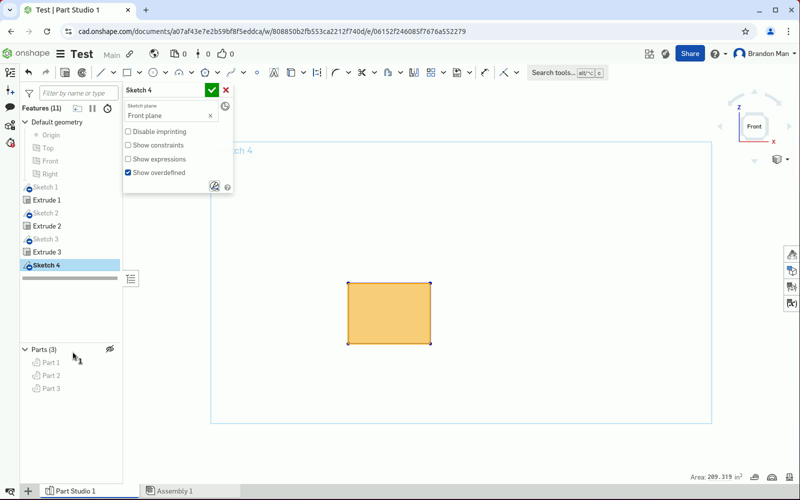
key(shift+y)
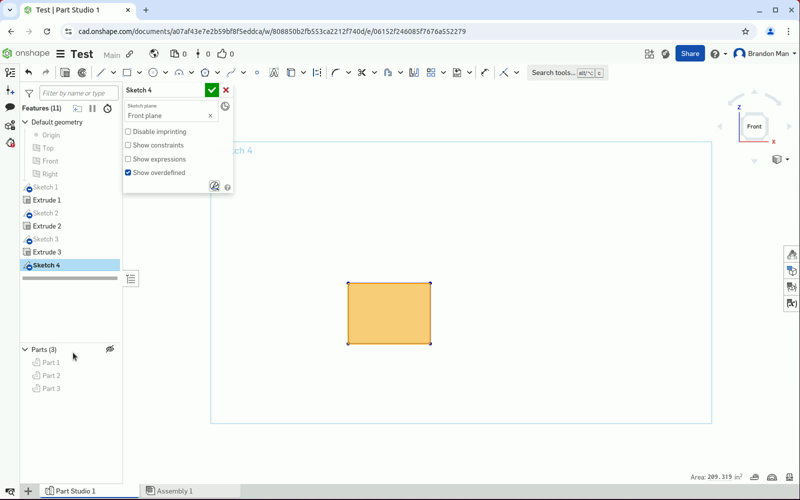
key(shift+e)
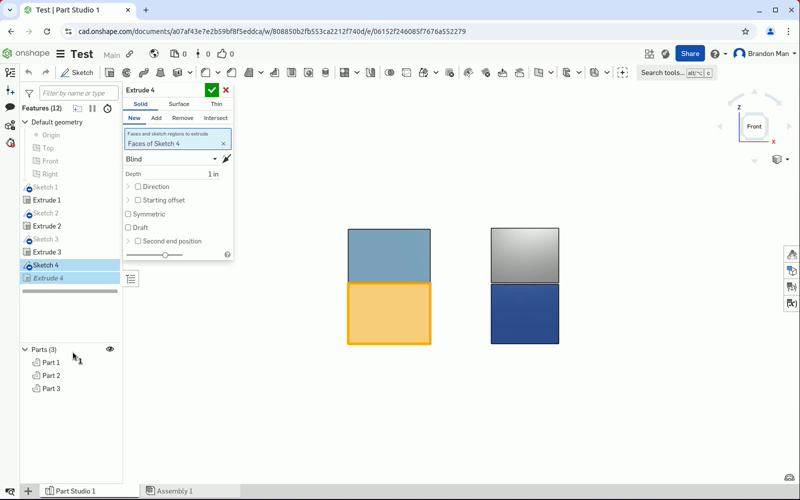
mouse_move(143, 106)
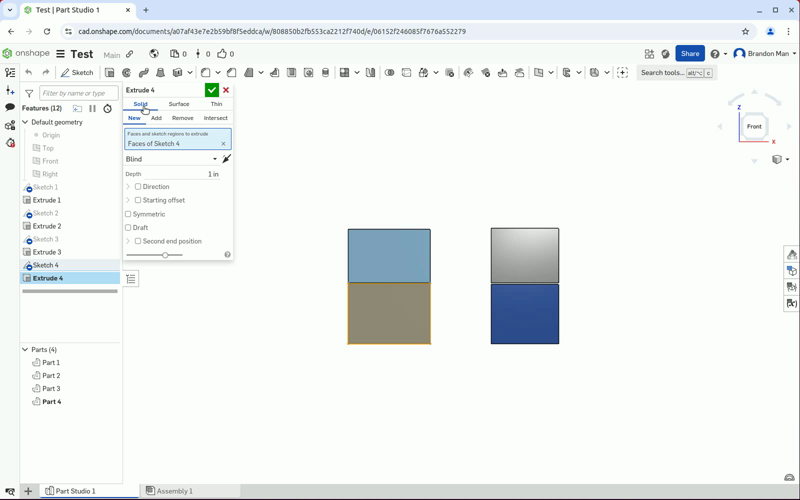
click(143, 106)
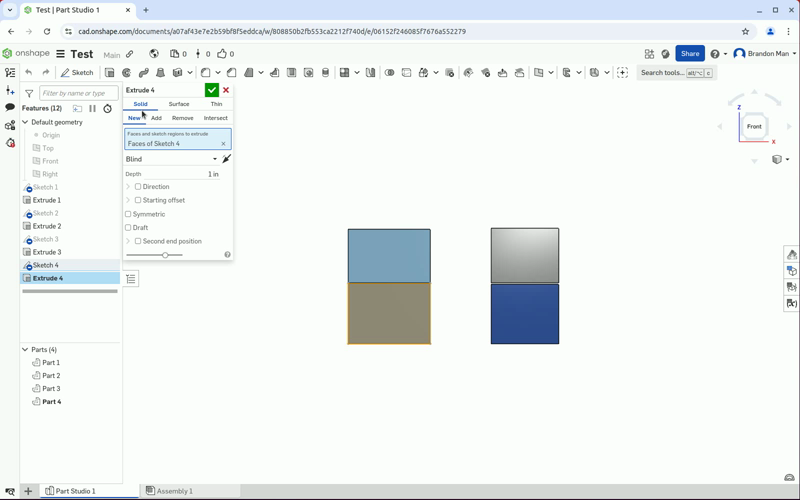
mouse_move(137, 120)
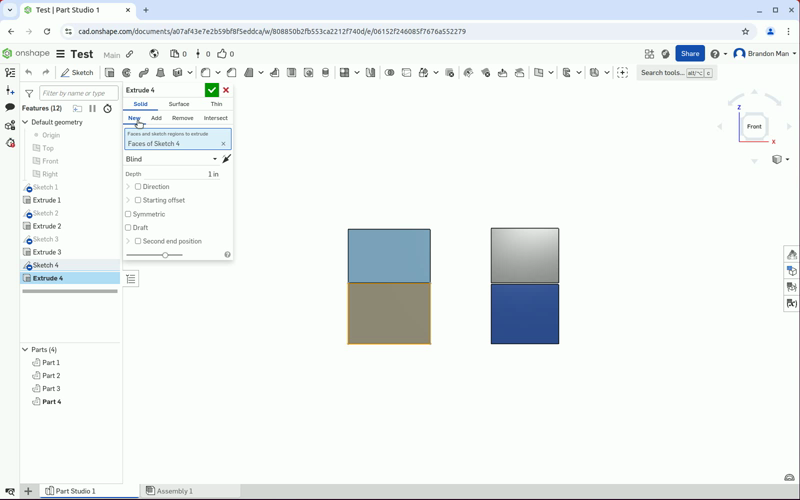
click(137, 120)
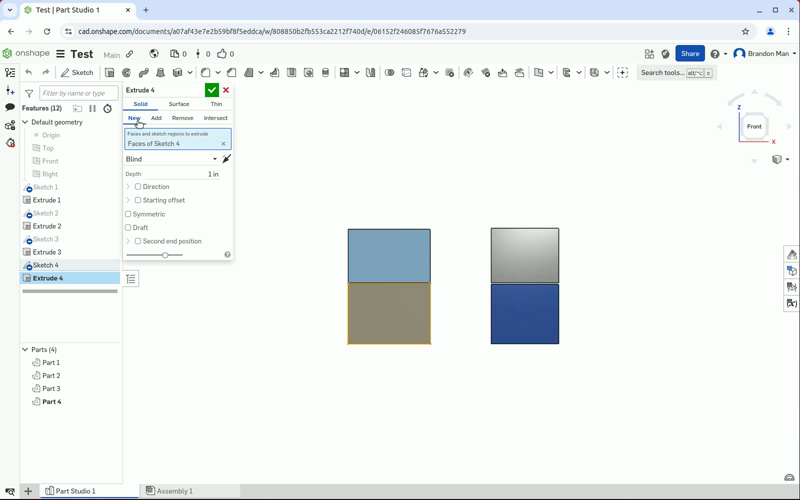
key(tab, 4)
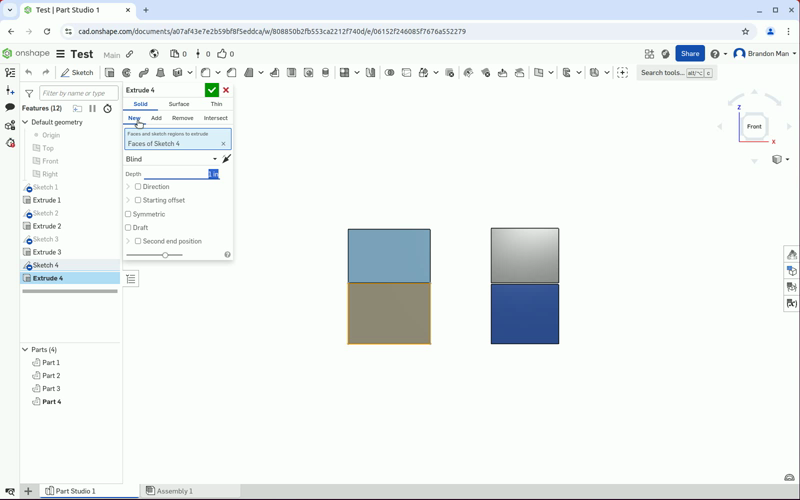
text(-15.646)
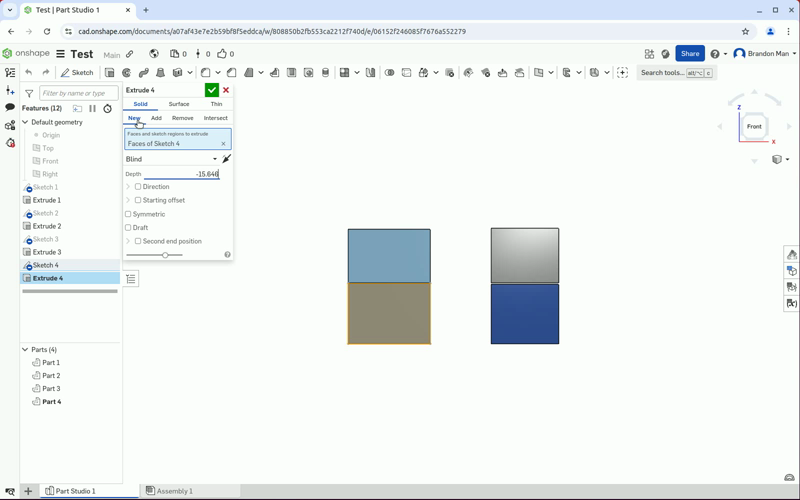
key(enter)
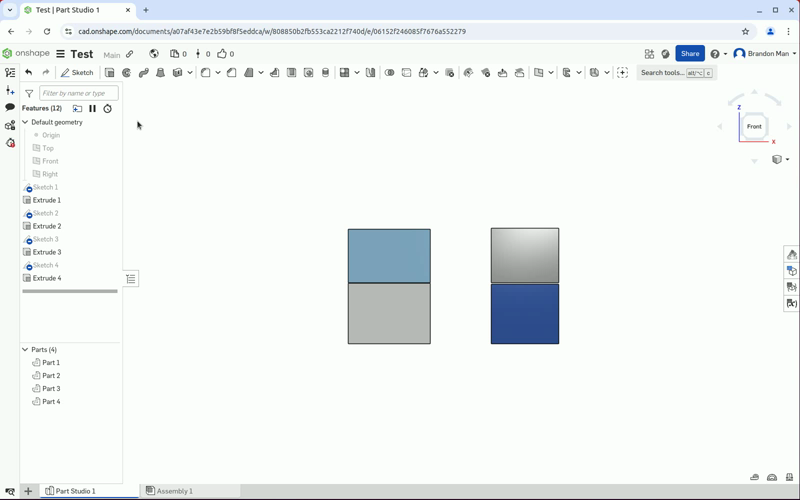
key(shift+h)
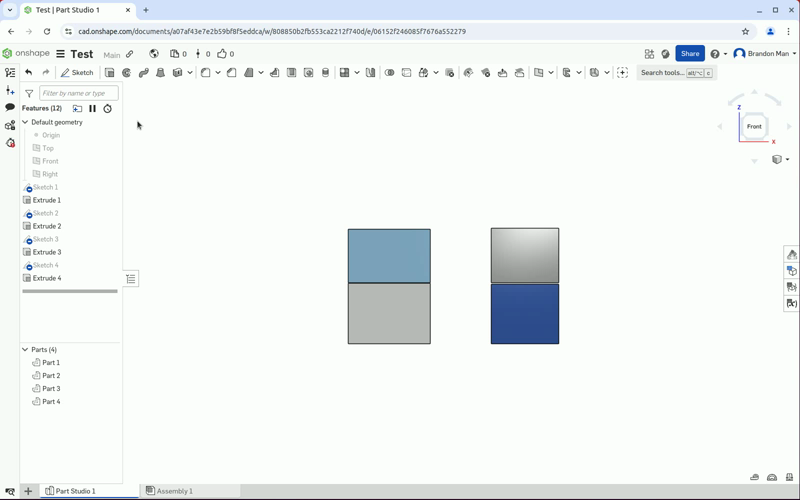
key(shift+h)
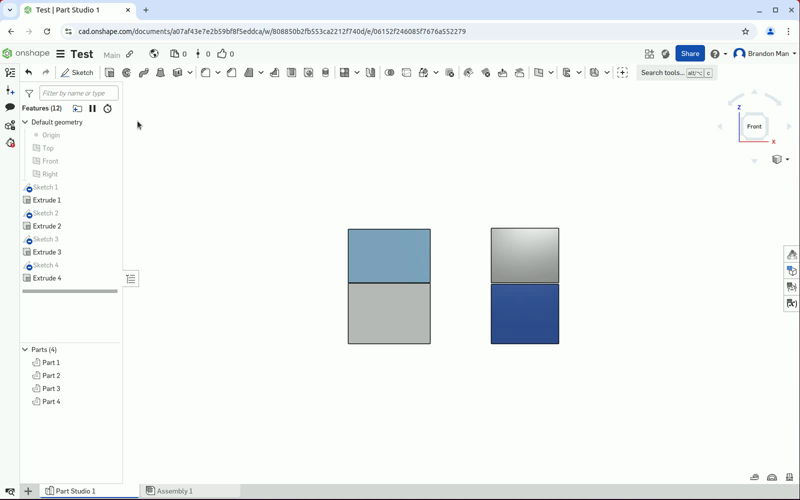
mouse_move(73, 189)
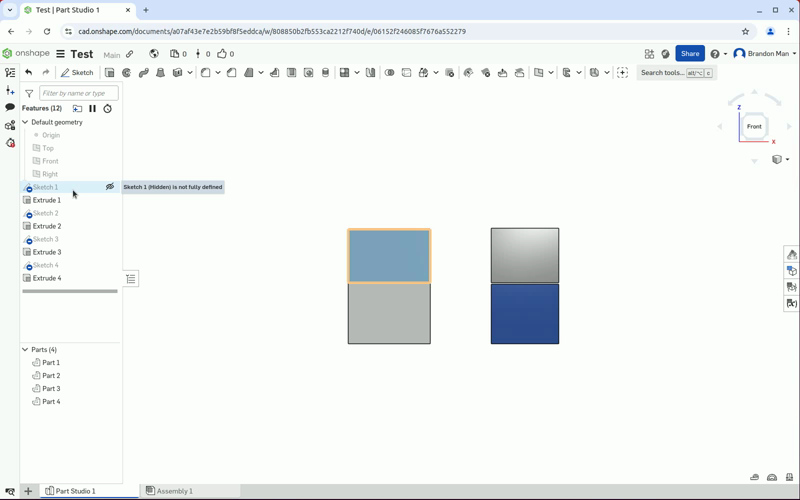
click(73, 189)
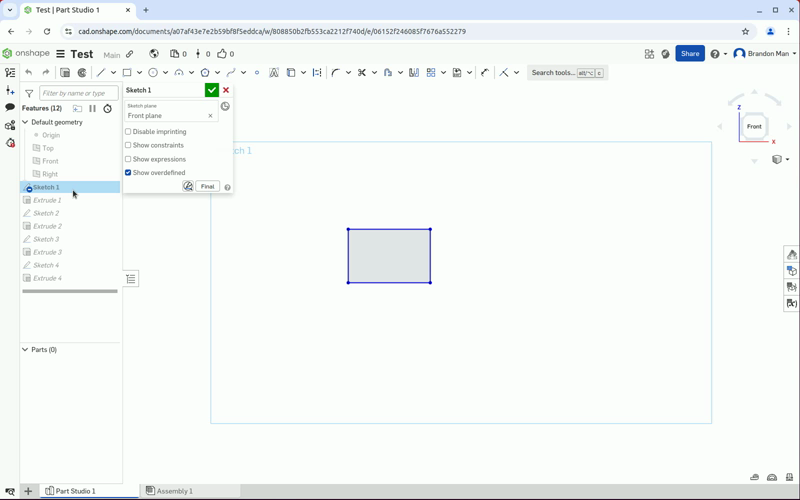
mouse_move(229, 92)
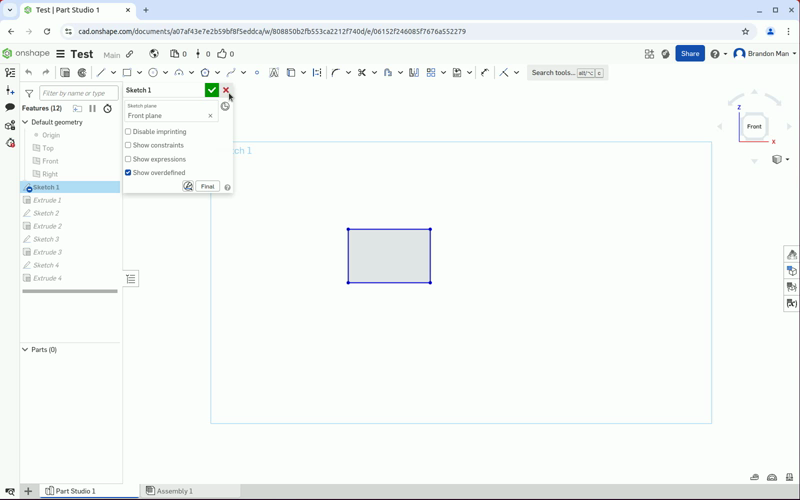
click(229, 92)
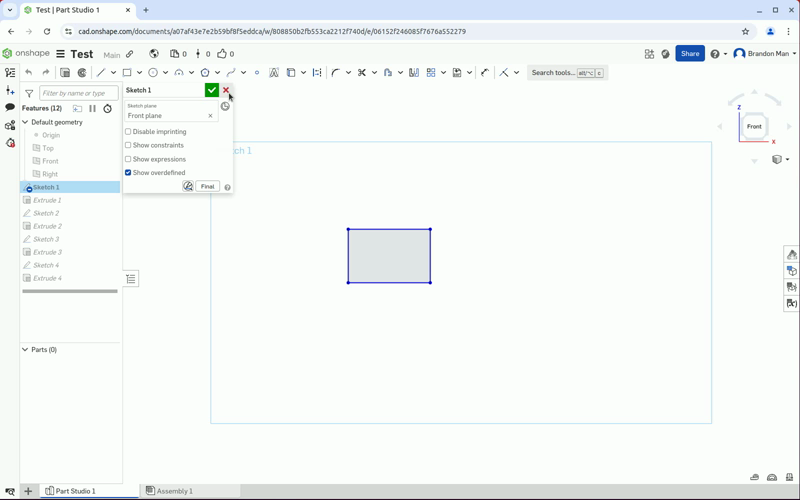
key(shift+s)
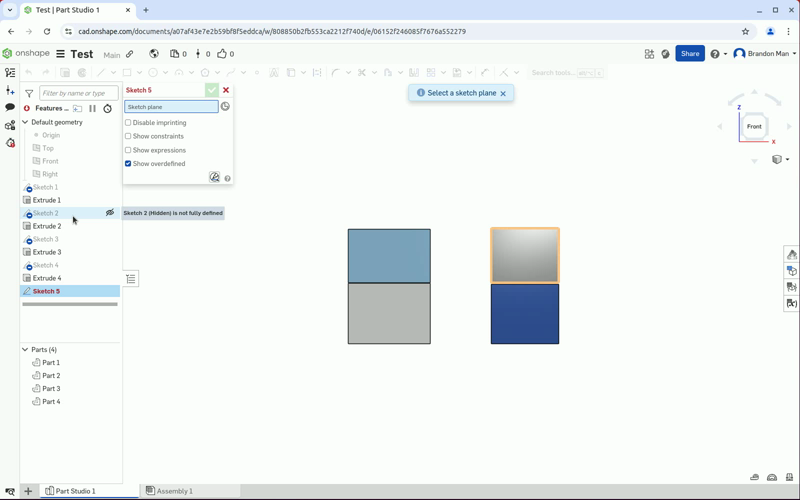
scroll(3)
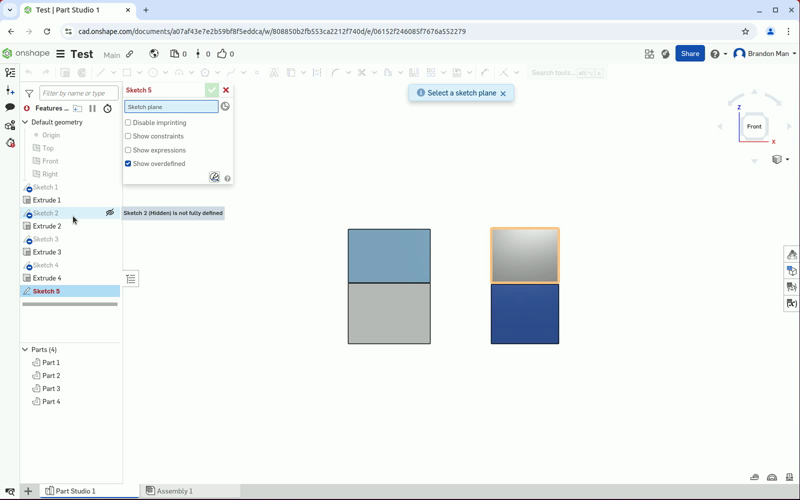
mouse_move(73, 163)
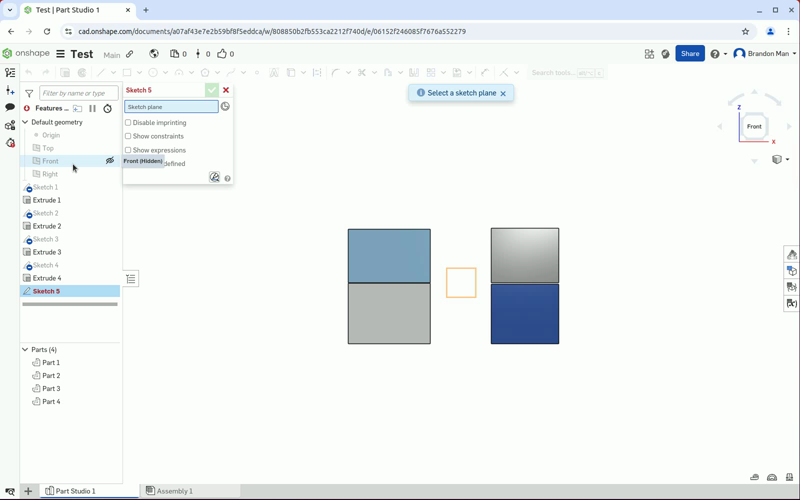
click(73, 163)
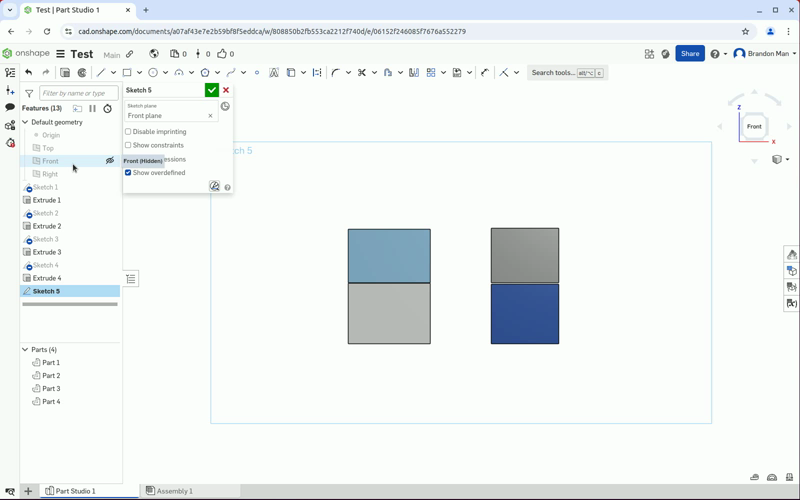
mouse_move(73, 352)
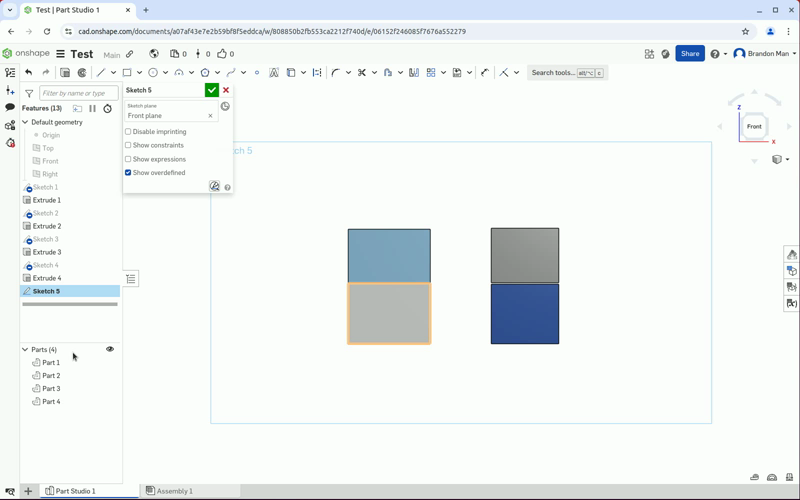
key(y)
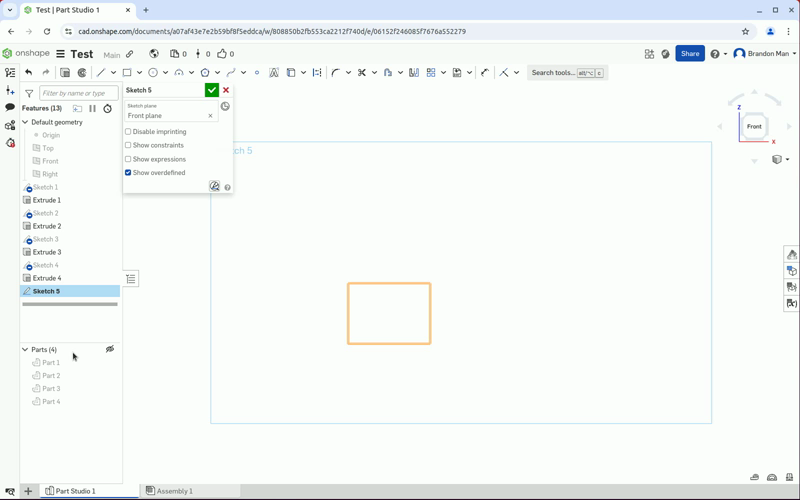
key(l)
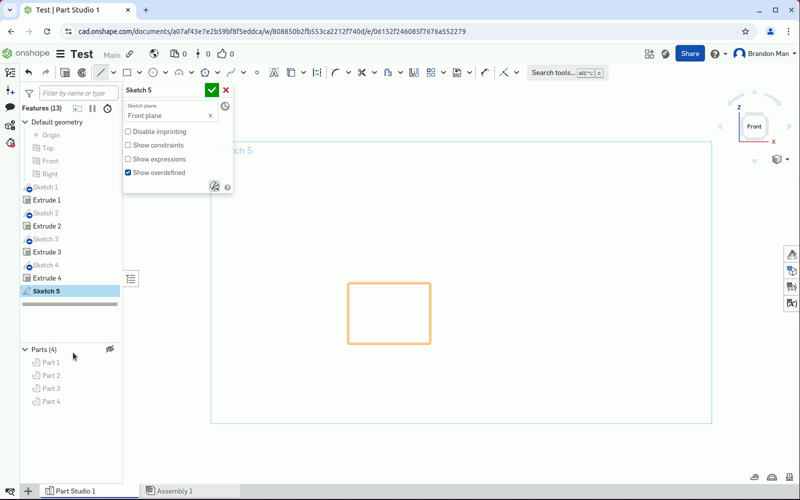
key_down(shift)
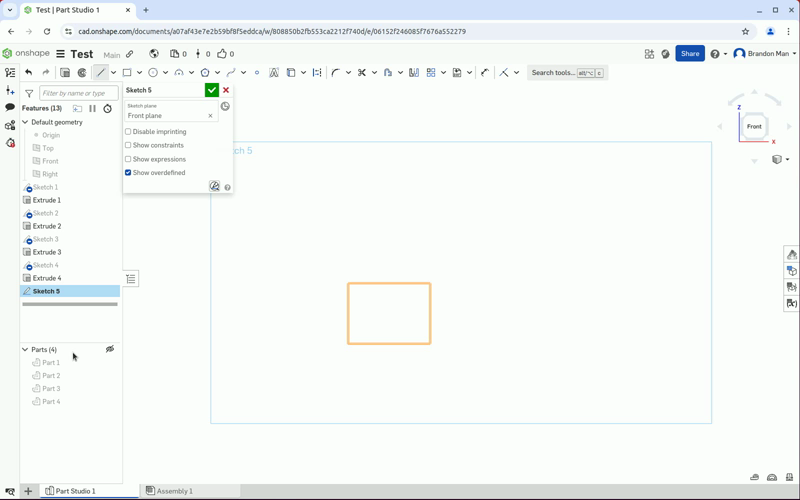
mouse_move(431, 284)
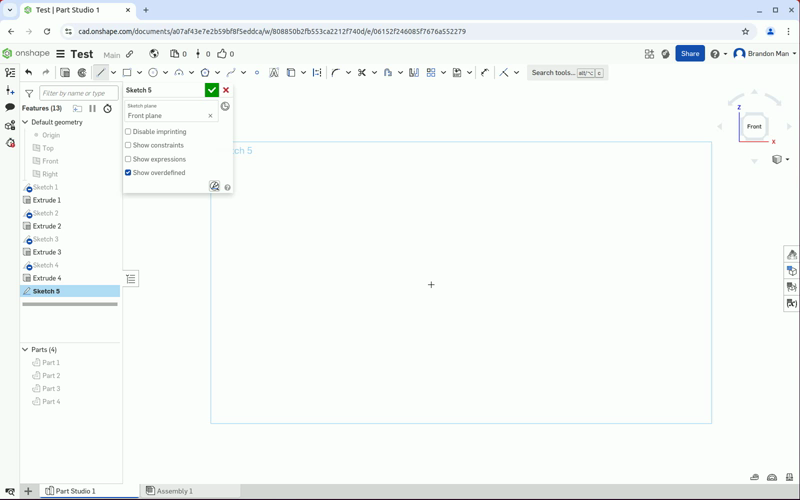
click(431, 284)
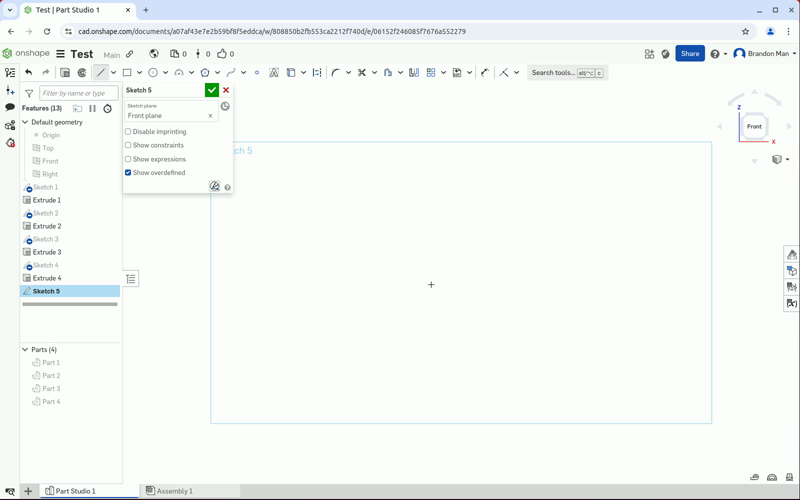
key_up(shift)
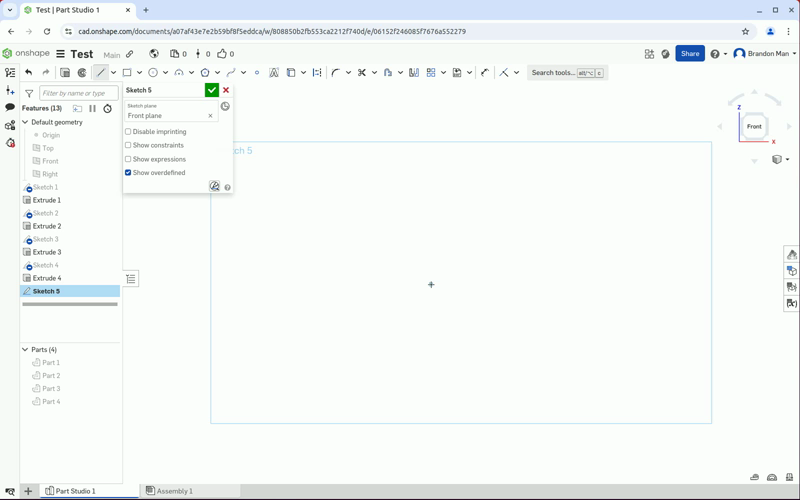
key_down(shift)
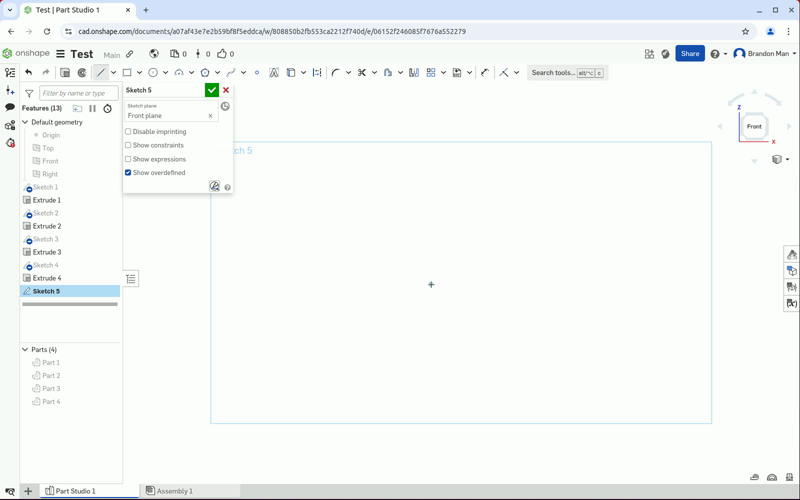
mouse_move(492, 284)
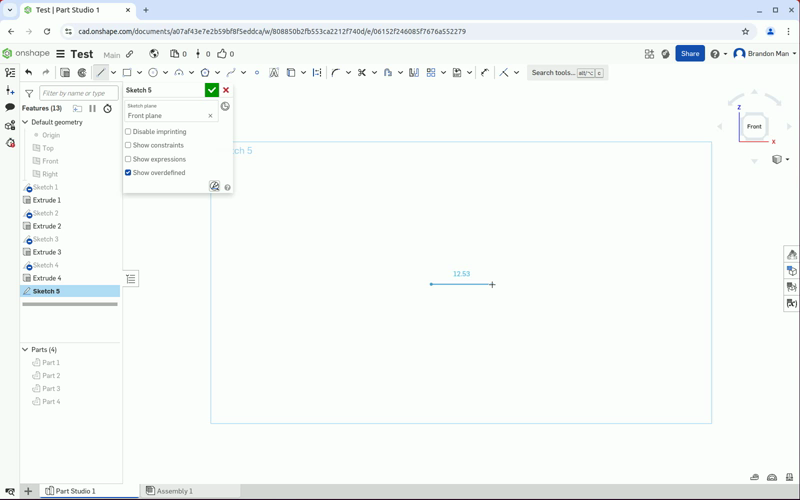
click(492, 284)
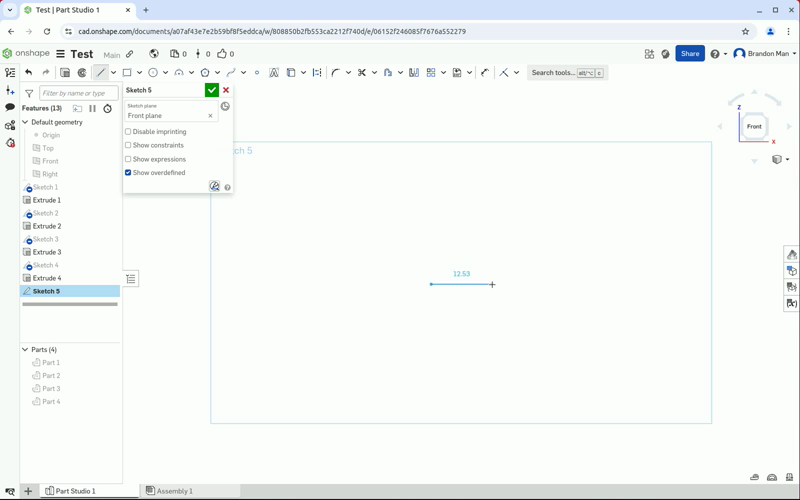
key_up(shift)
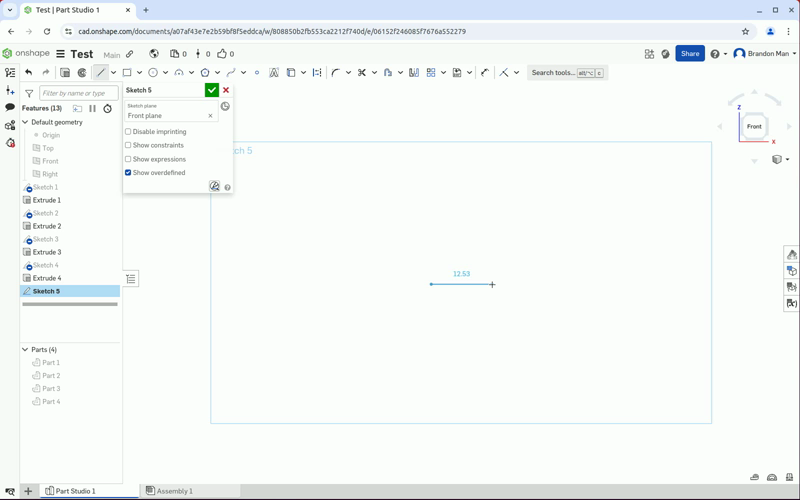
key_down(shift)
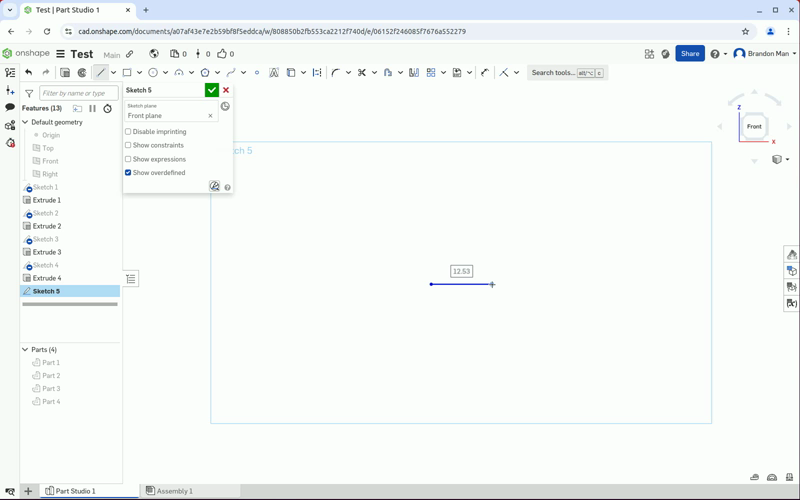
mouse_move(522, 284)
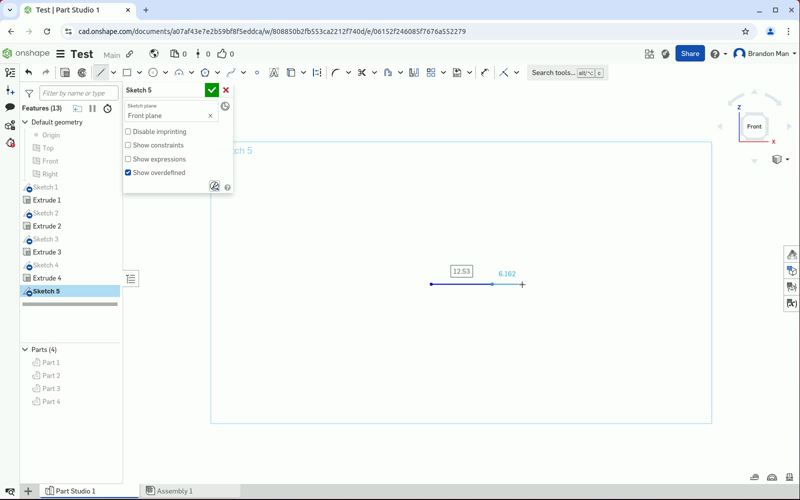
mouse_move(492, 227)
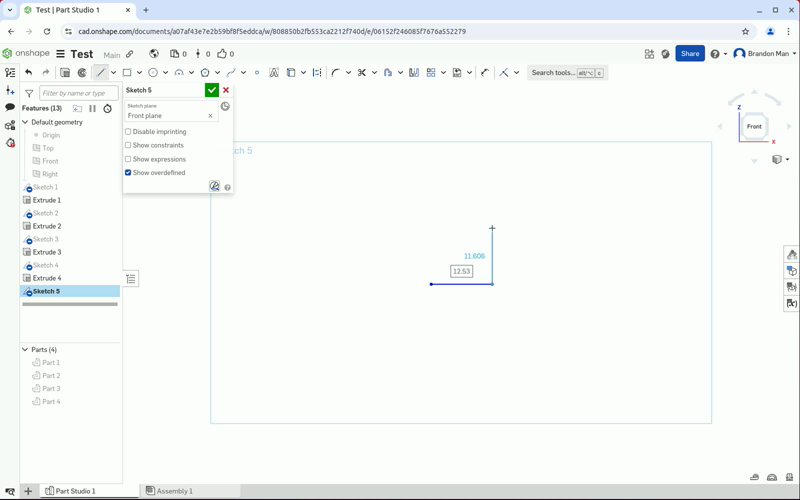
click(492, 227)
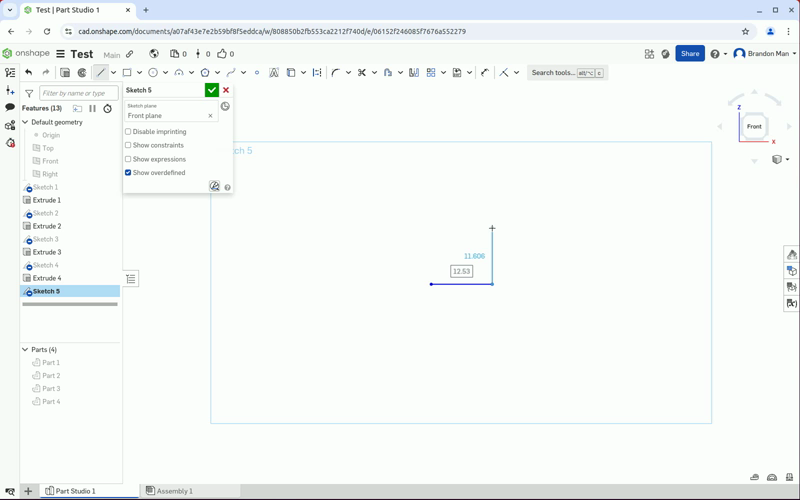
key_up(shift)
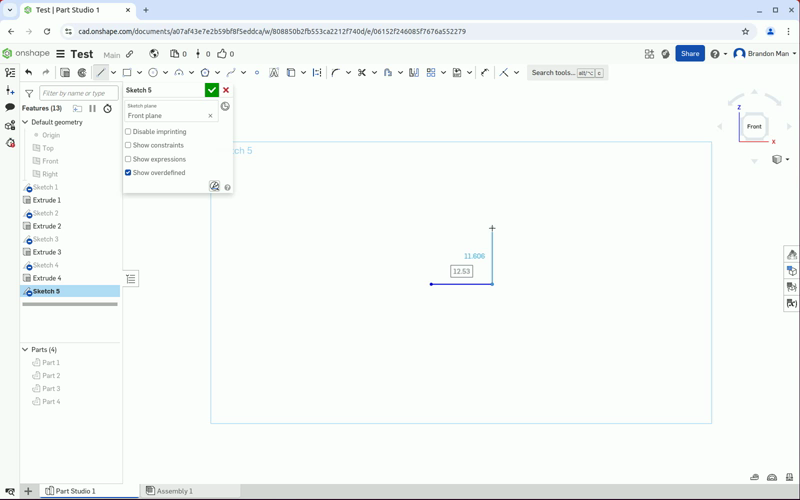
key_down(shift)
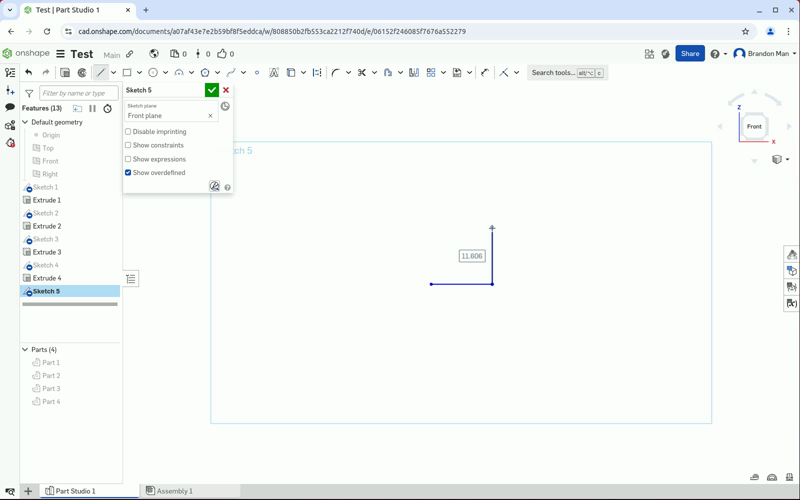
mouse_move(431, 227)
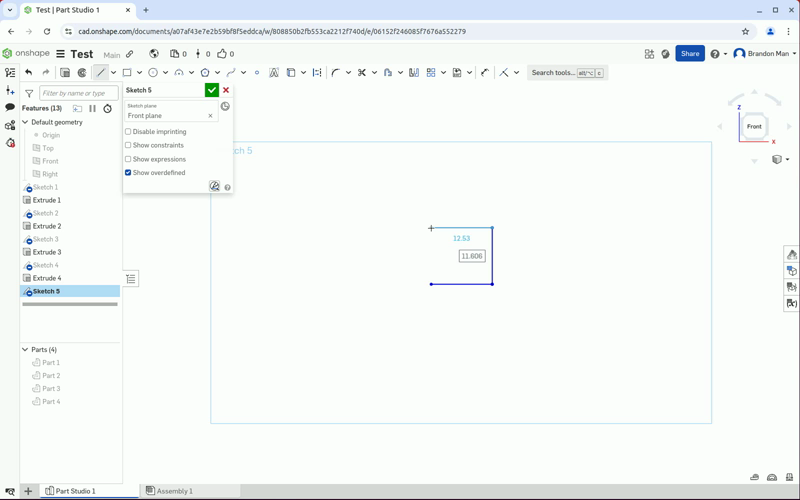
click(431, 227)
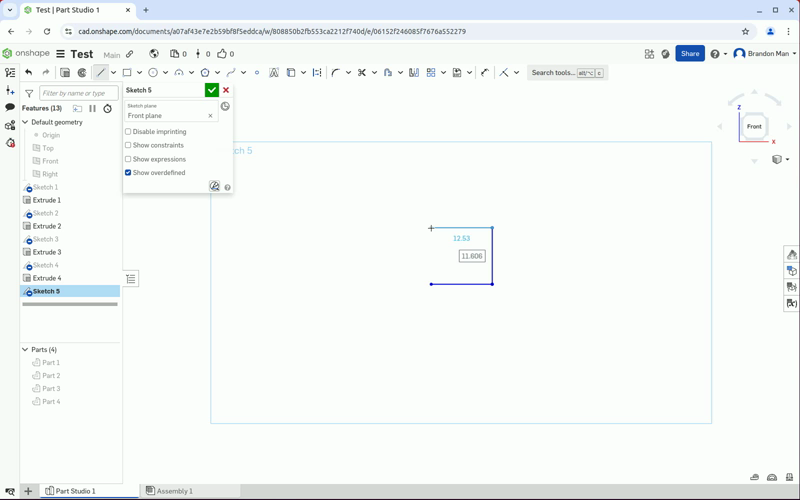
key_up(shift)
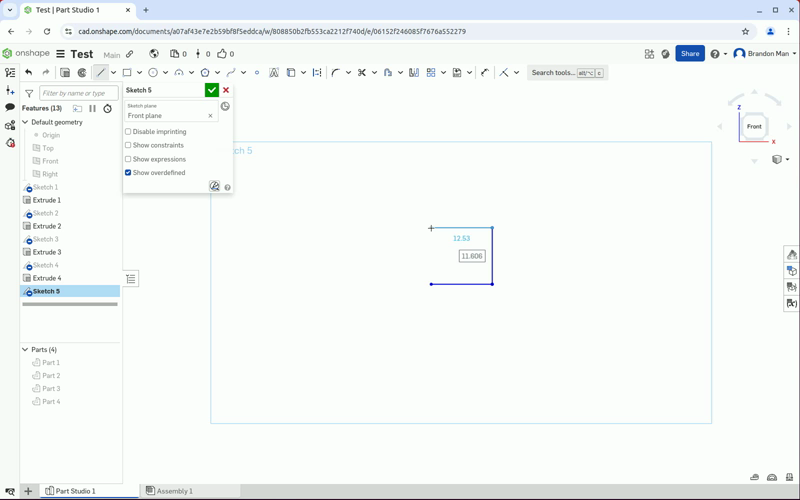
mouse_move(461, 227)
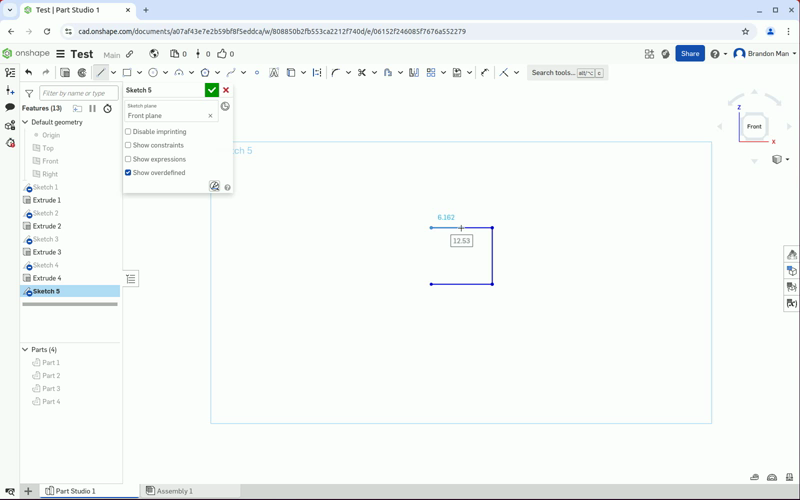
key_down(shift)
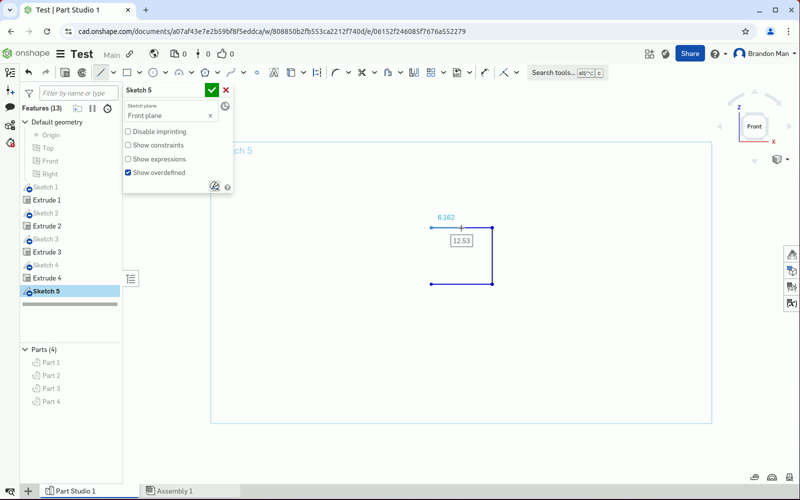
mouse_move(431, 284)
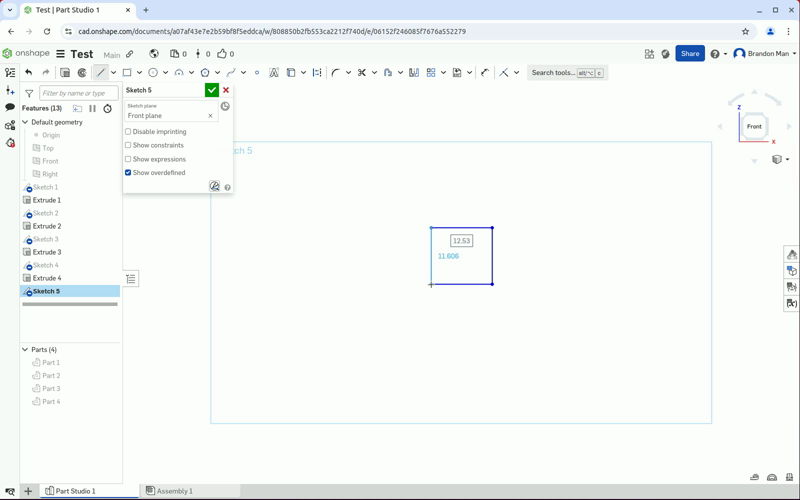
key_up(shift)
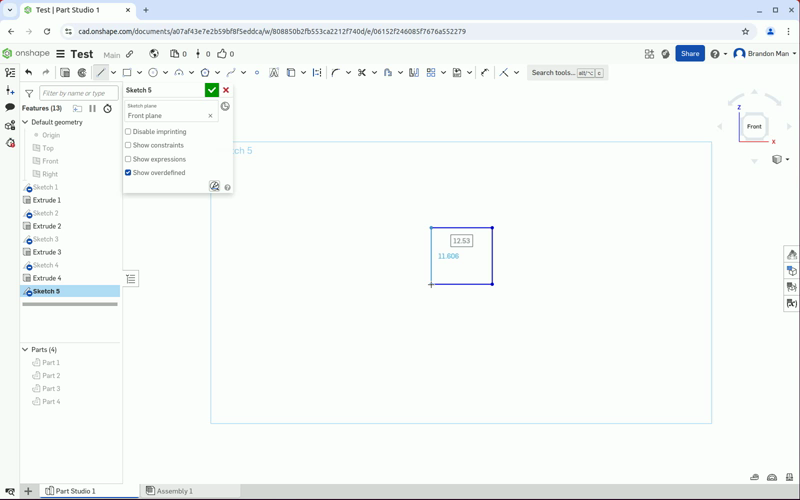
click(431, 284)
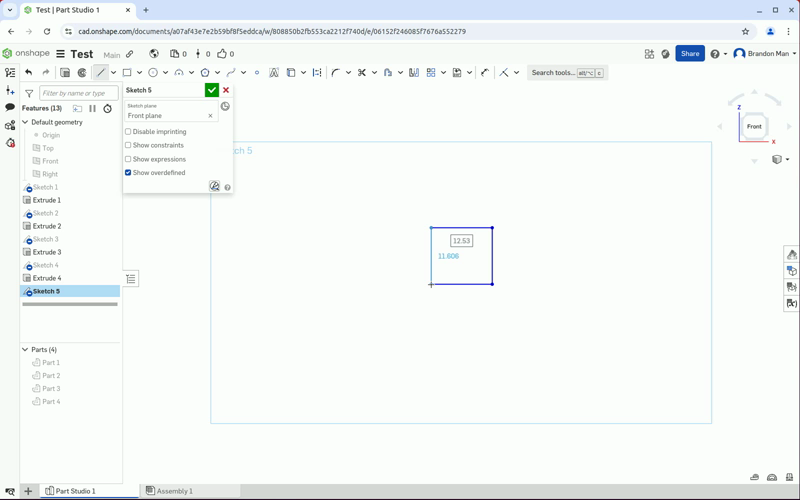
key(esc)
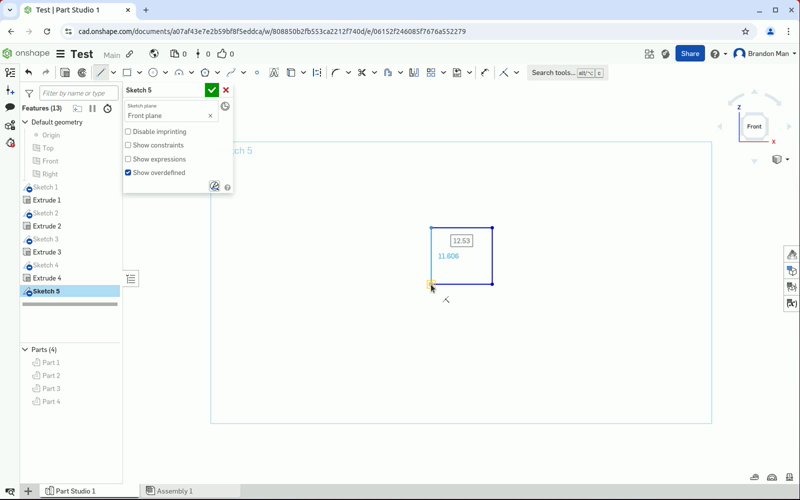
mouse_move(444, 276)
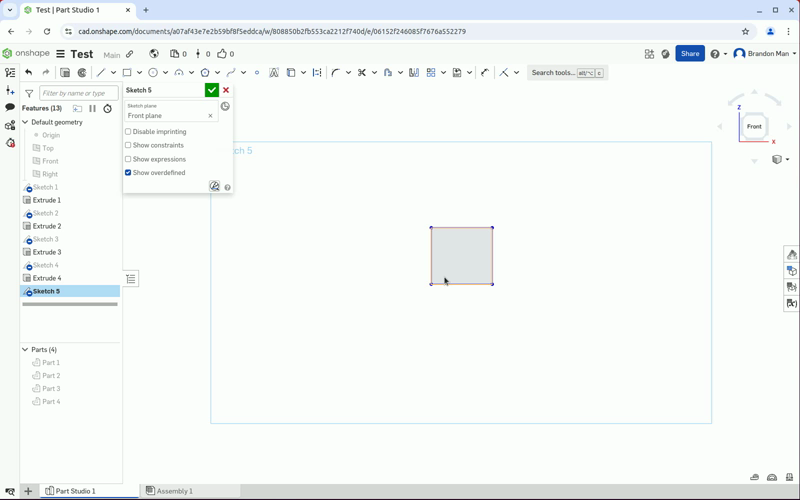
click(444, 276)
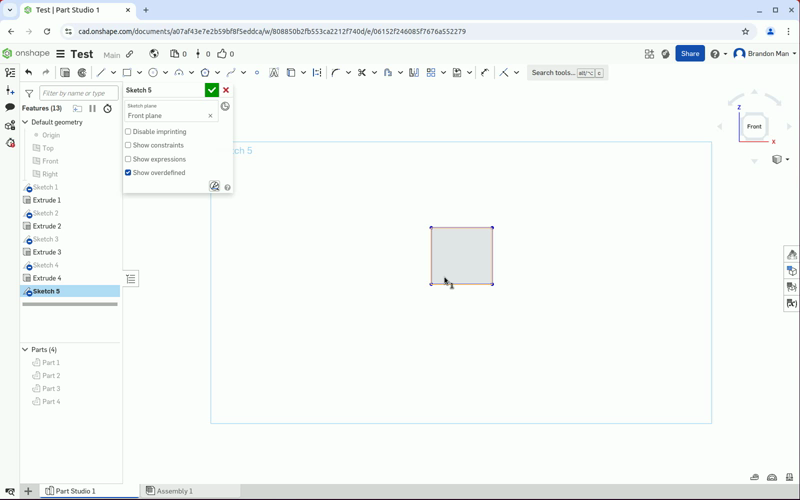
mouse_move(73, 352)
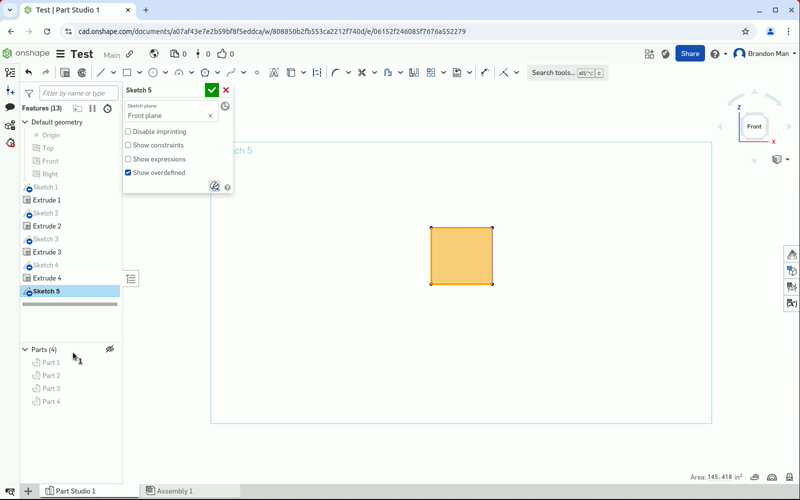
key(shift+y)
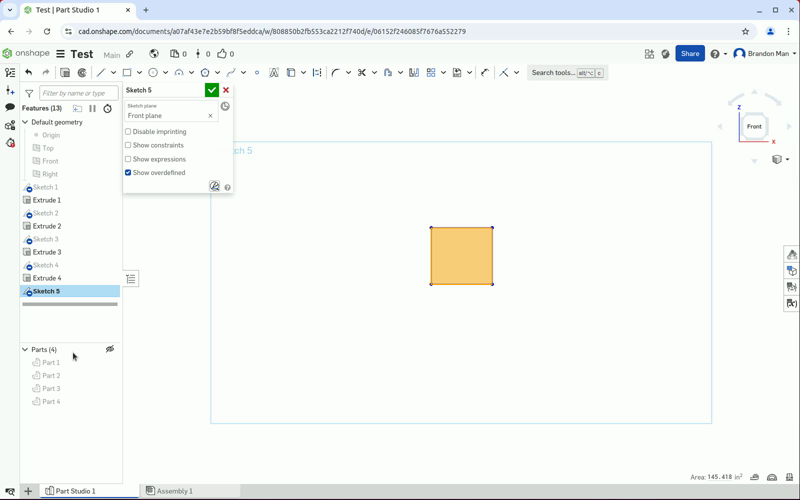
key(shift+e)
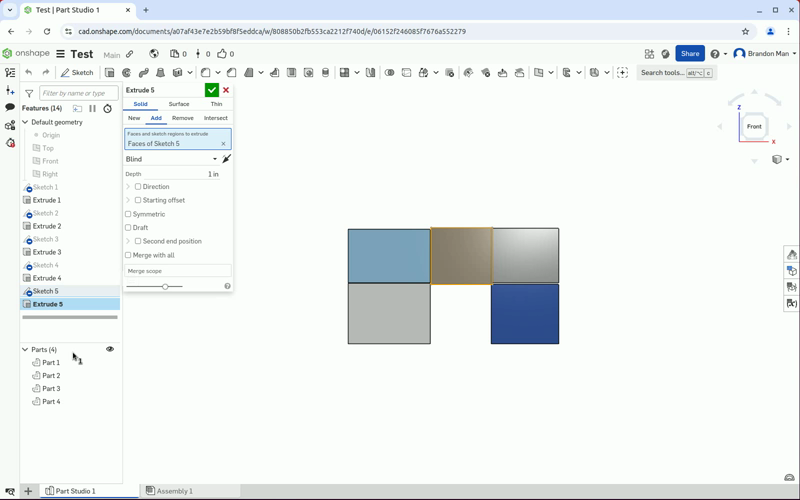
mouse_move(143, 106)
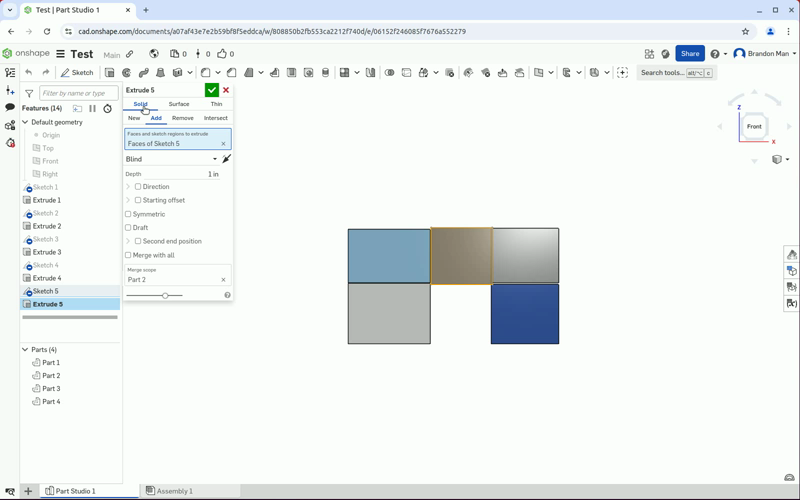
click(143, 106)
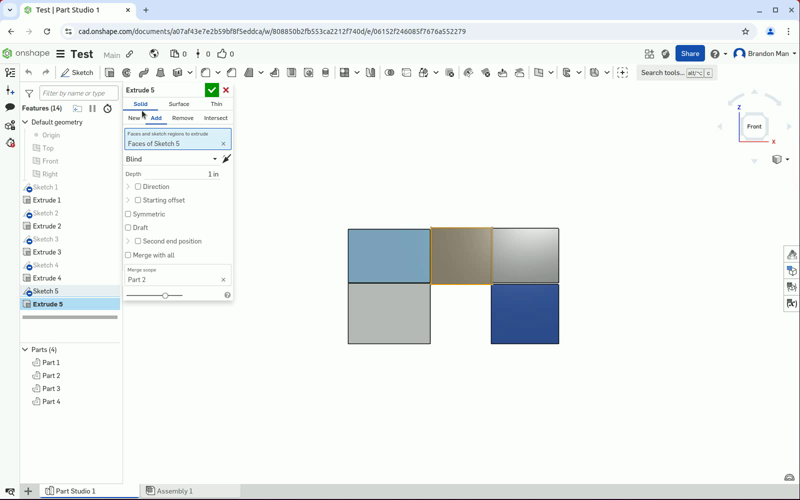
mouse_move(137, 120)
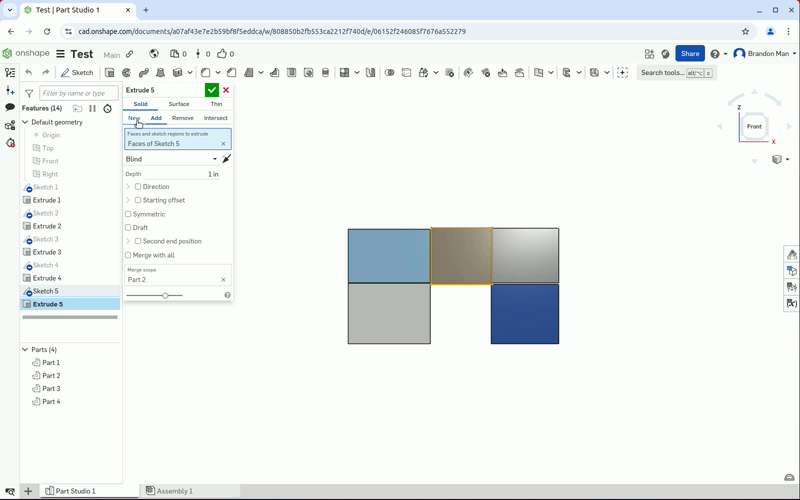
click(137, 120)
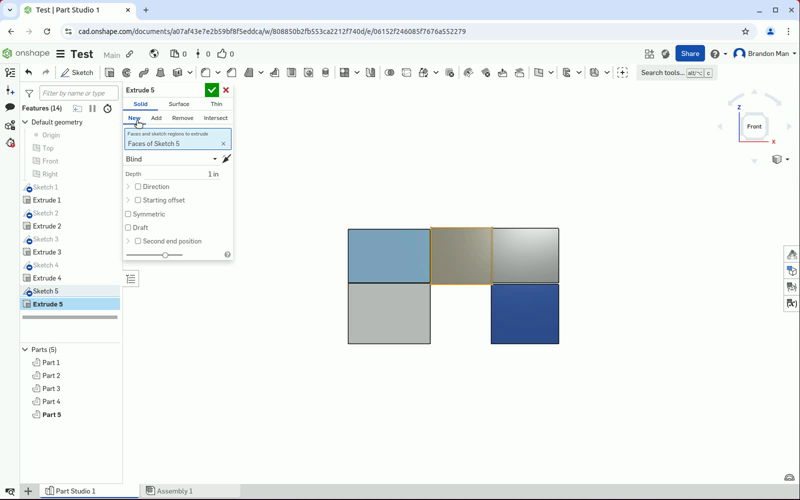
key(tab, 4)
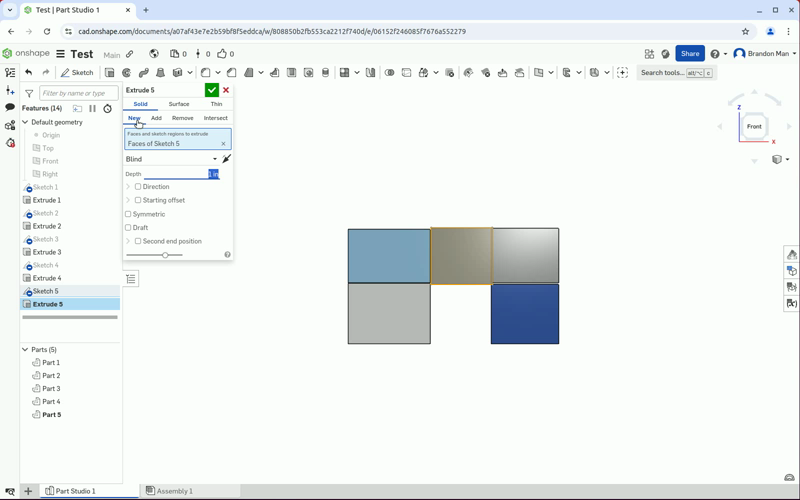
text(-15.646)
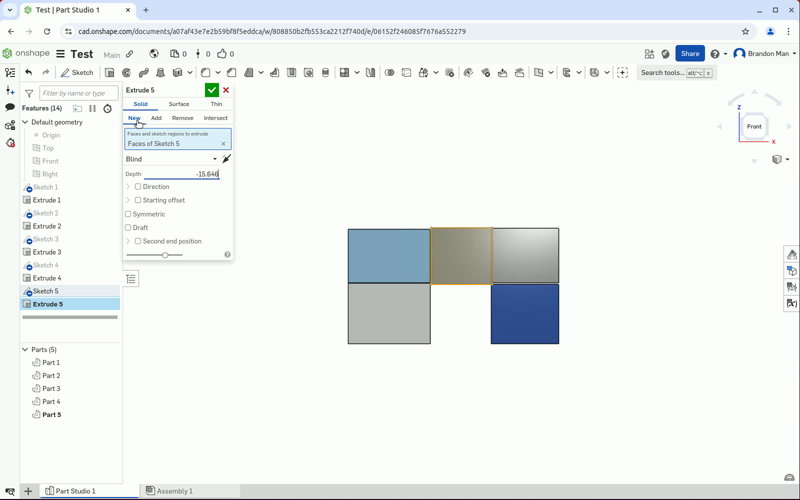
key(enter)
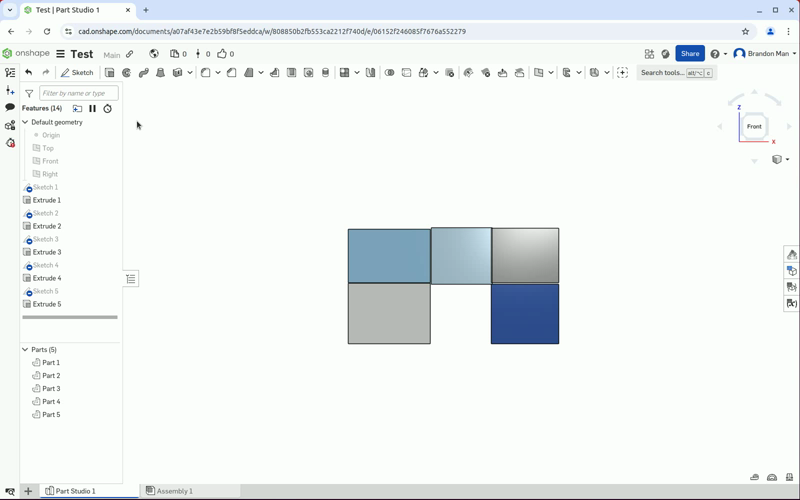
key(shift+h)
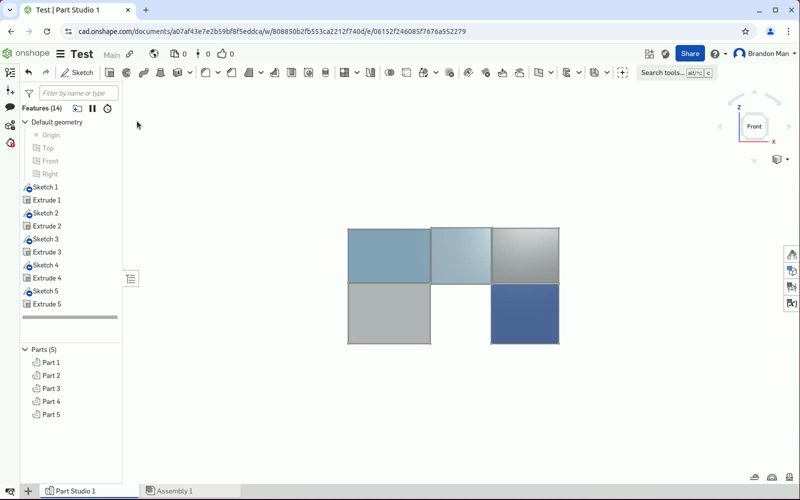
key(shift+h)
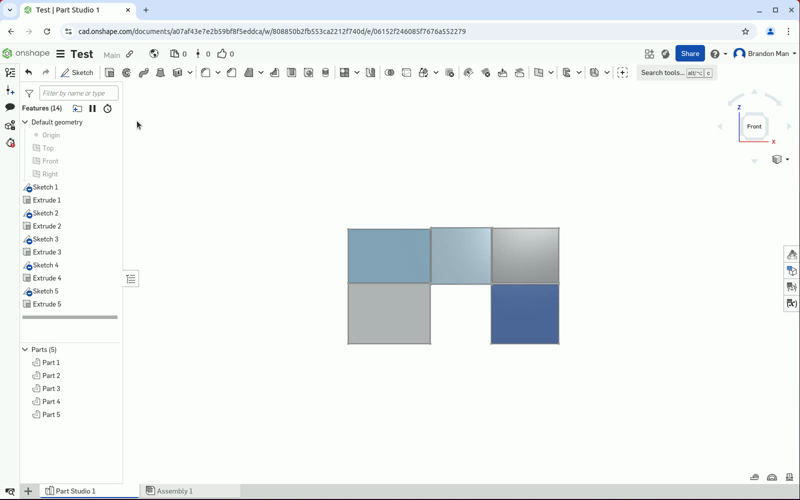
key(shift+7)
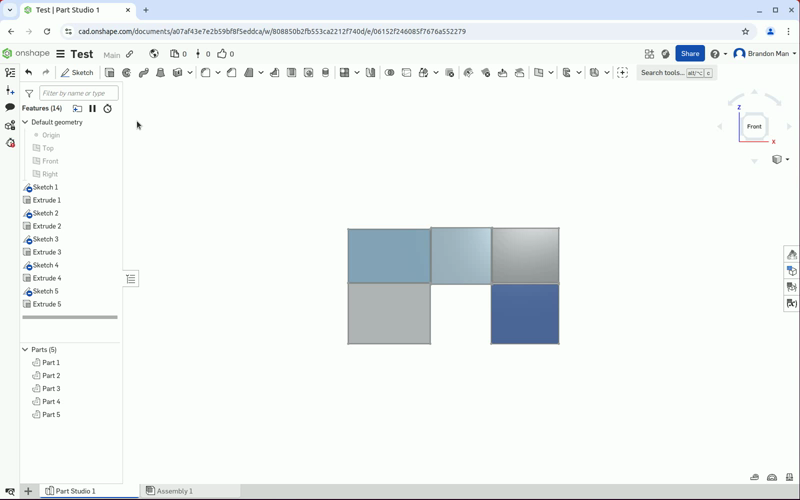
key(left, 2)
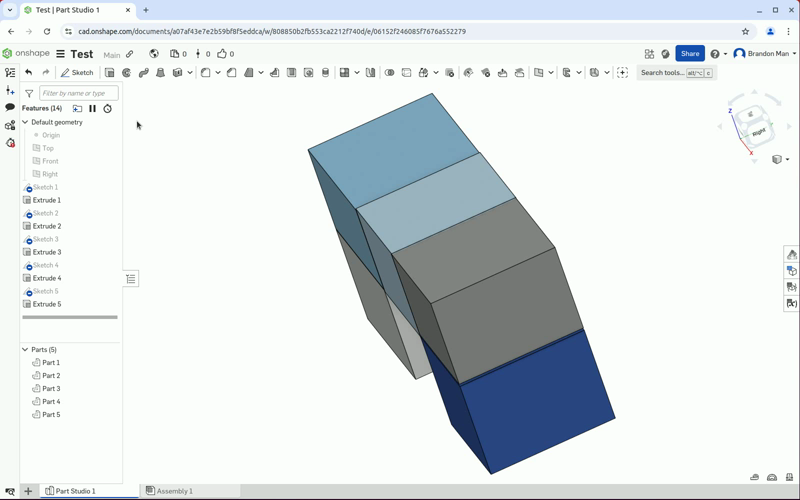
key(down, 2)
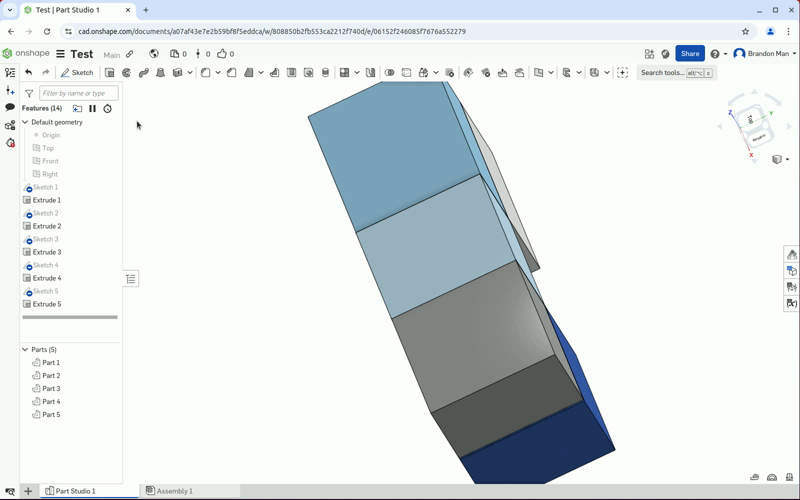
key(up, 2)
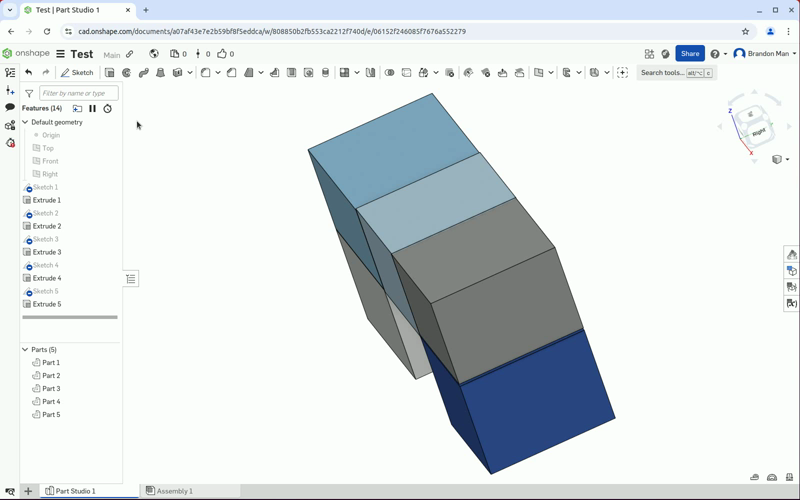
key(right, 2)
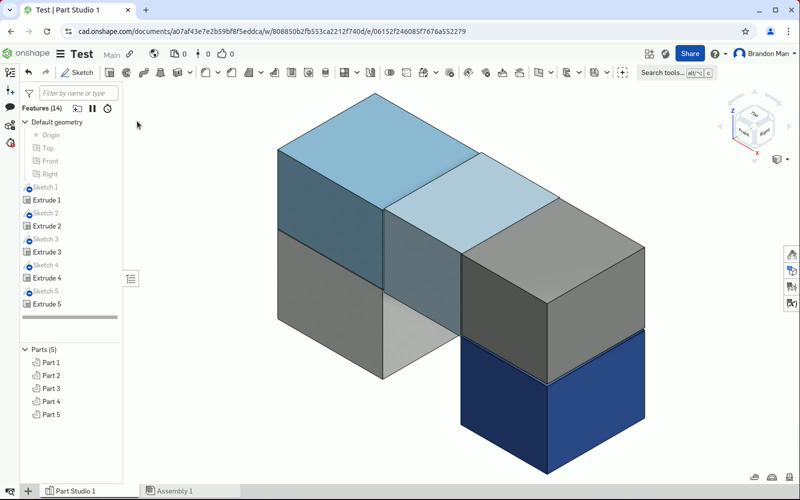
mouse_move(73, 189)
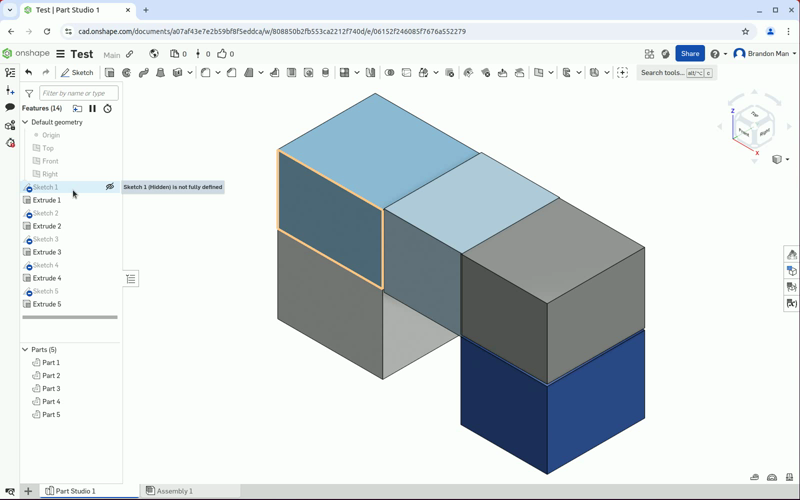
click(73, 189)